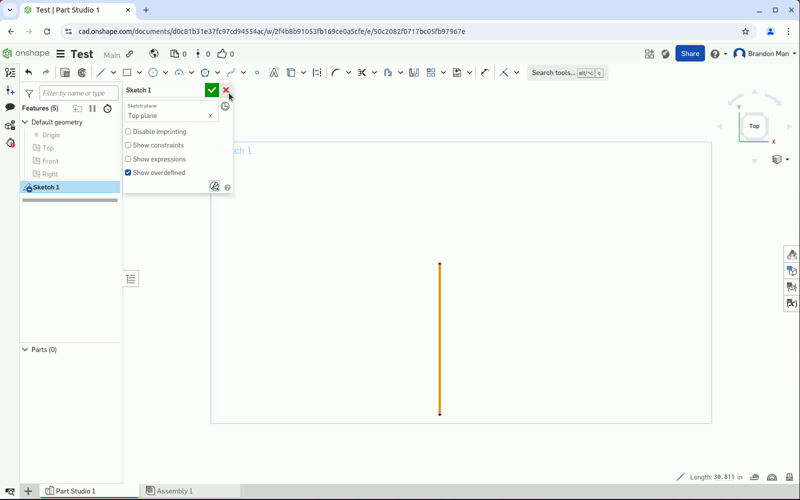
key(shift+h)
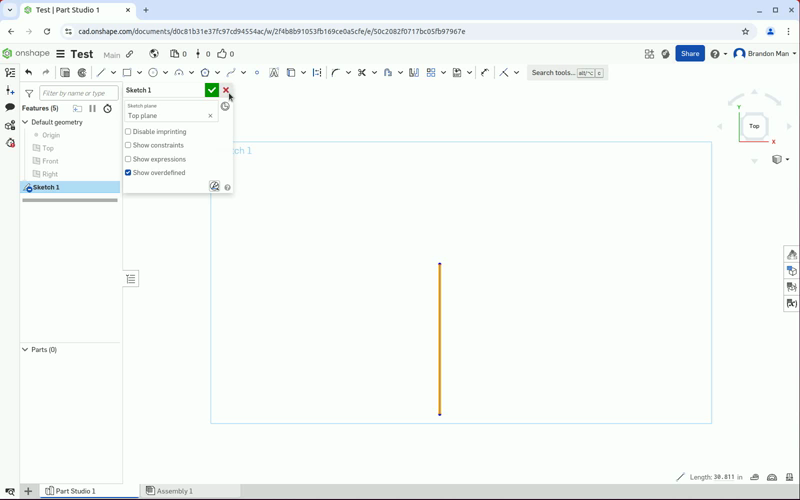
key(shift+s)
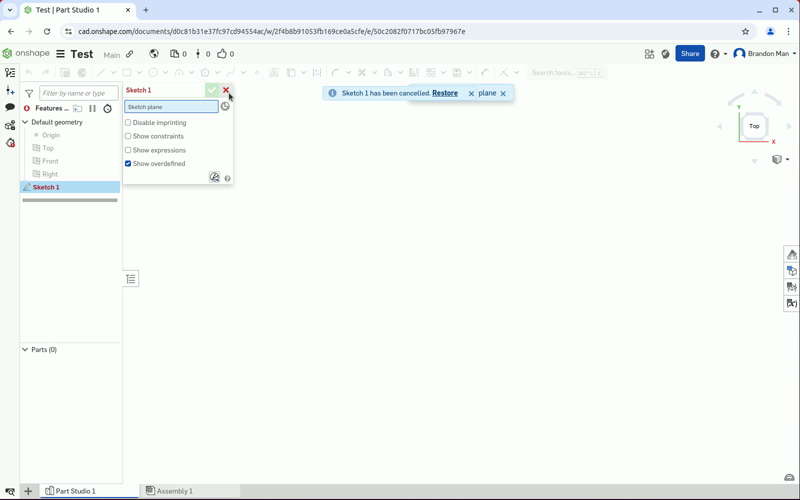
mouse_move(73, 150)
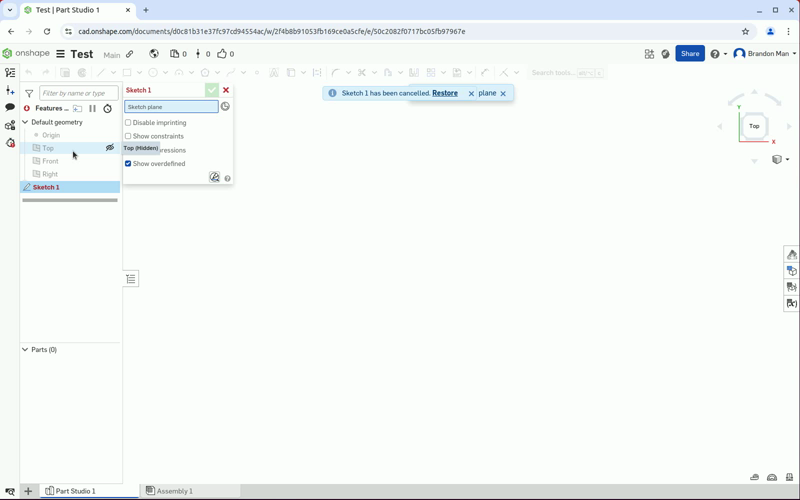
click(73, 150)
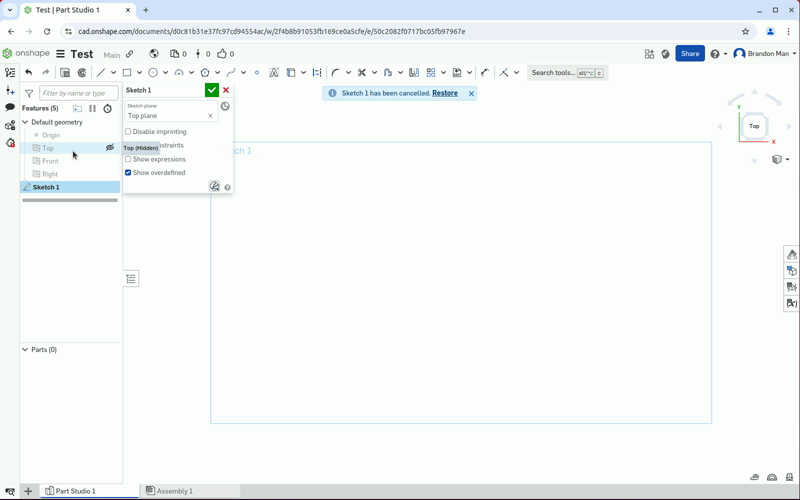
mouse_move(73, 352)
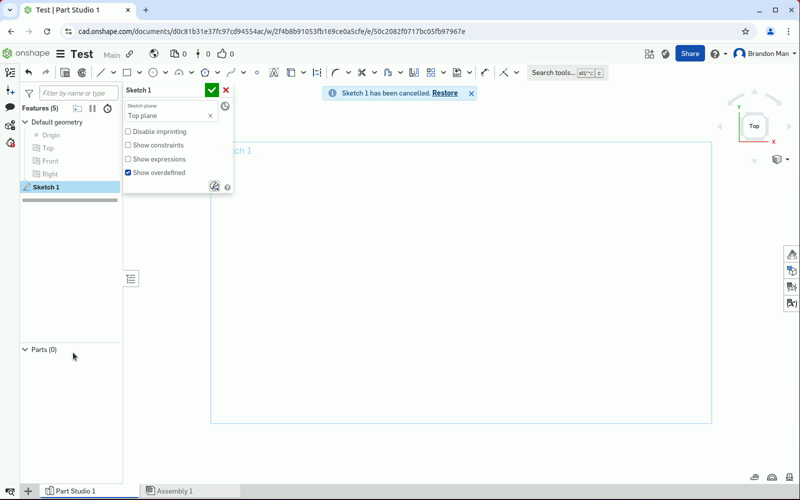
key(y)
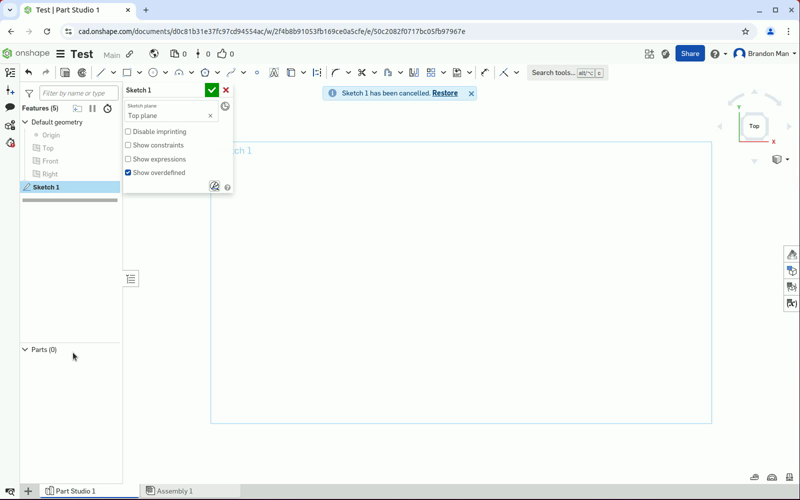
key(l)
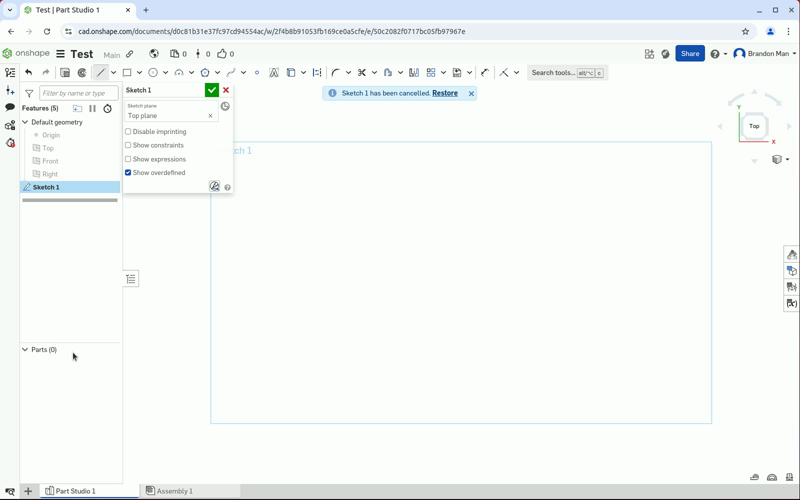
key_down(shift)
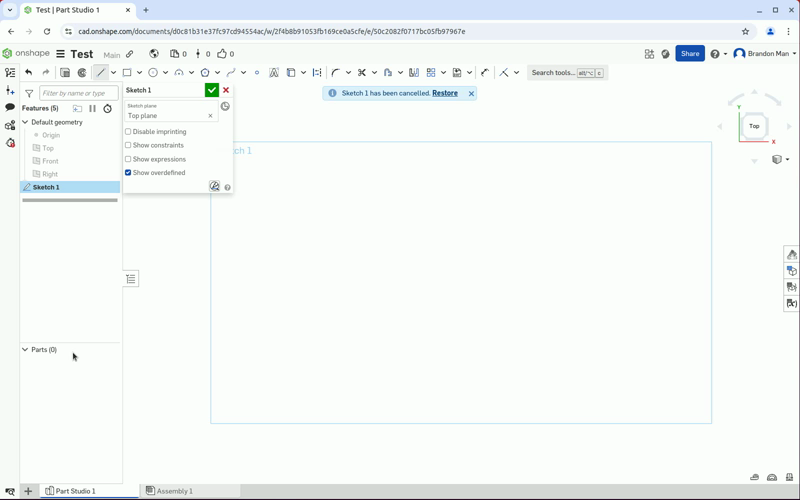
mouse_move(460, 395)
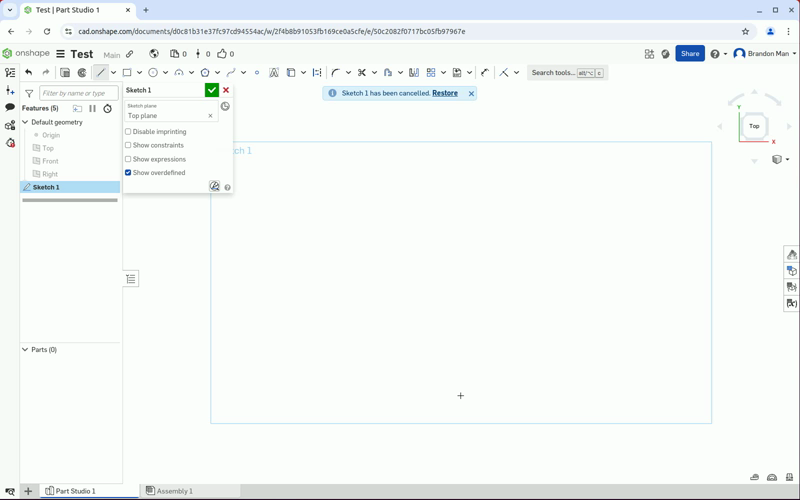
click(460, 395)
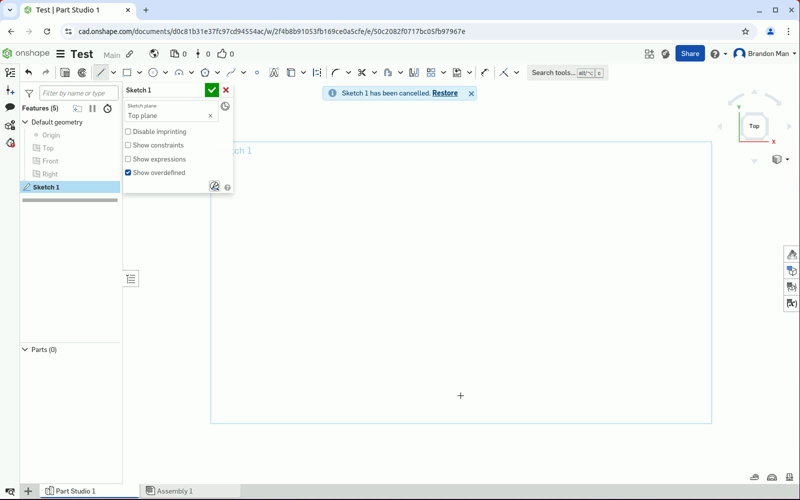
key_up(shift)
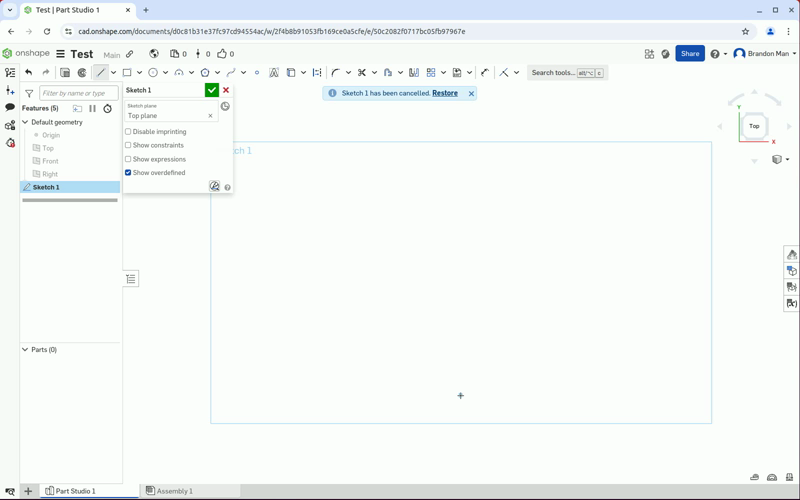
key_down(shift)
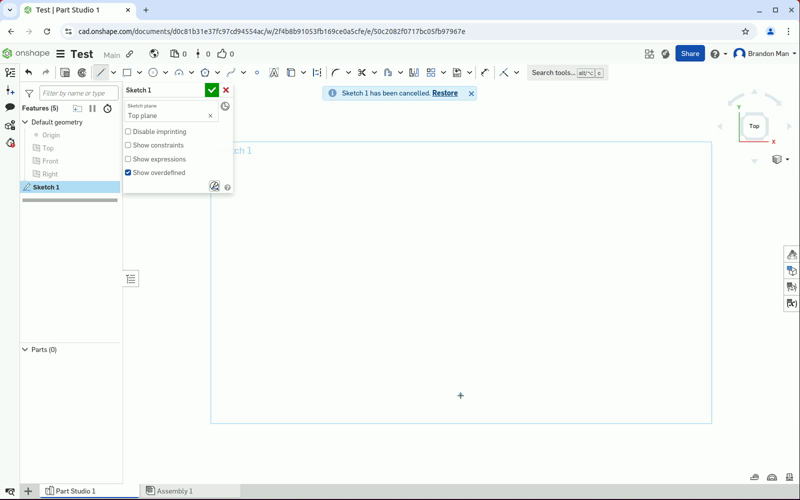
mouse_move(560, 395)
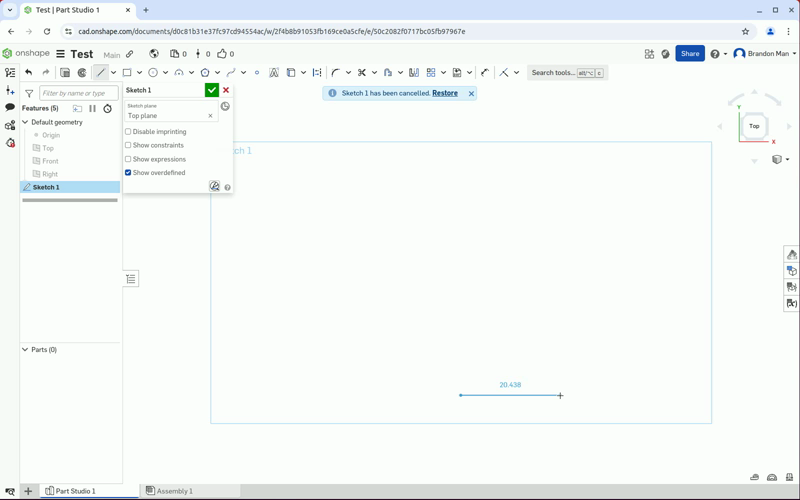
click(560, 395)
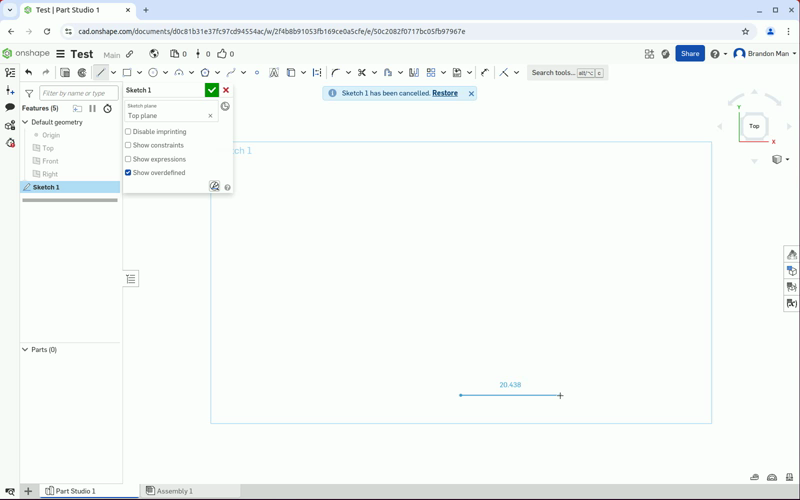
key_up(shift)
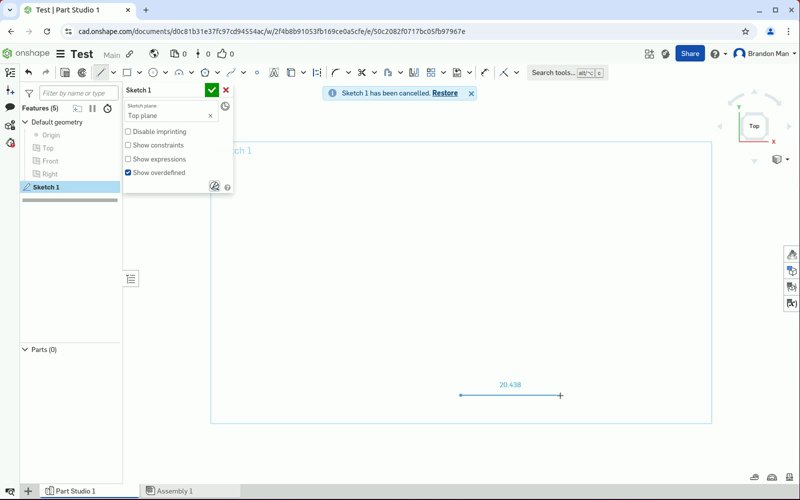
key_down(shift)
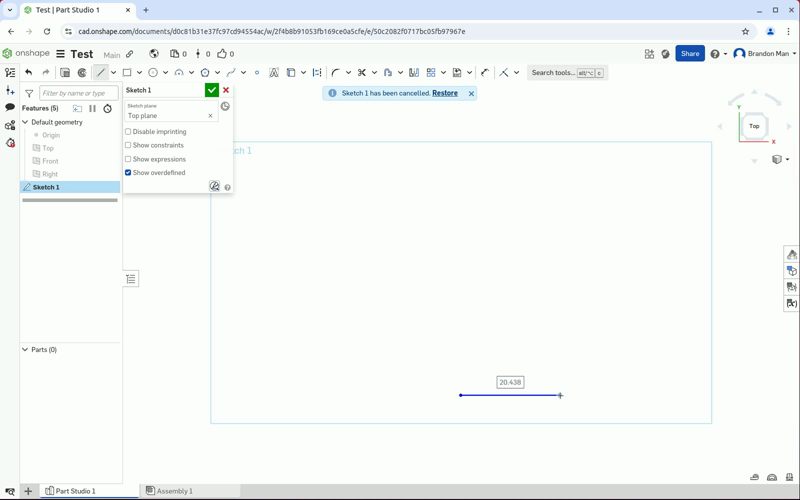
mouse_move(560, 282)
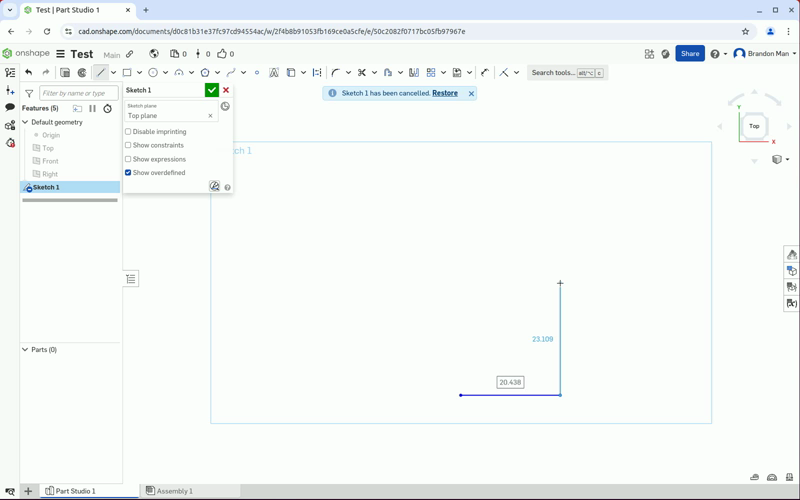
click(560, 282)
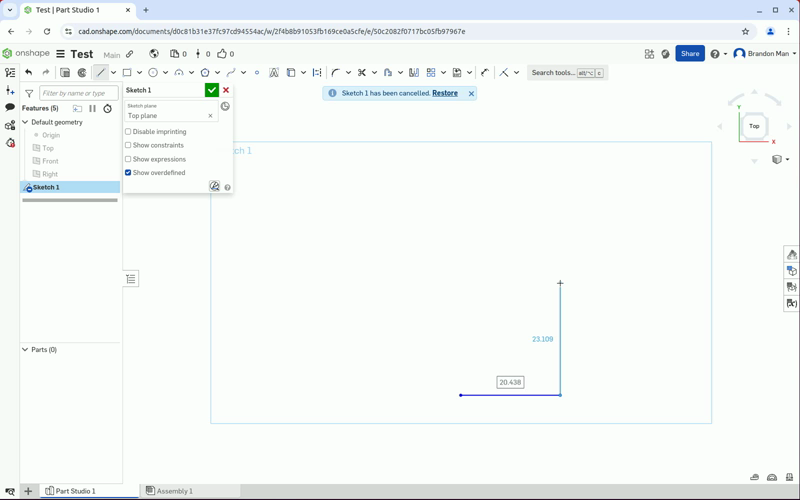
key_up(shift)
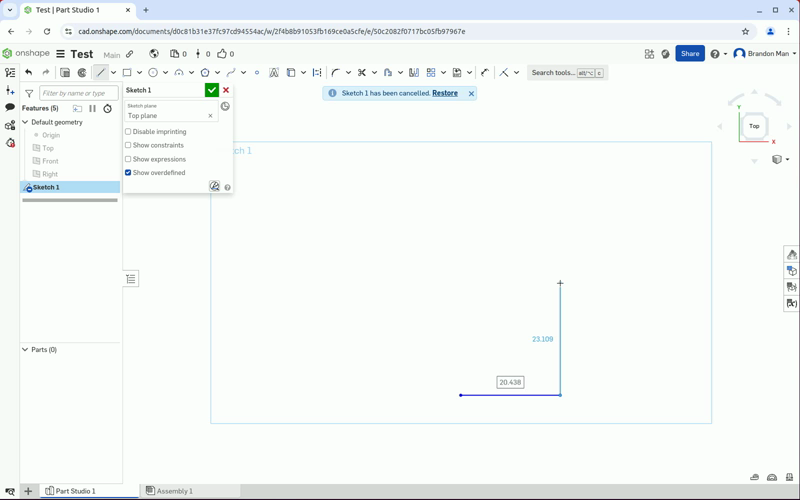
key_down(shift)
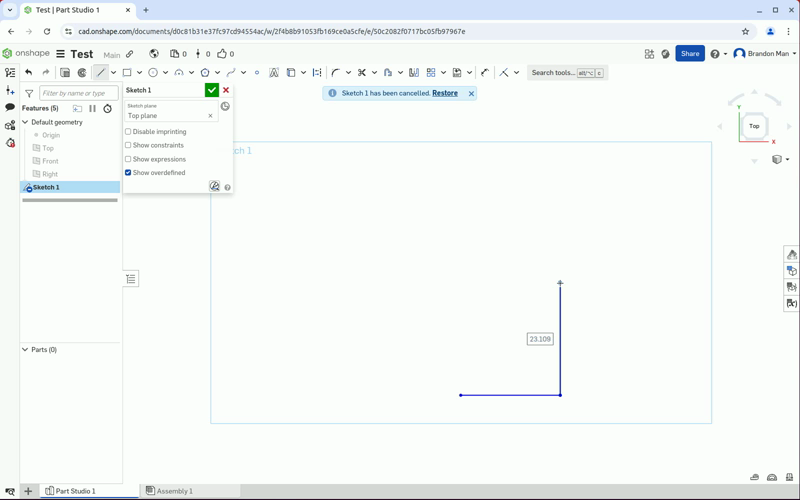
mouse_move(460, 282)
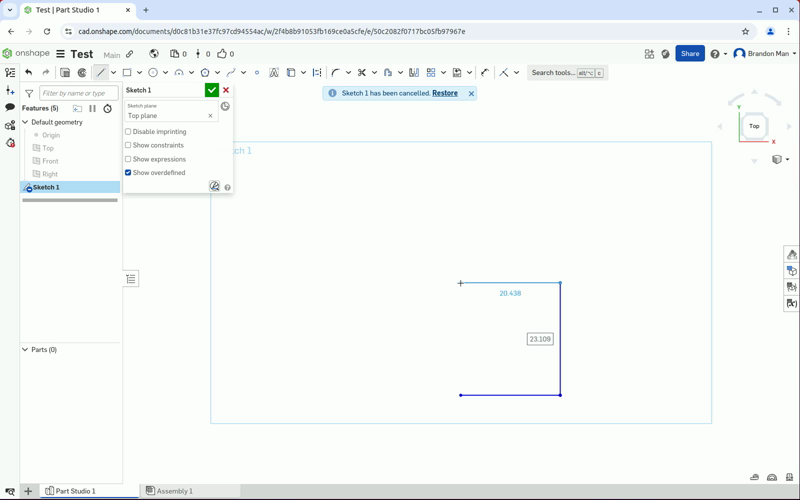
click(460, 282)
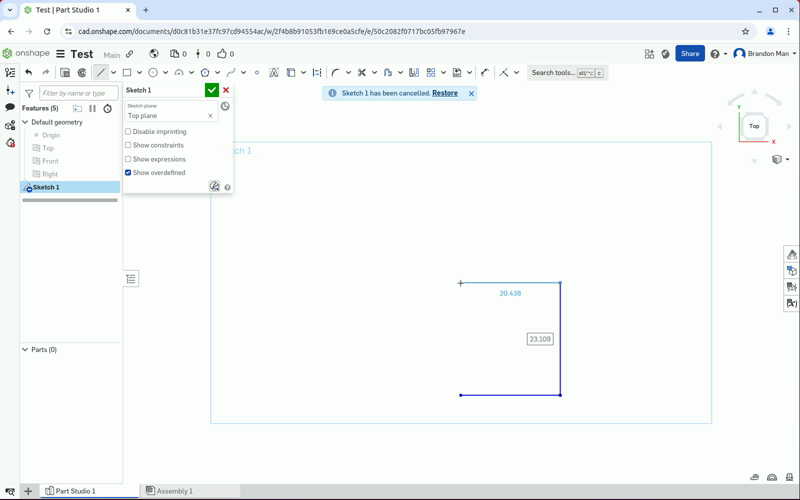
key_up(shift)
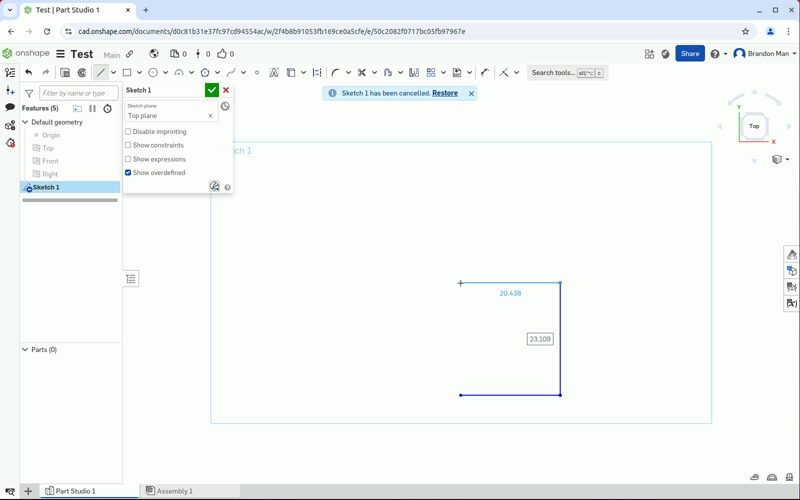
key_down(shift)
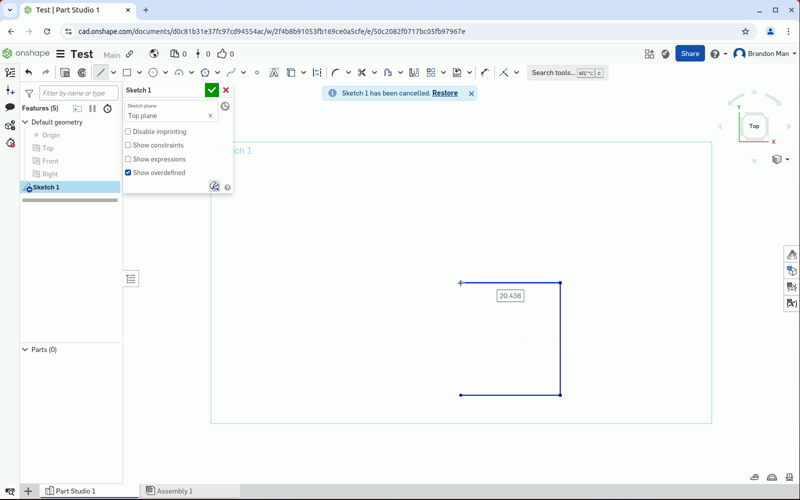
mouse_move(460, 395)
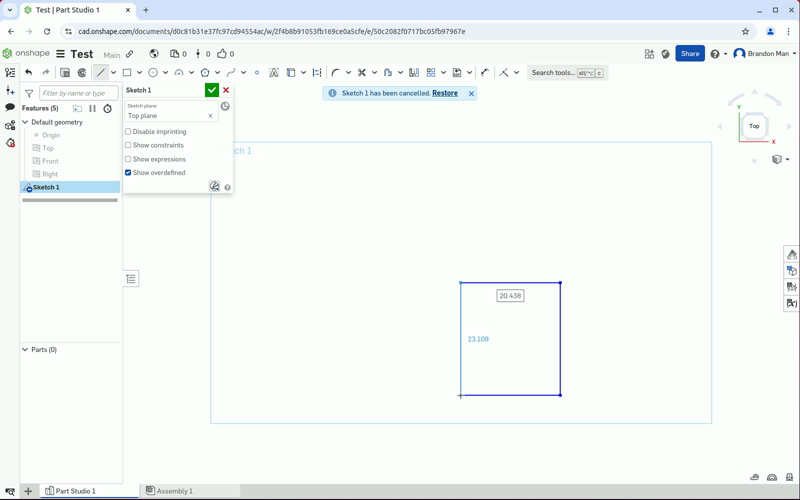
key_up(shift)
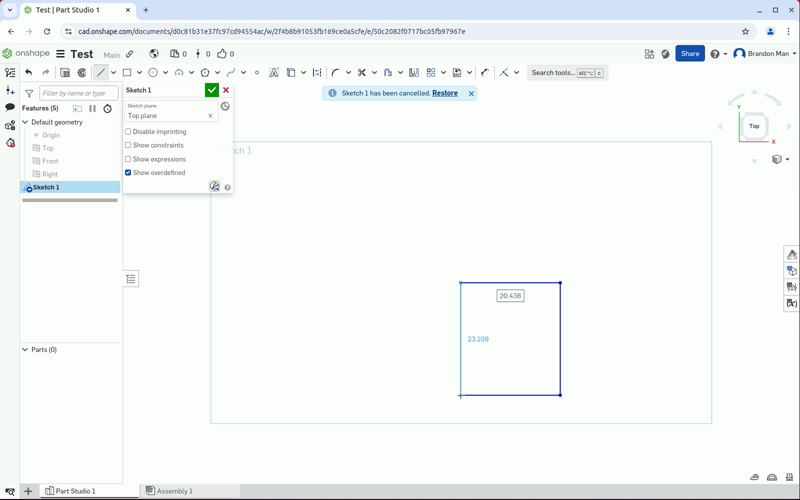
click(460, 395)
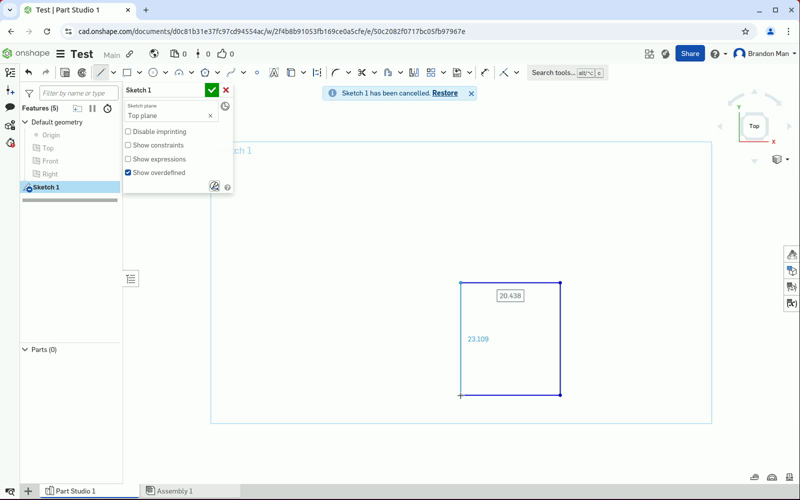
key(esc)
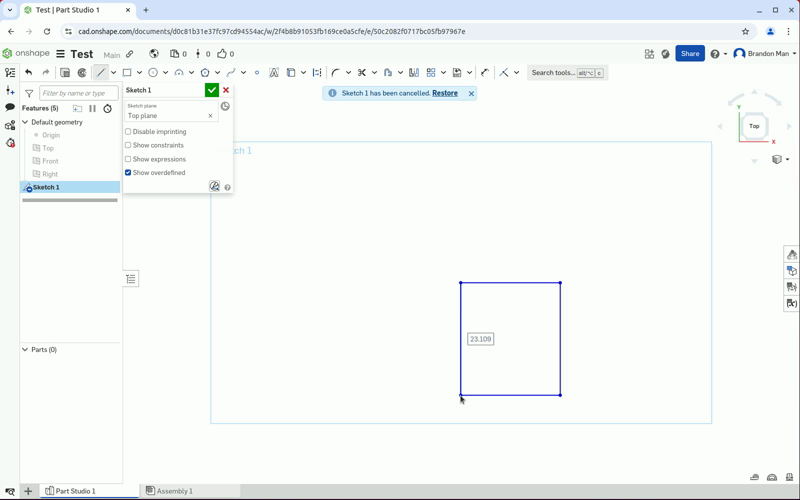
key(c)
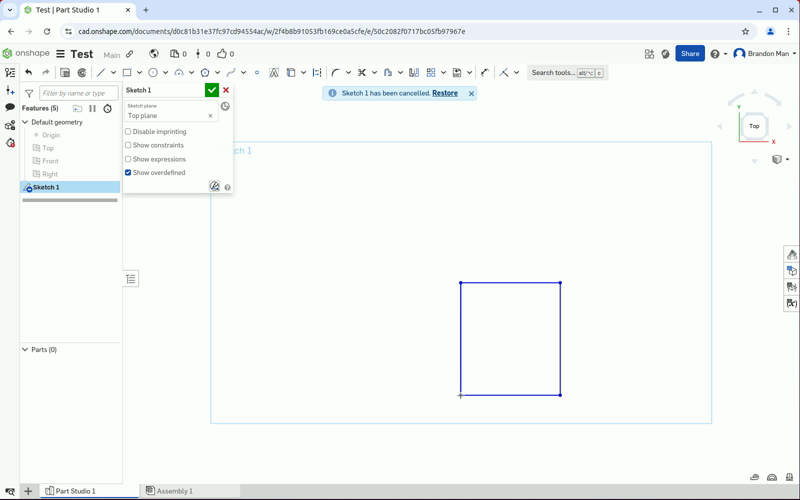
key_down(shift)
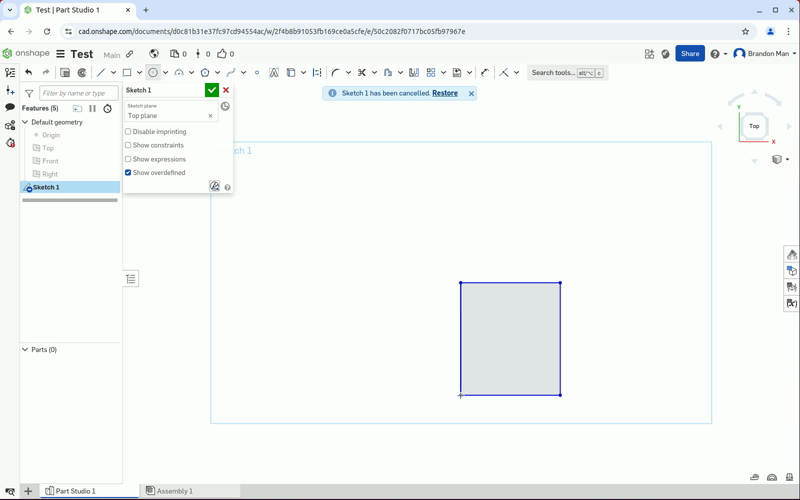
mouse_move(490, 391)
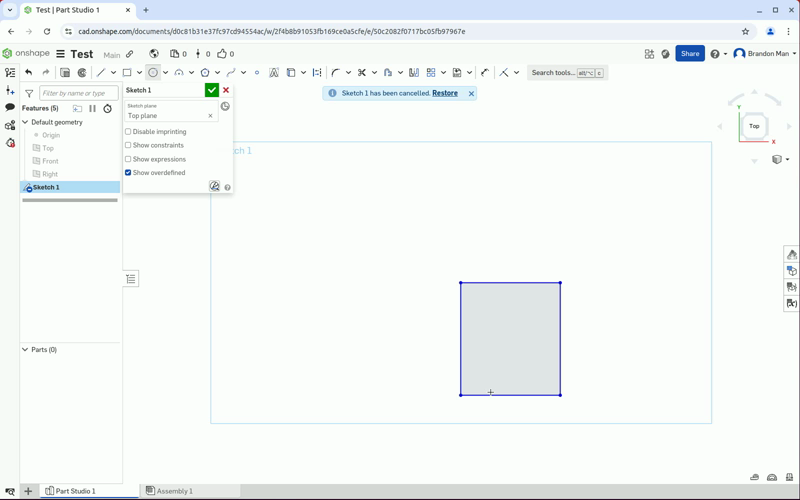
click(490, 391)
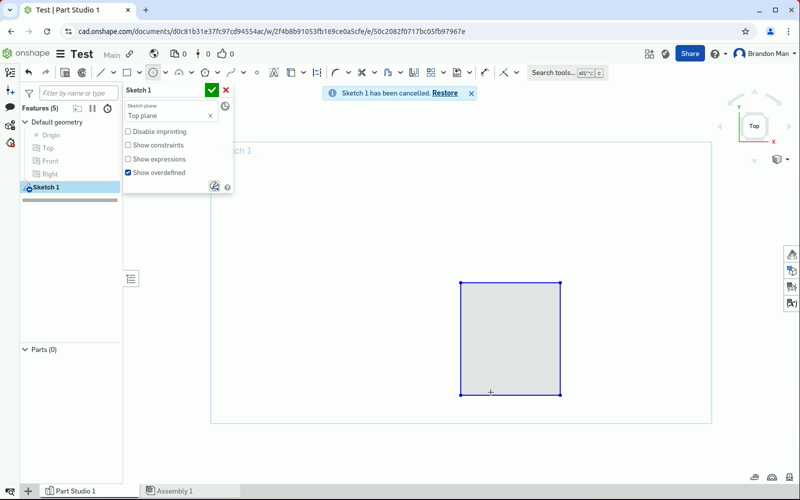
key_up(shift)
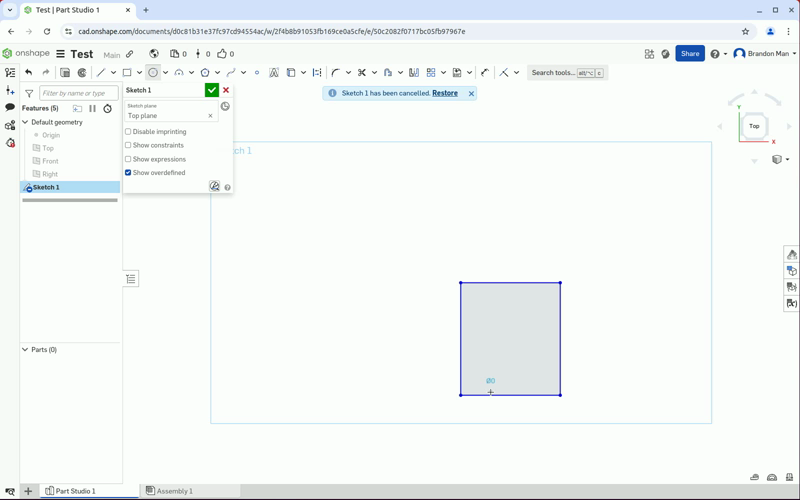
mouse_move(492, 391)
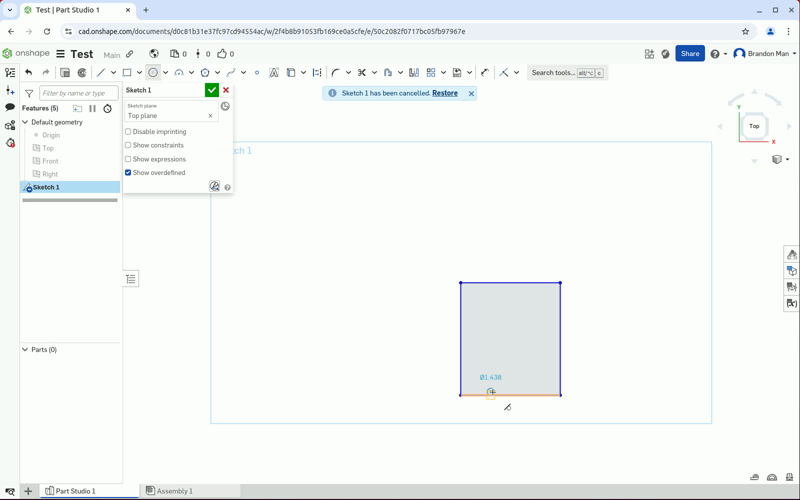
scroll(6)
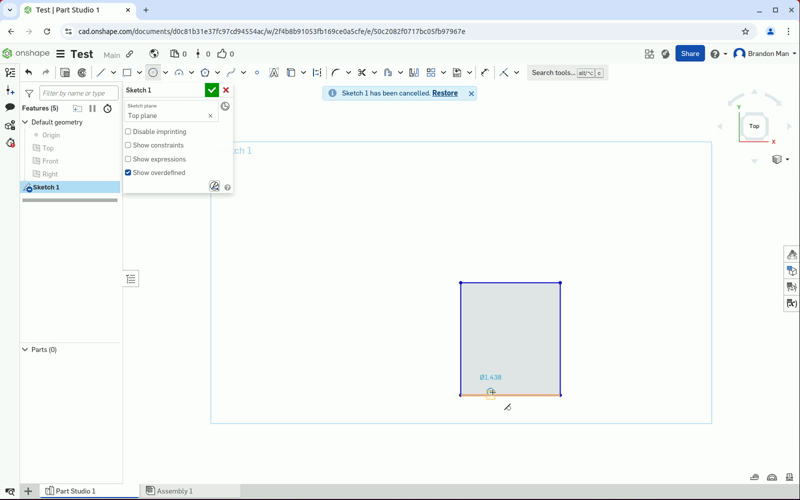
scroll(6)
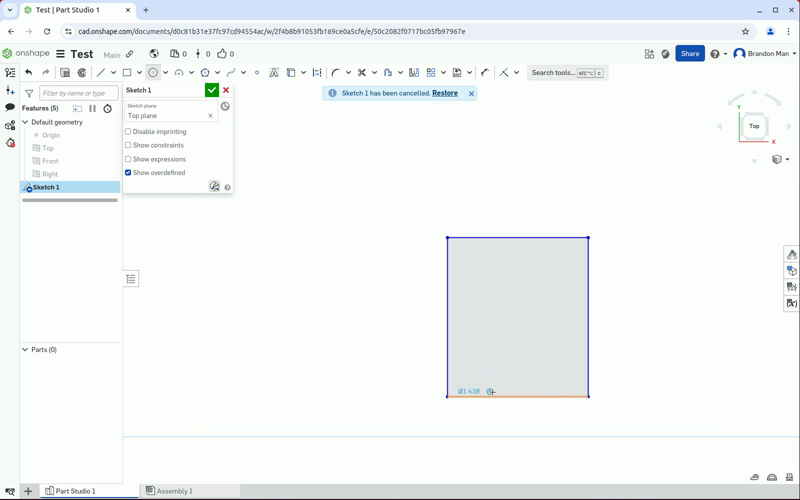
scroll(6)
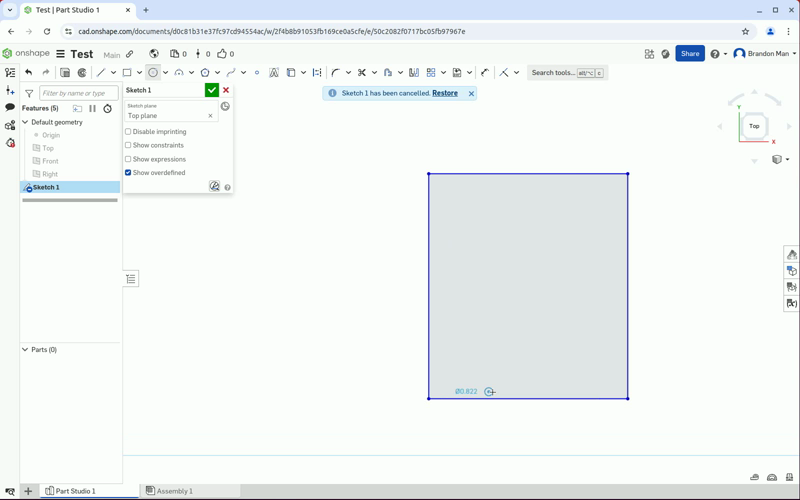
scroll(6)
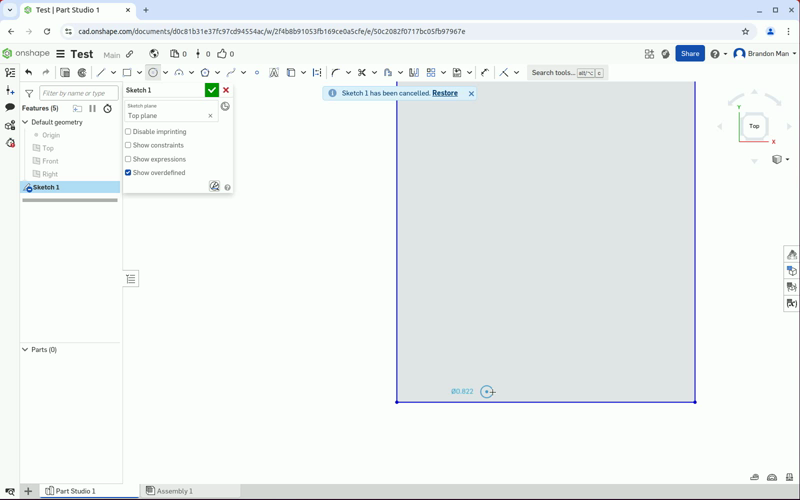
scroll(6)
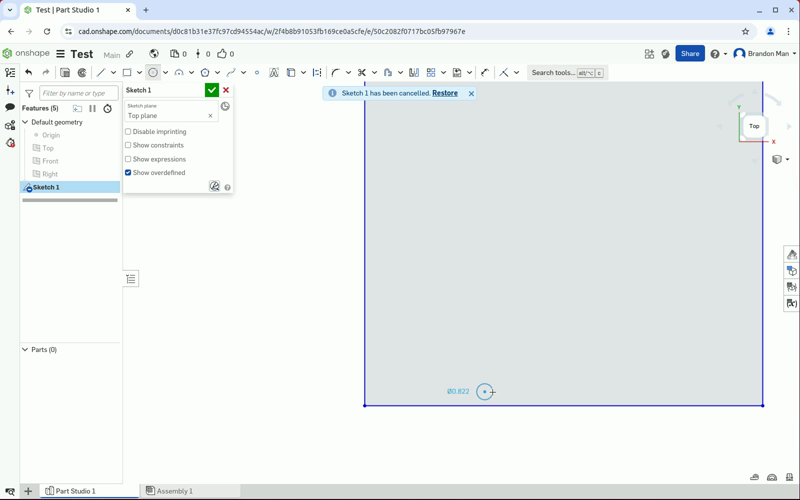
scroll(6)
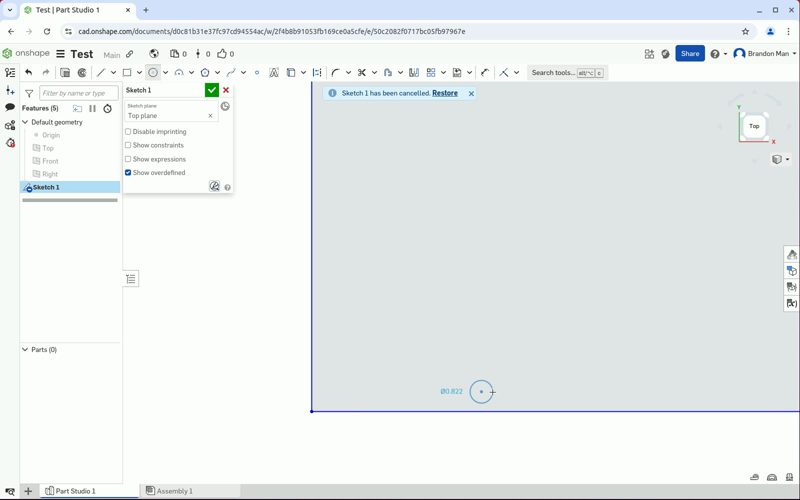
scroll(6)
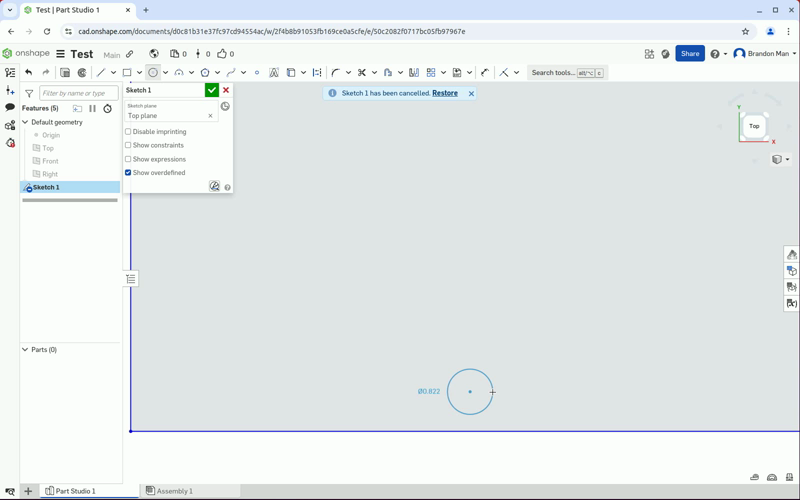
click(492, 391)
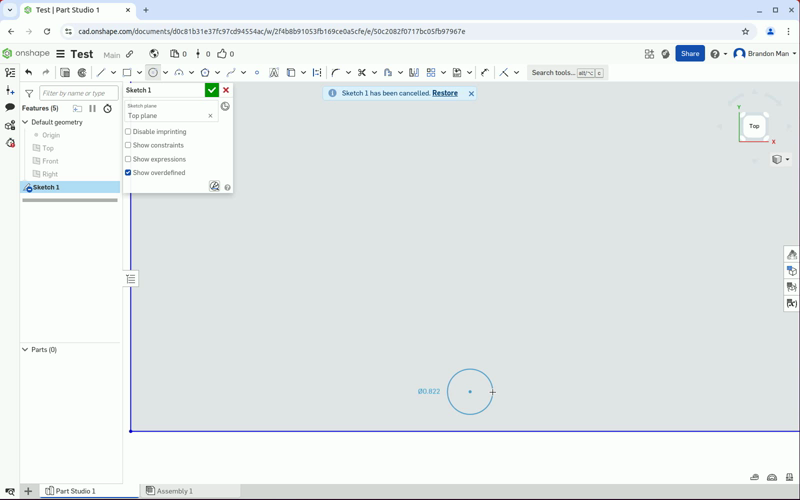
scroll(-6)
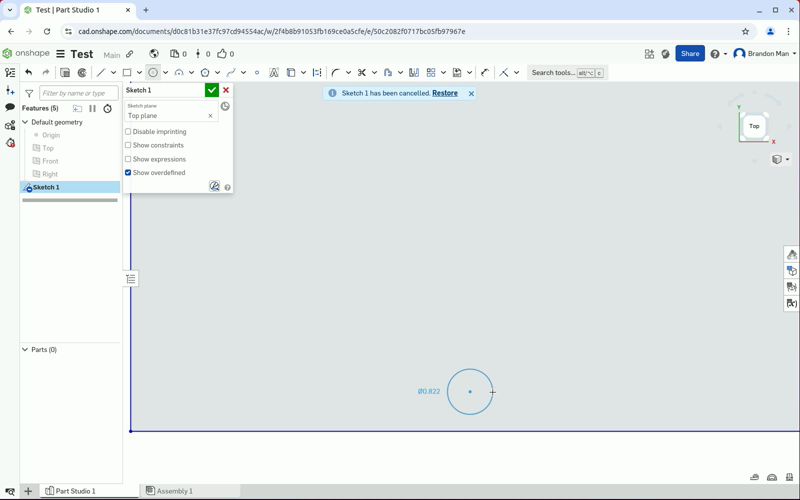
scroll(-6)
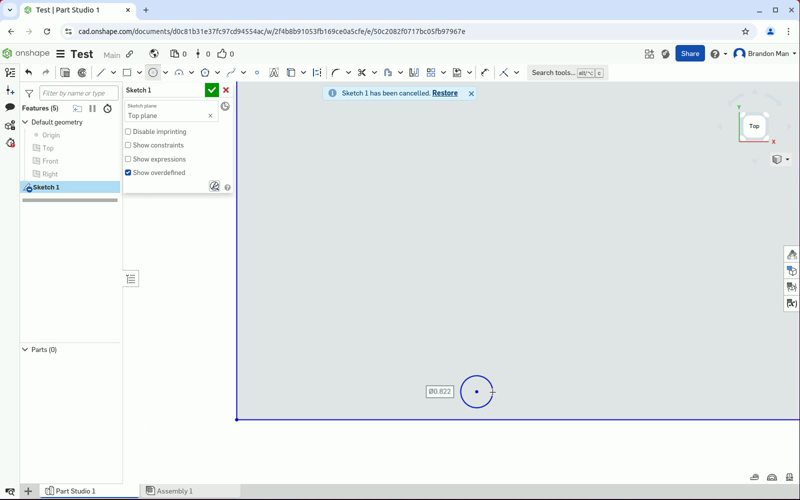
scroll(-6)
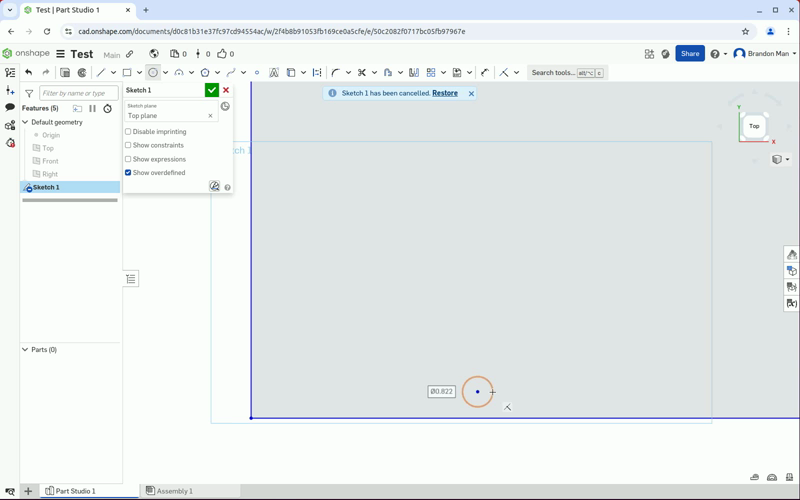
scroll(-6)
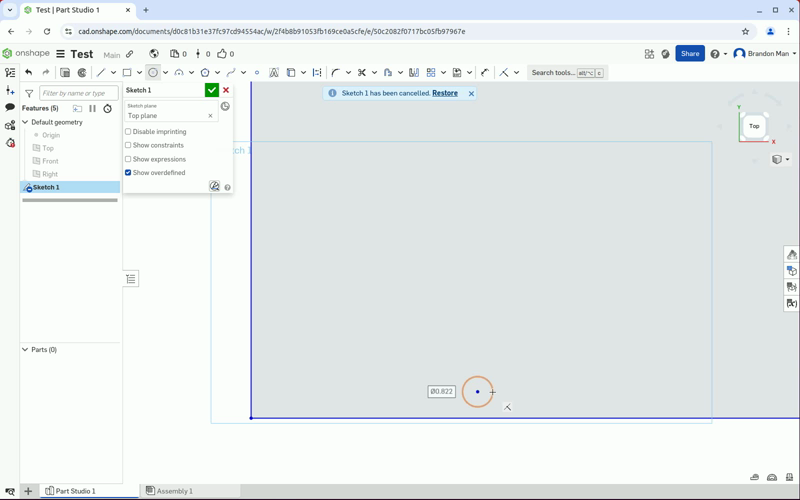
scroll(-6)
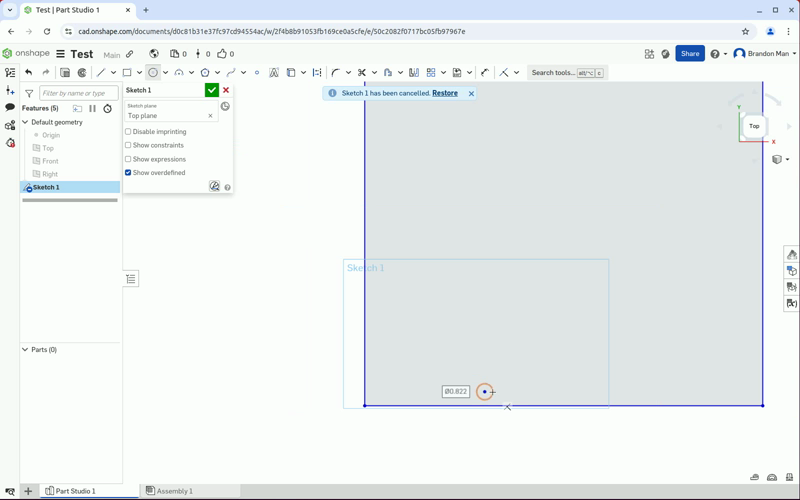
scroll(-6)
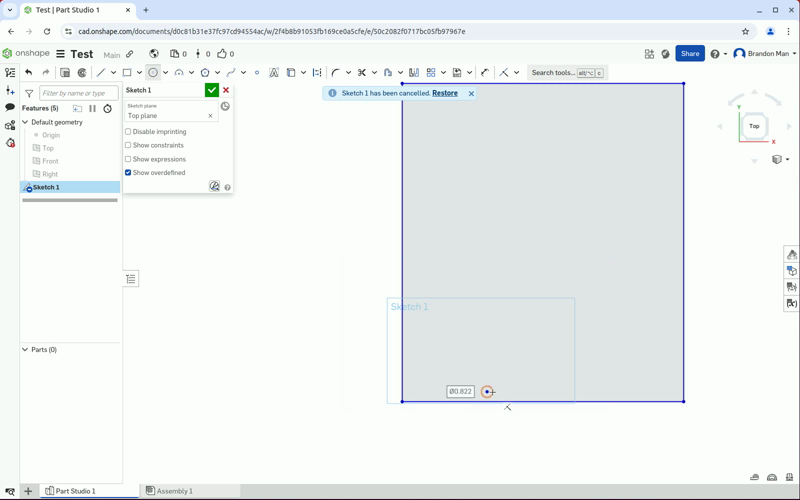
scroll(-6)
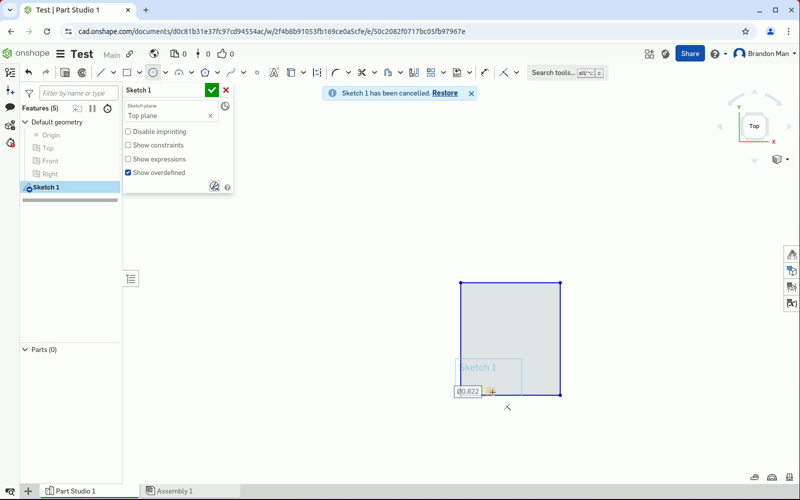
key(esc)
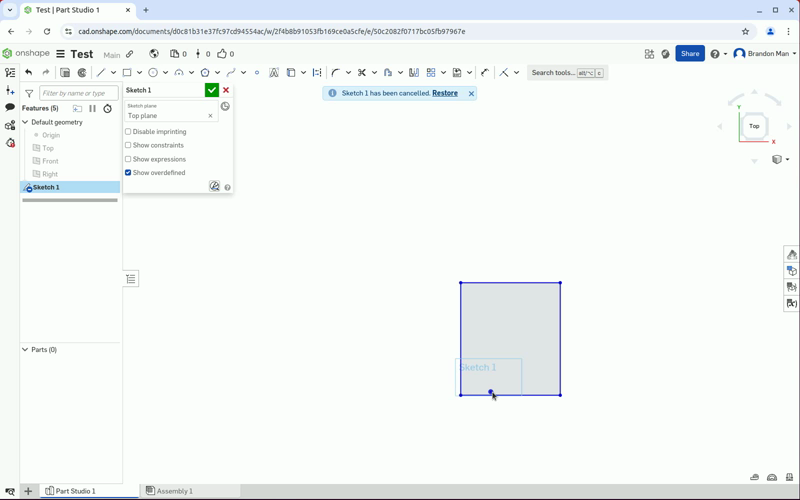
key(c)
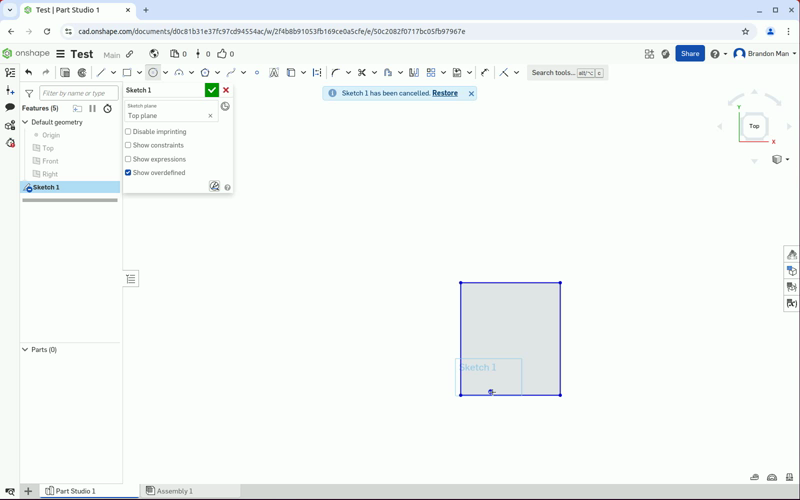
key_down(shift)
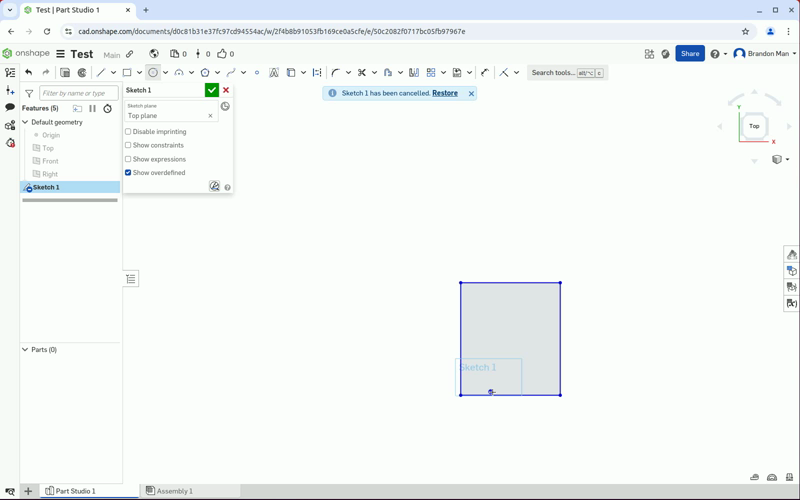
mouse_move(490, 286)
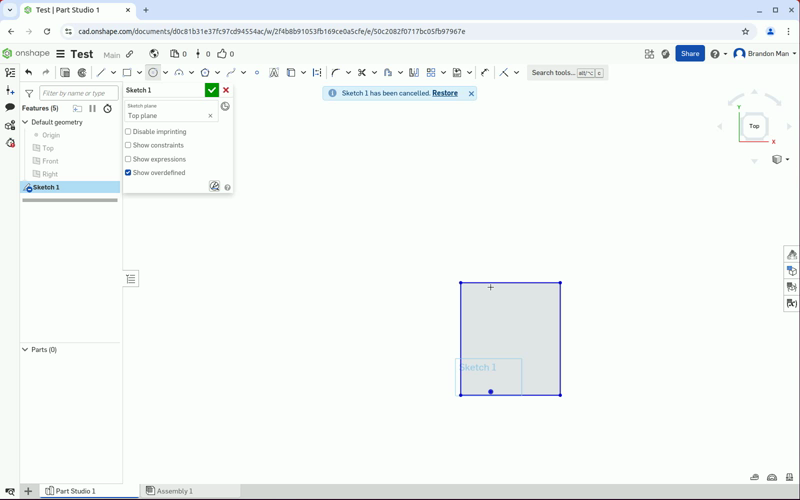
click(490, 286)
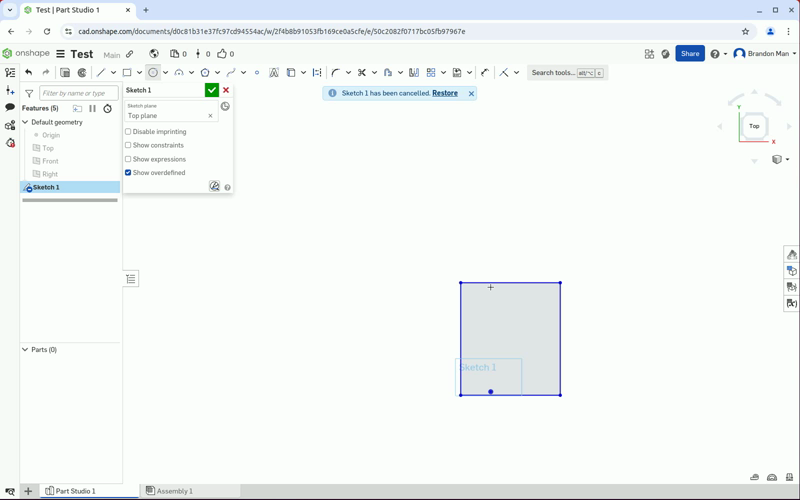
key_up(shift)
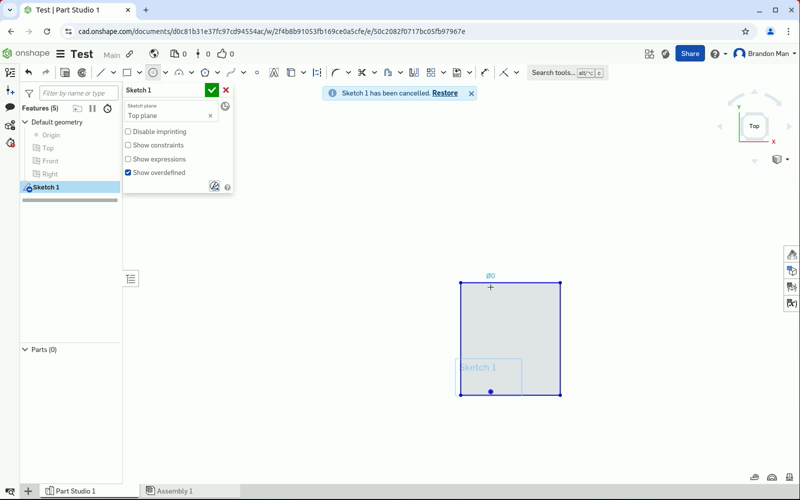
mouse_move(492, 286)
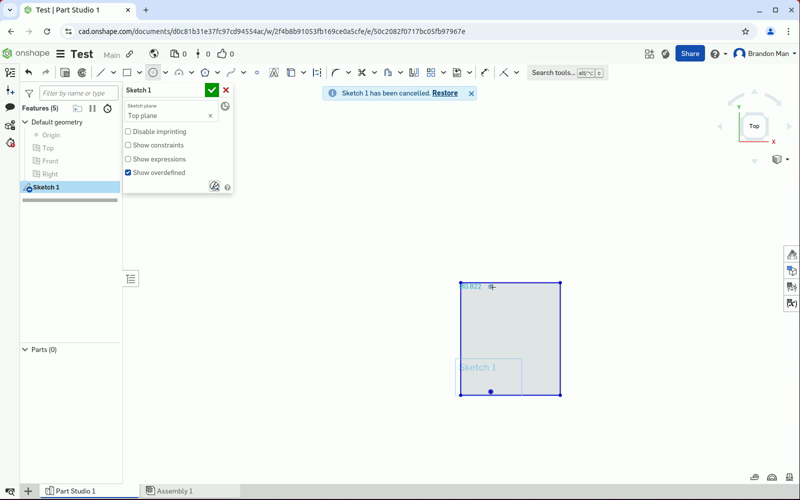
scroll(6)
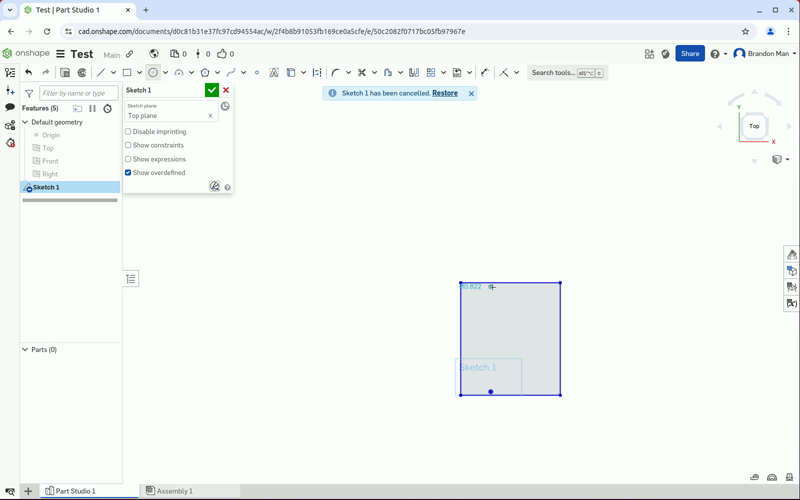
scroll(6)
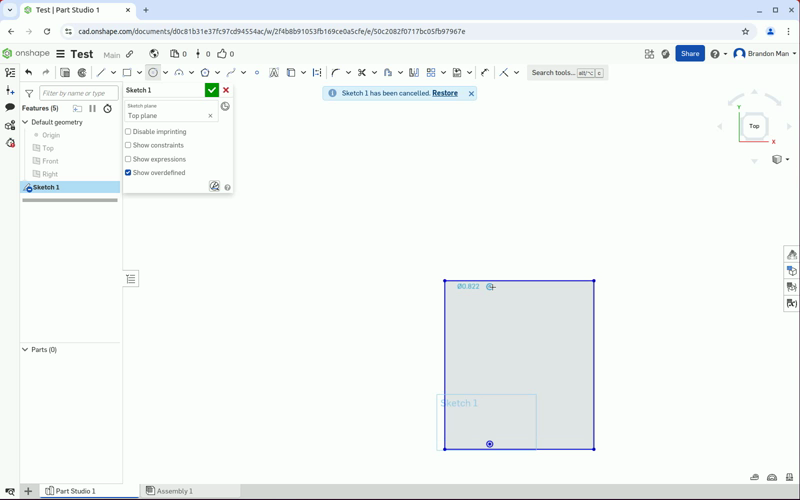
scroll(6)
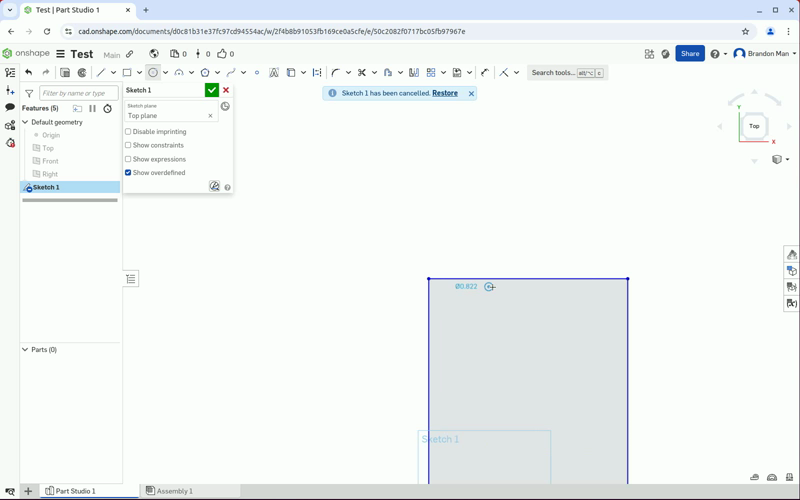
scroll(6)
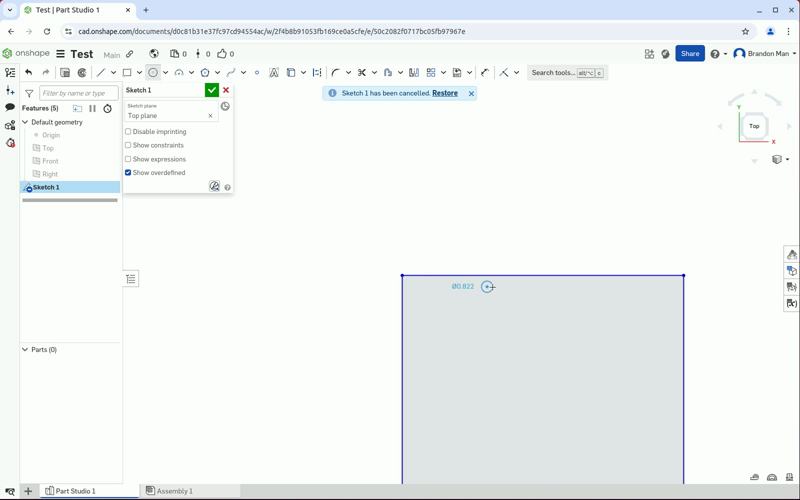
scroll(6)
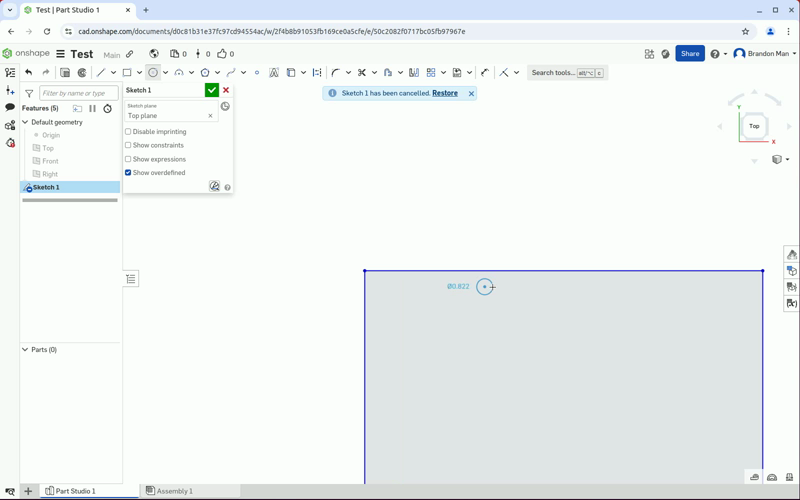
scroll(6)
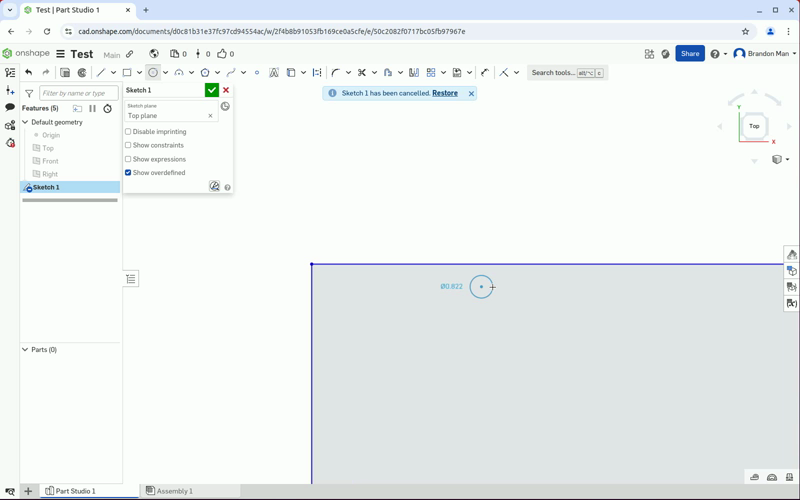
scroll(6)
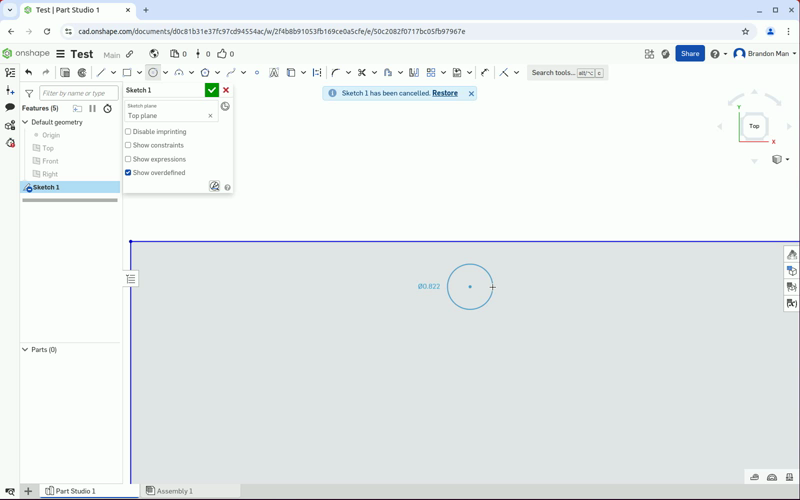
click(492, 286)
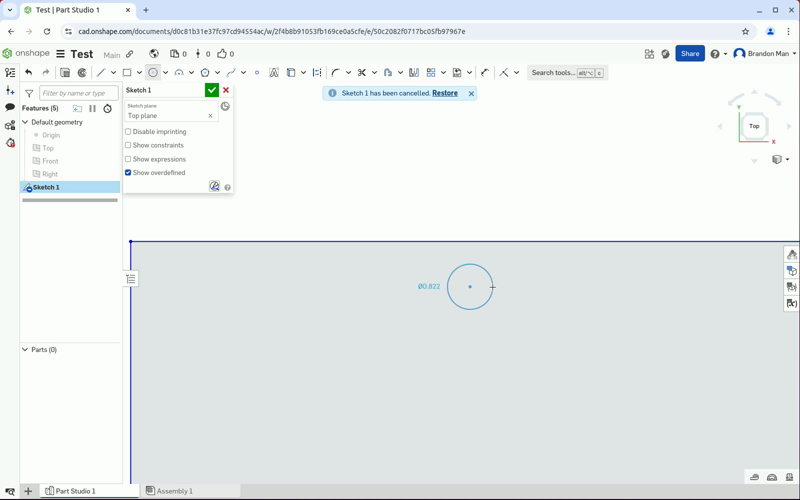
scroll(-6)
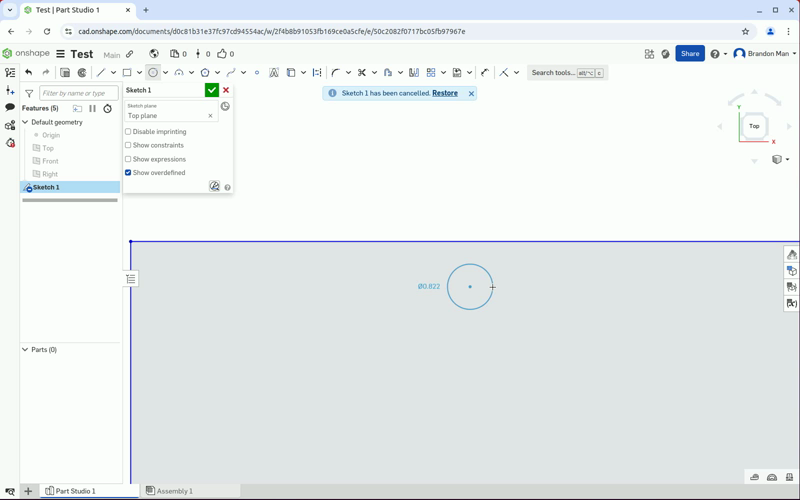
scroll(-6)
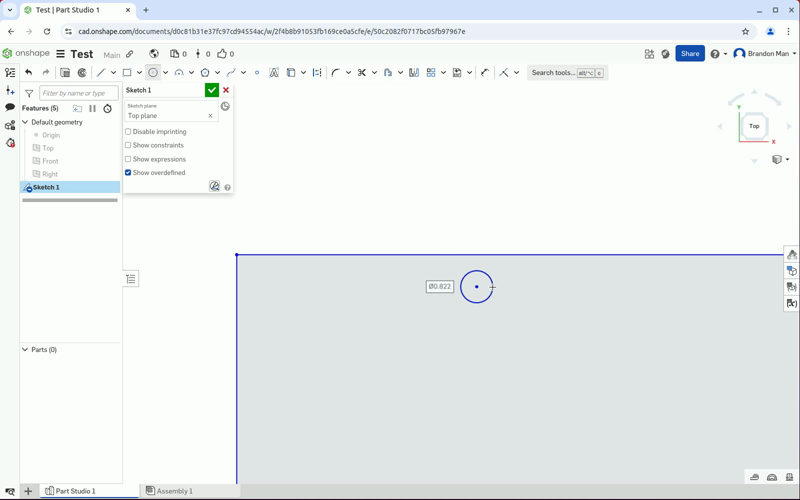
scroll(-6)
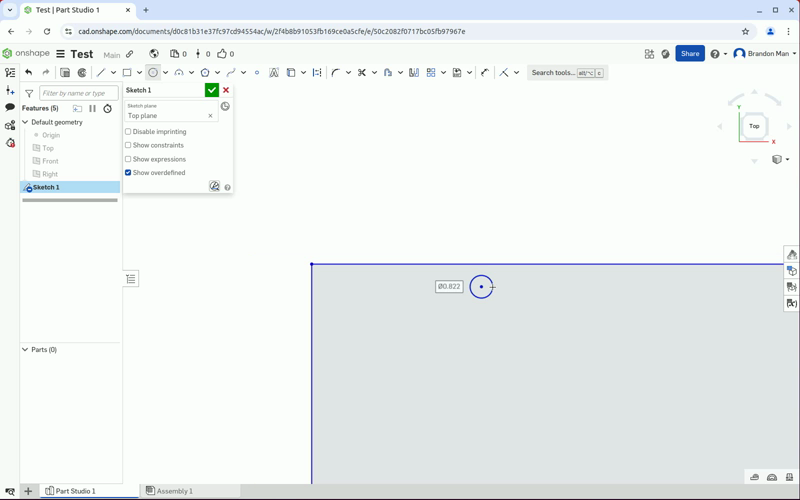
scroll(-6)
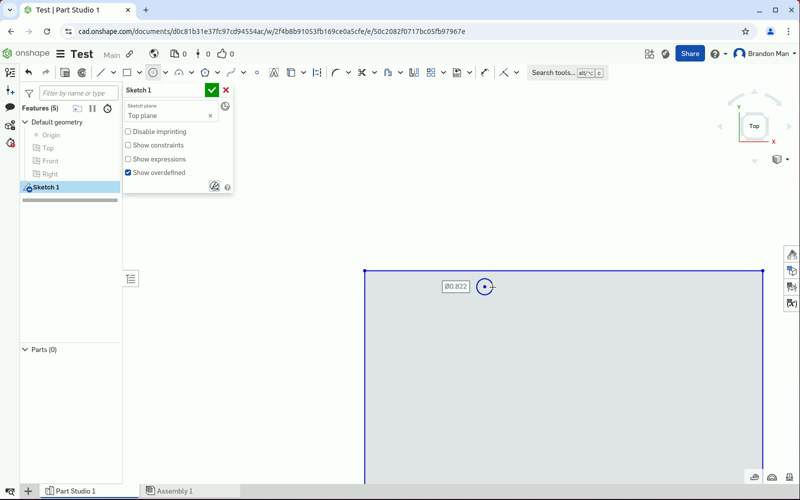
scroll(-6)
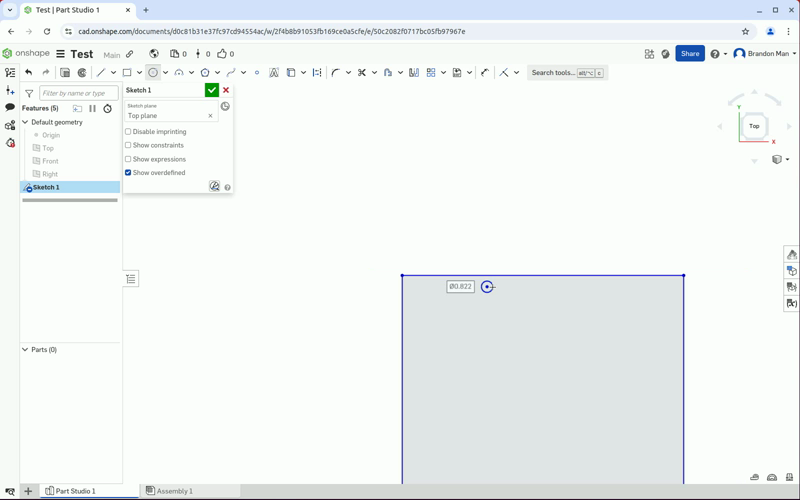
scroll(-6)
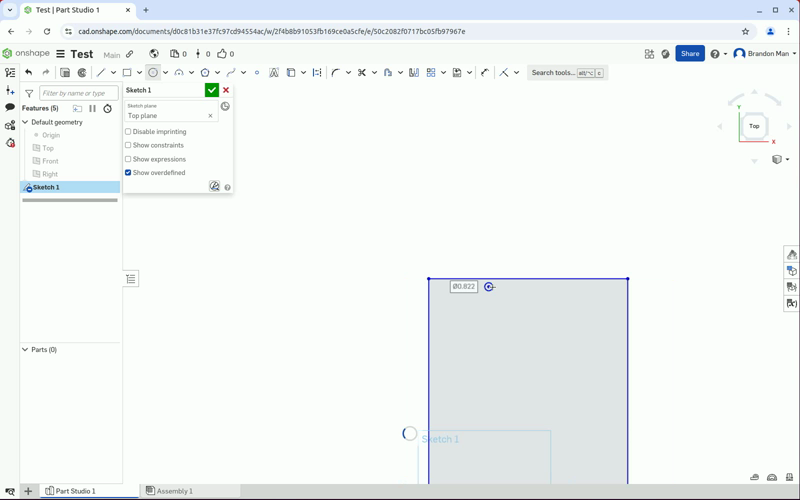
scroll(-6)
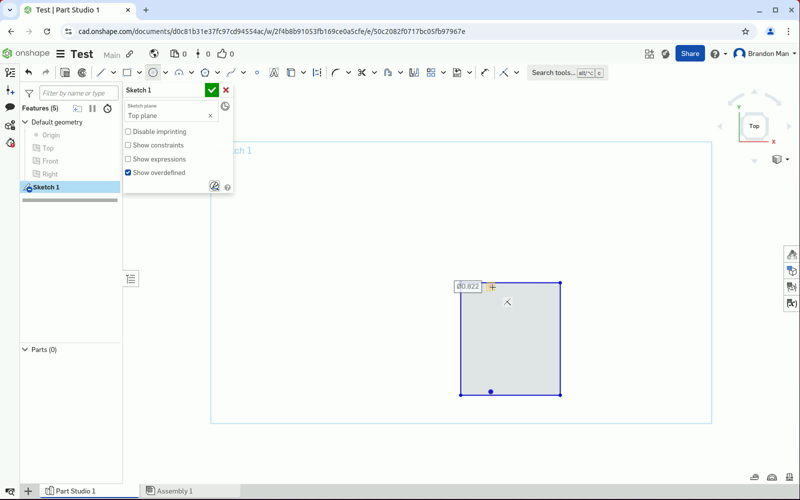
key(esc)
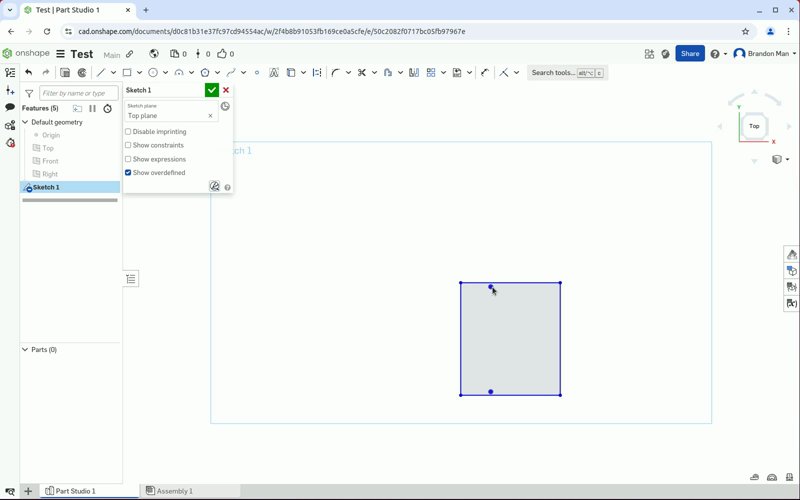
key(c)
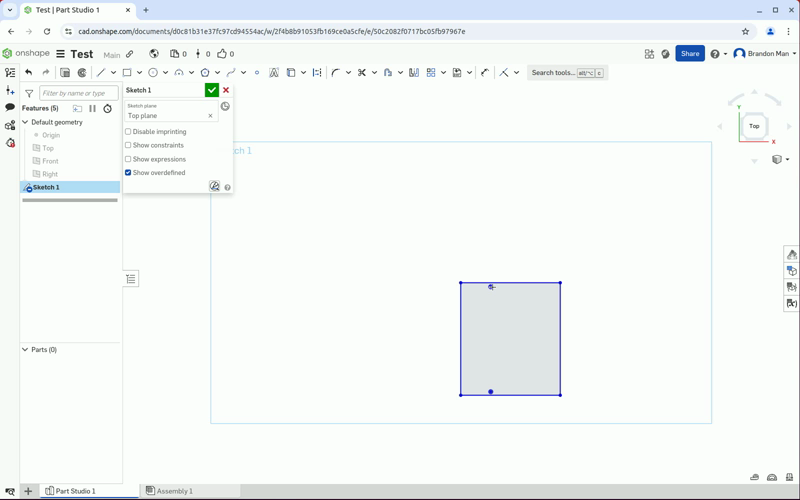
key_down(shift)
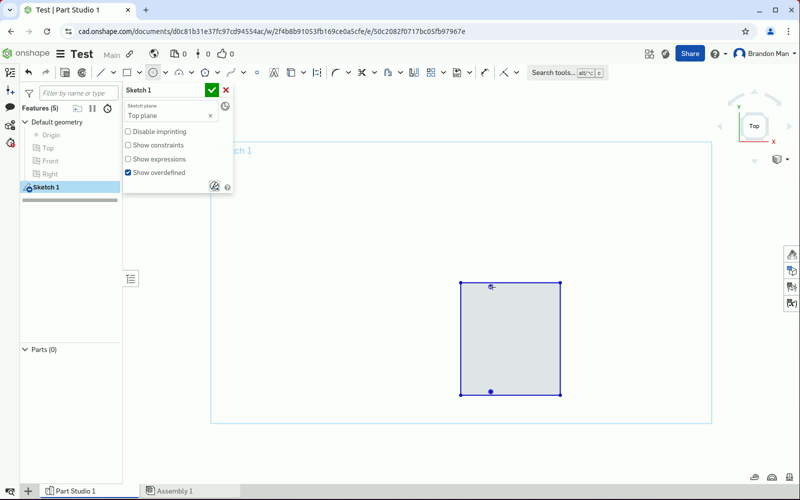
mouse_move(530, 391)
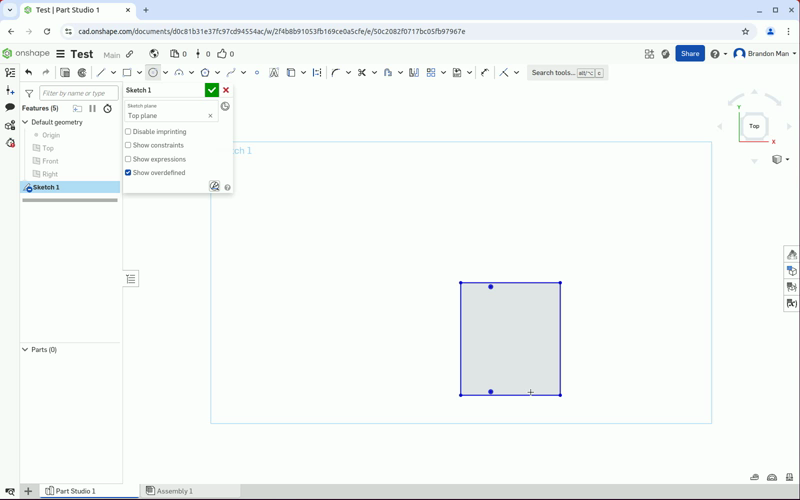
click(530, 391)
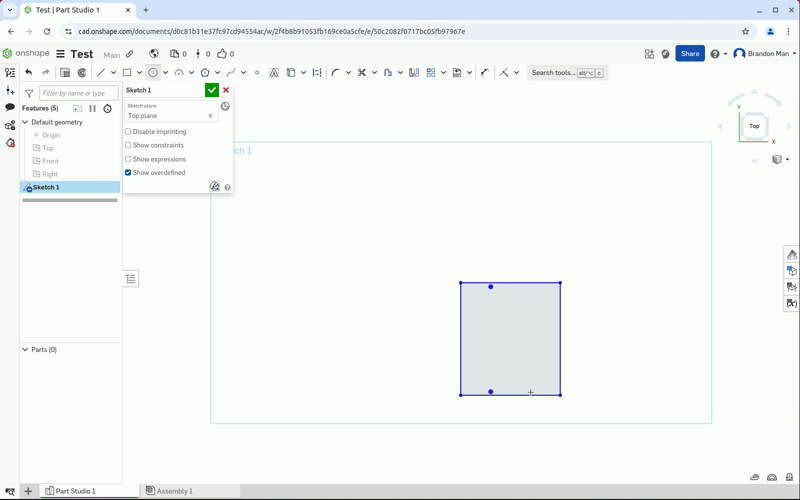
key_up(shift)
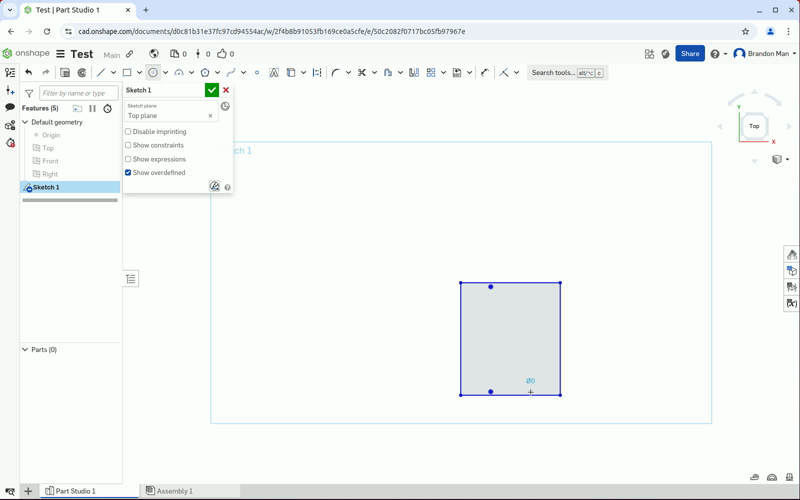
mouse_move(533, 391)
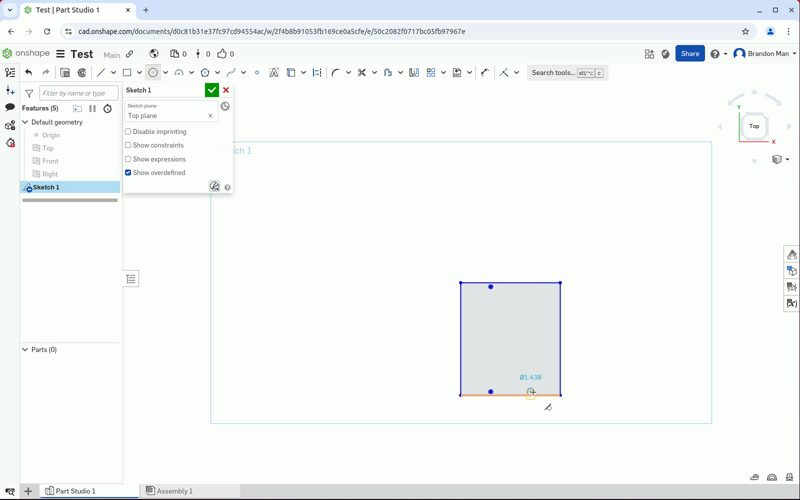
scroll(6)
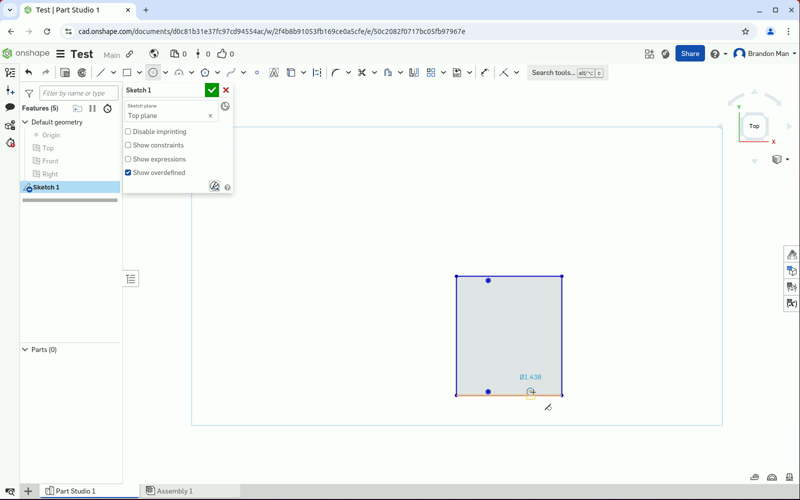
scroll(6)
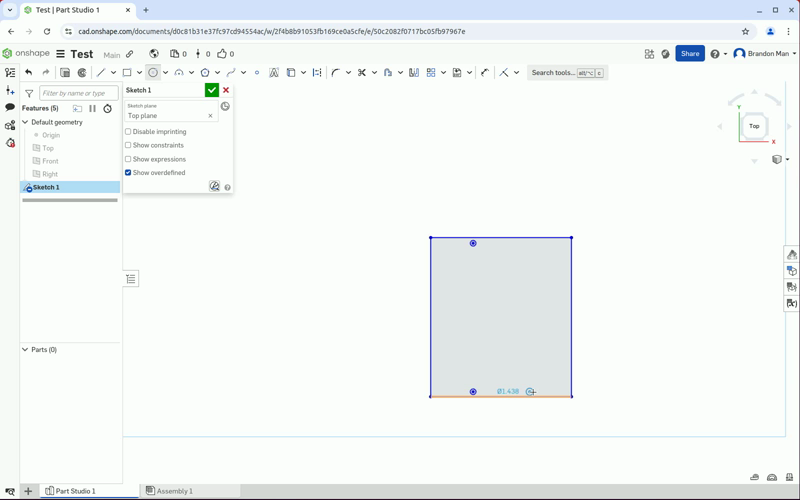
scroll(6)
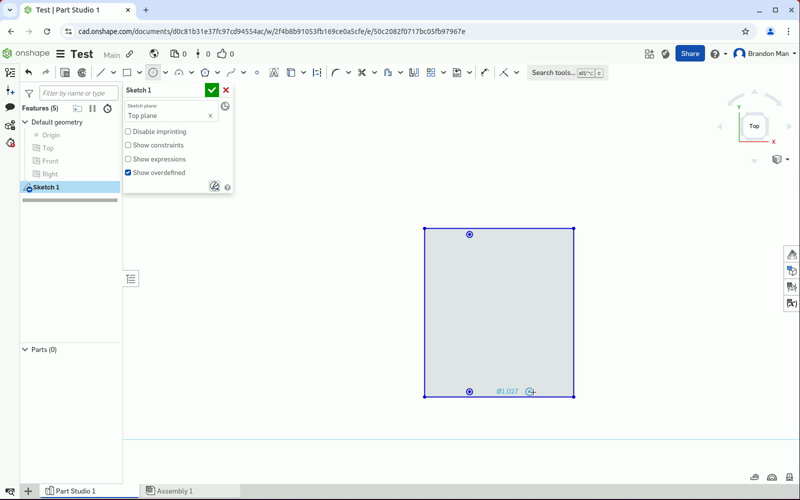
scroll(6)
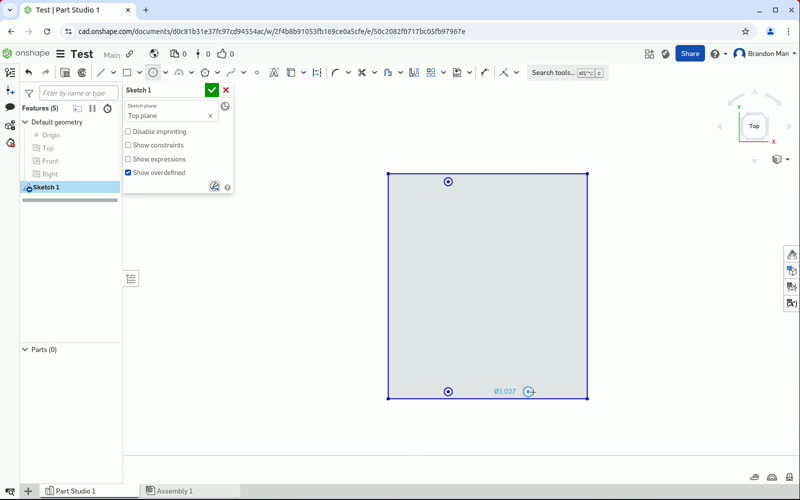
scroll(6)
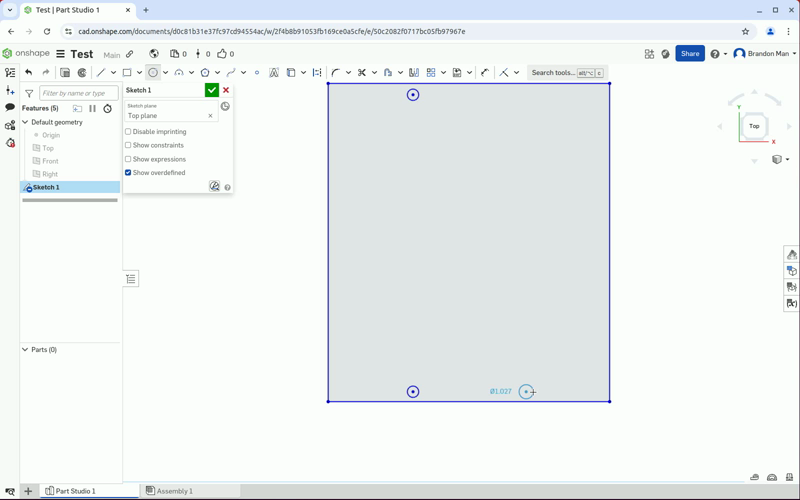
scroll(6)
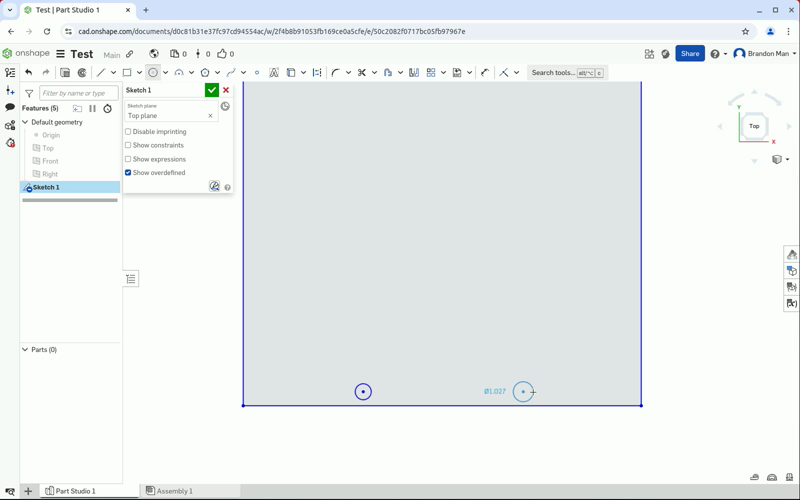
scroll(6)
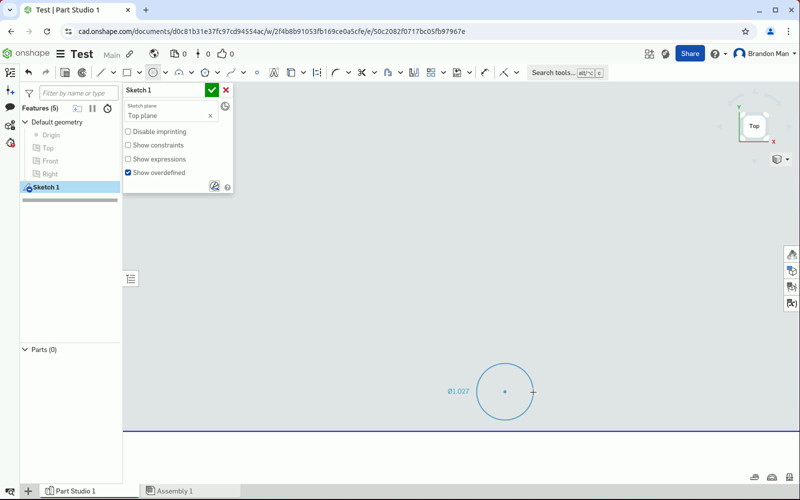
click(533, 391)
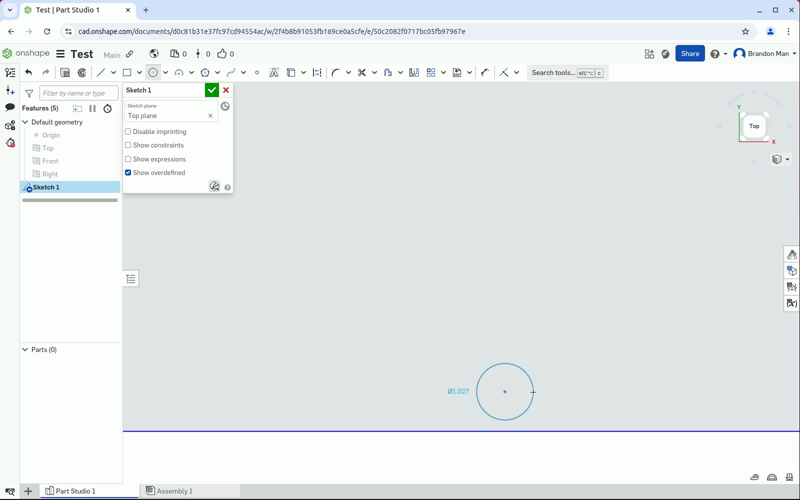
scroll(-6)
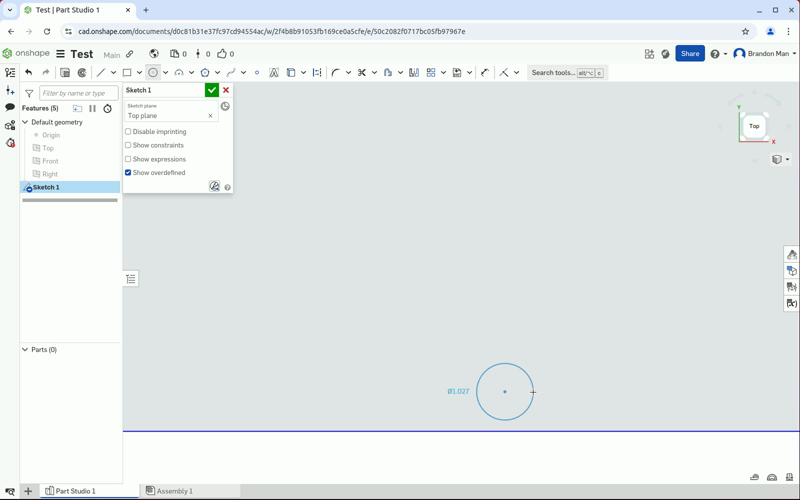
scroll(-6)
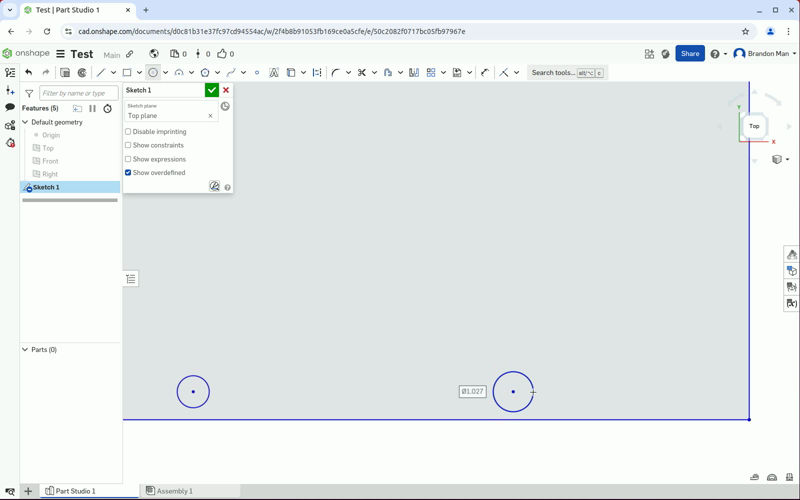
scroll(-6)
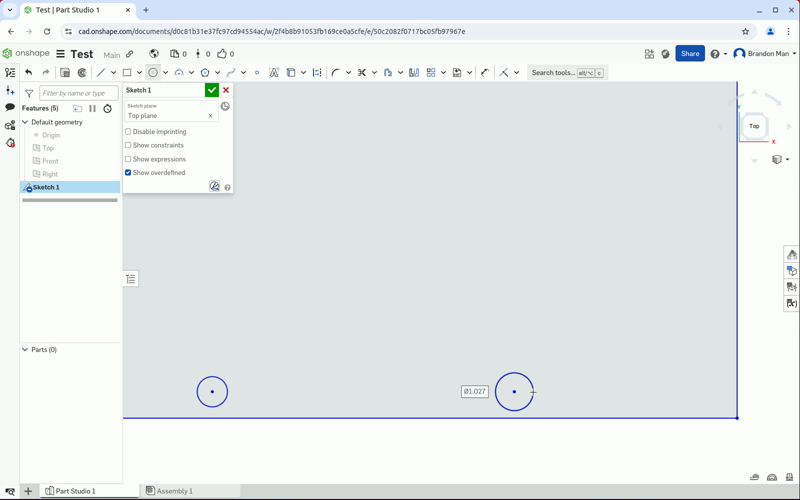
scroll(-6)
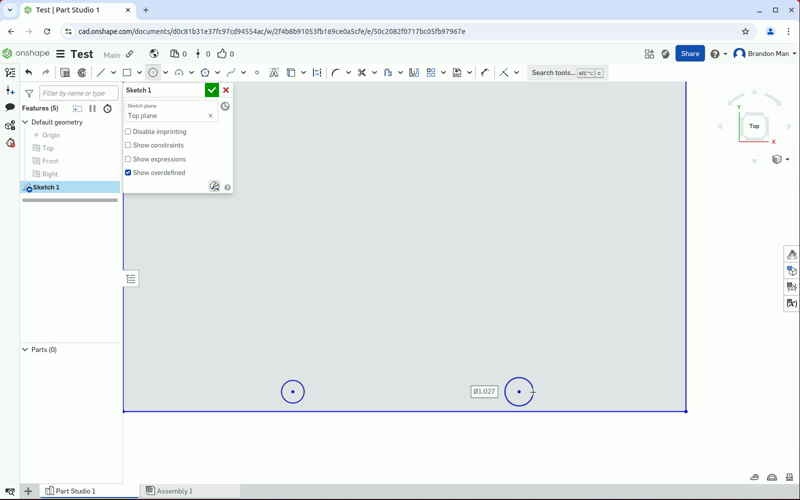
scroll(-6)
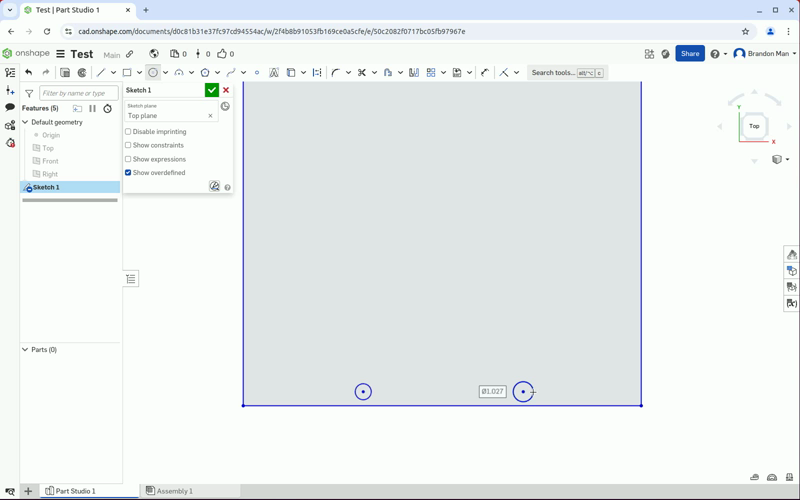
scroll(-6)
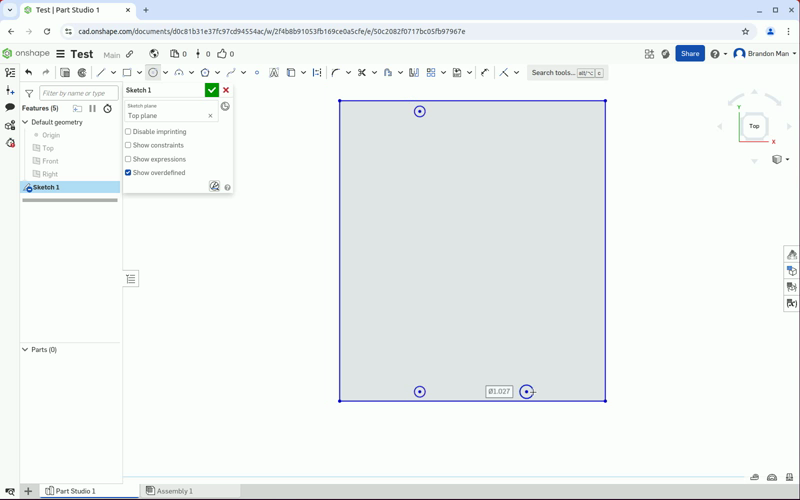
scroll(-6)
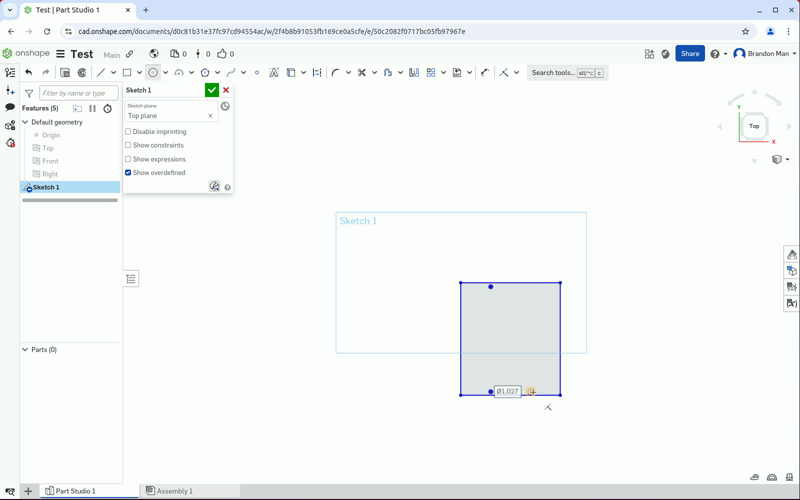
key(esc)
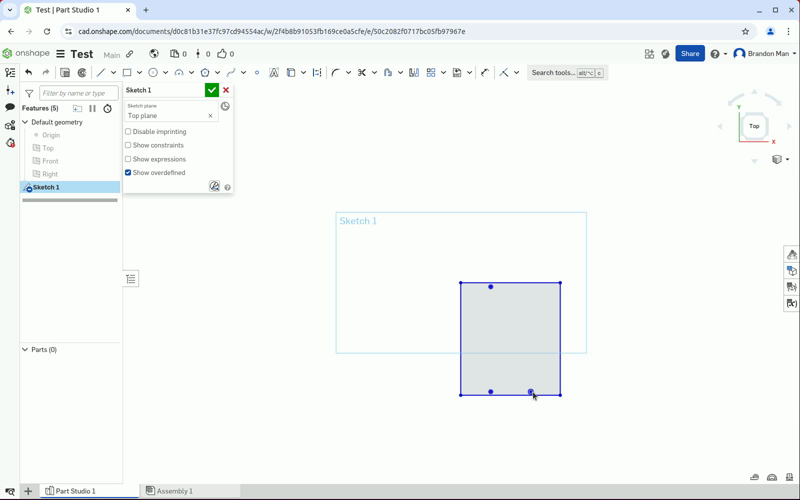
key(c)
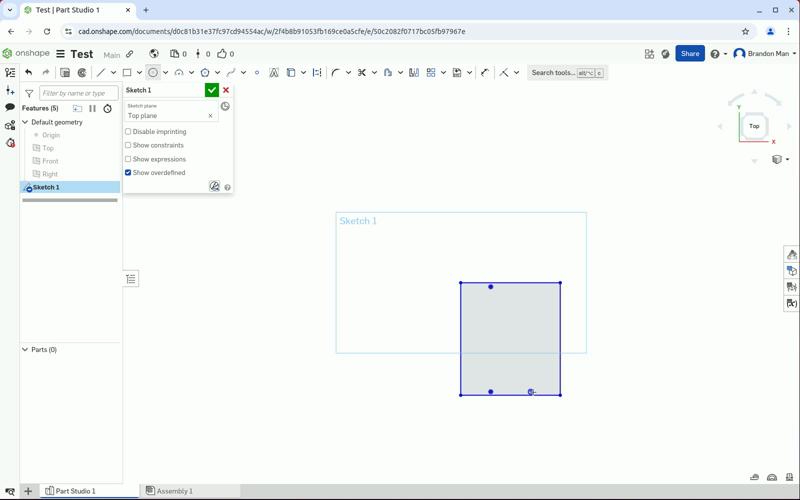
key_down(shift)
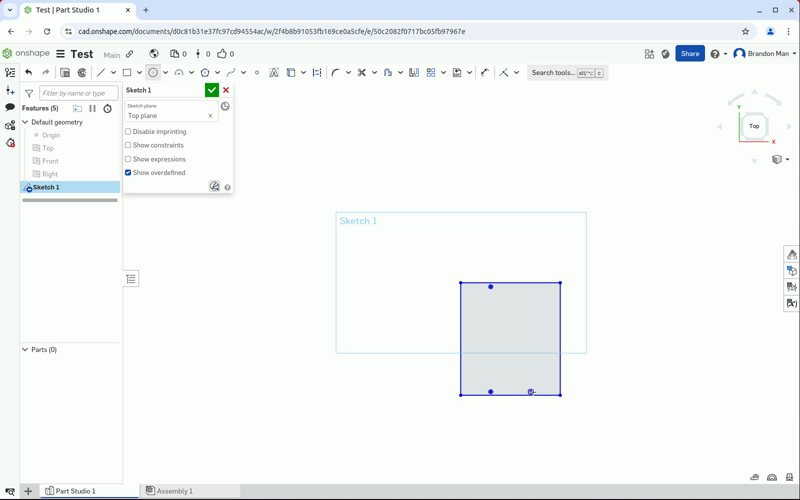
mouse_move(530, 286)
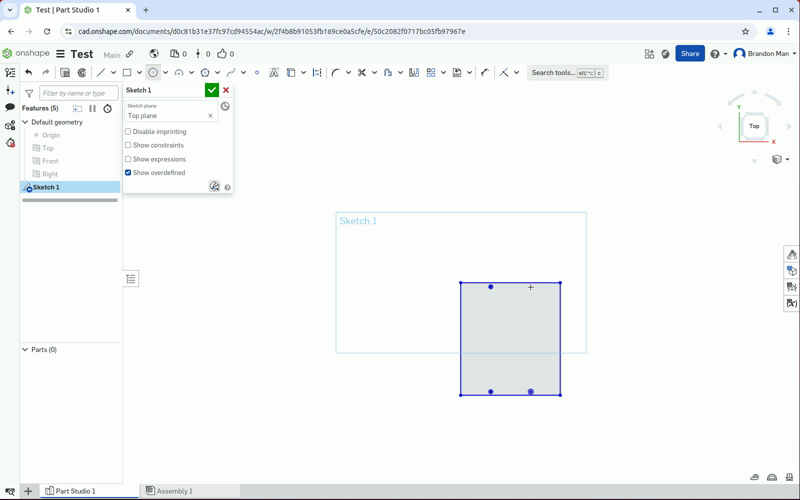
click(530, 286)
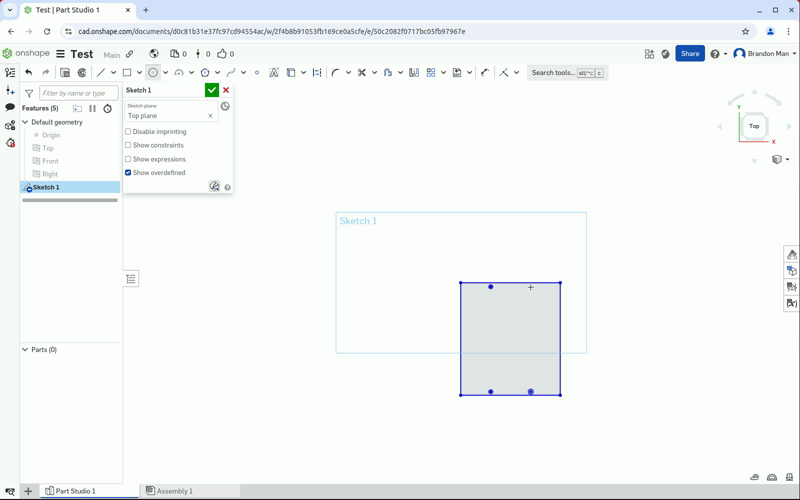
key_up(shift)
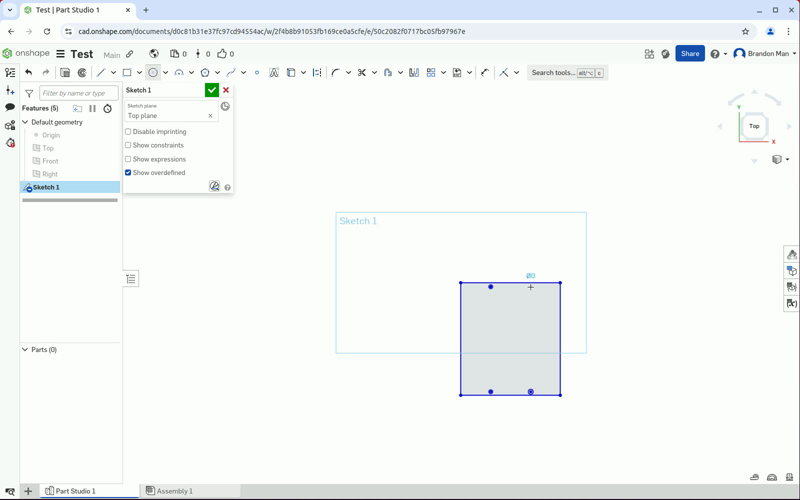
mouse_move(533, 286)
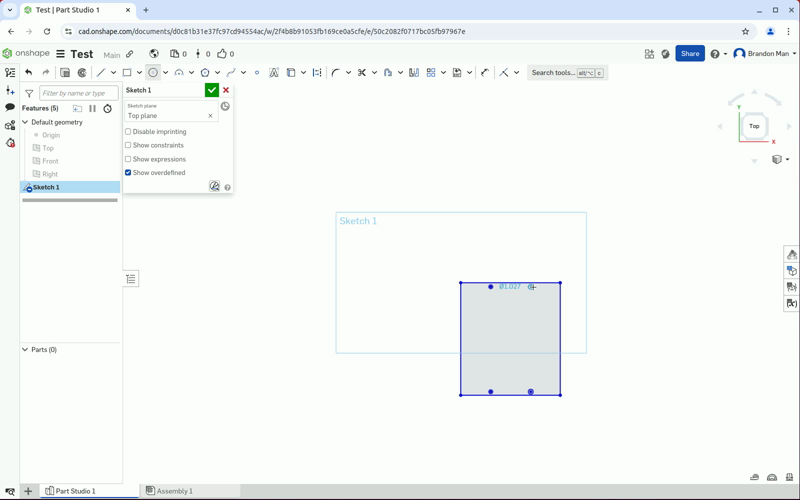
scroll(6)
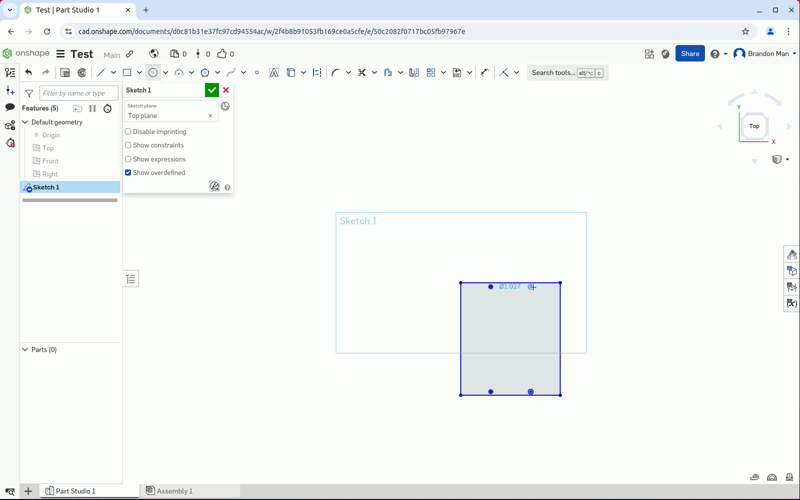
scroll(6)
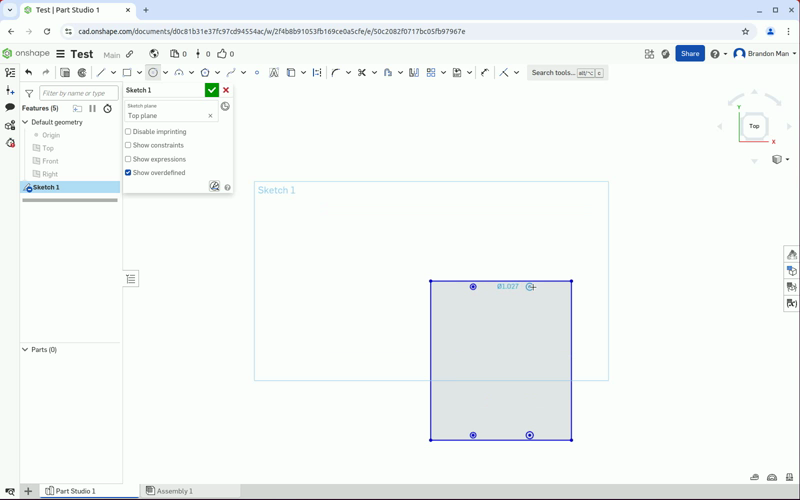
scroll(6)
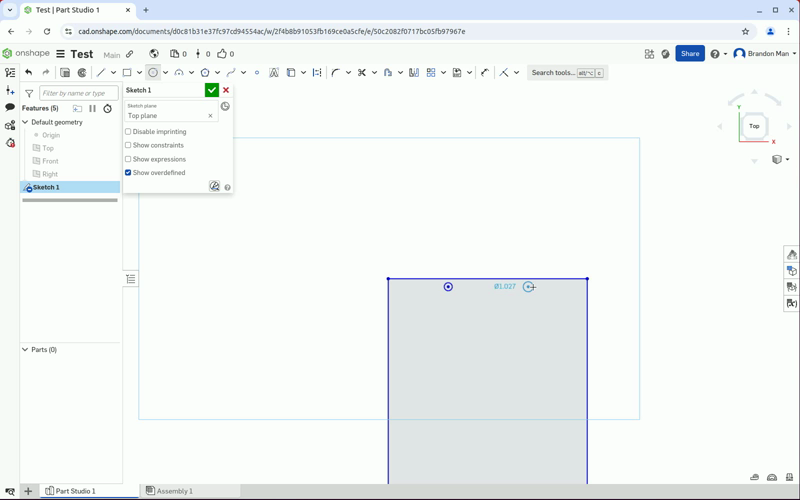
scroll(6)
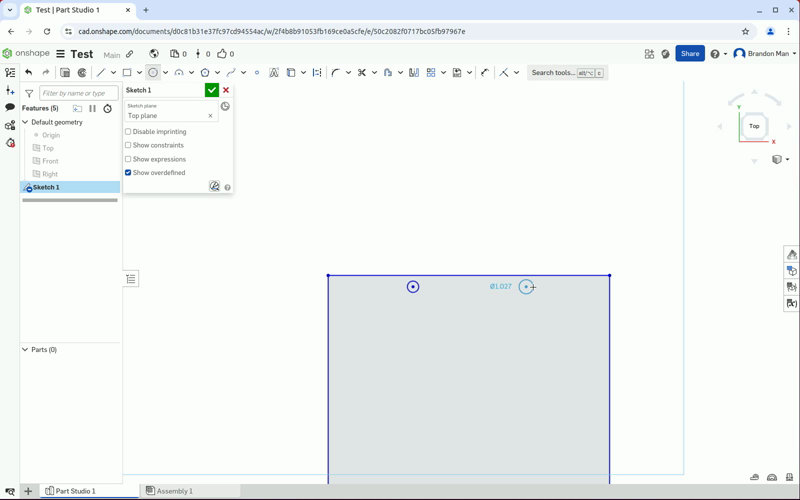
scroll(6)
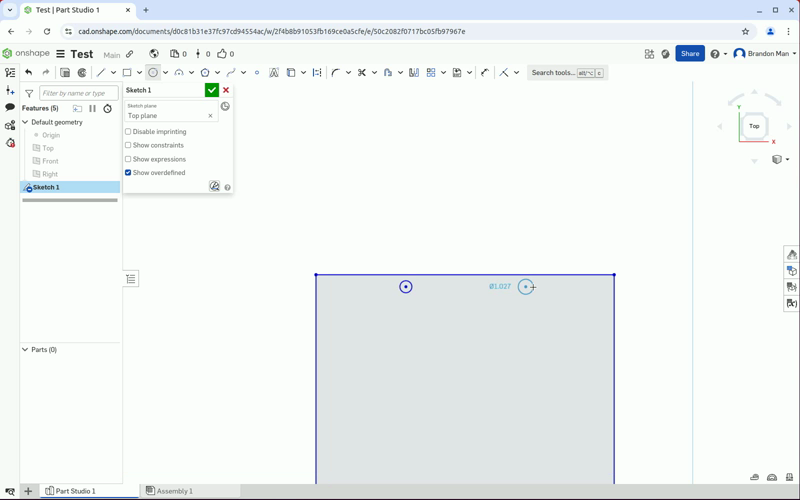
scroll(6)
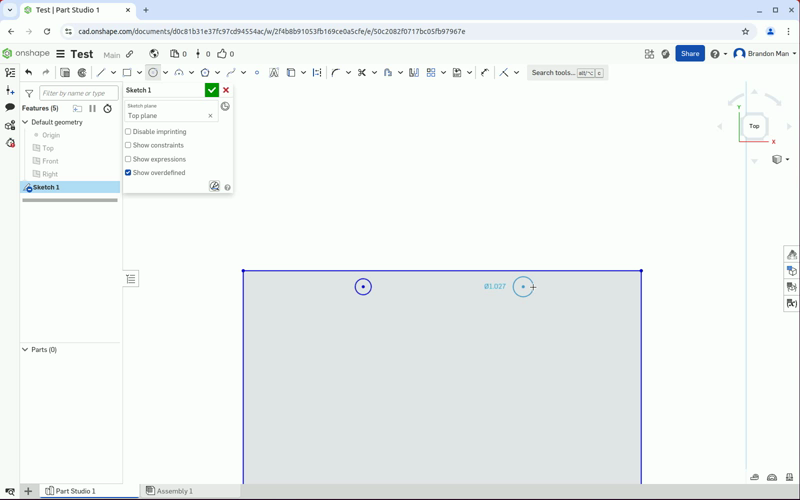
scroll(6)
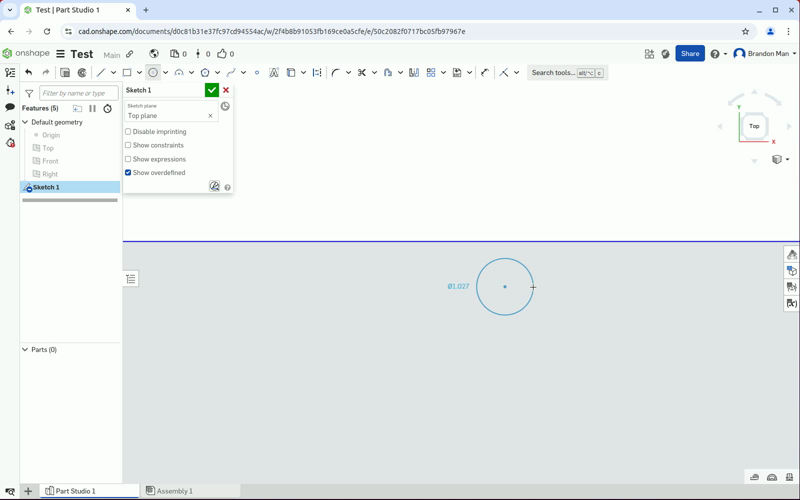
click(533, 286)
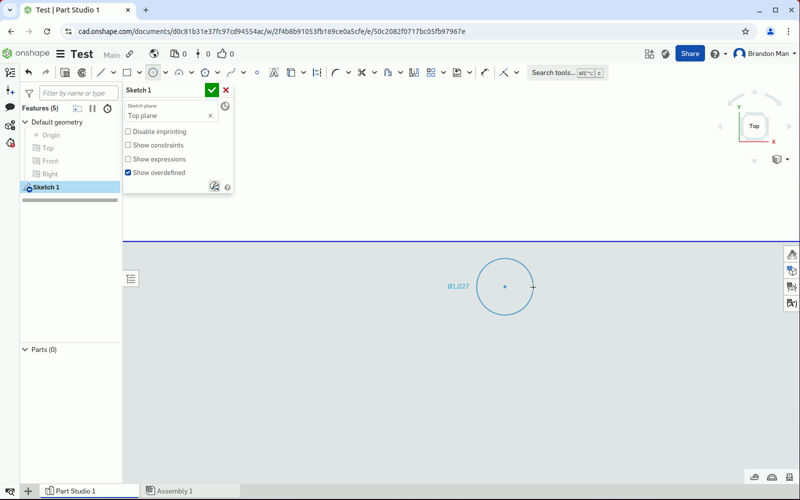
scroll(-6)
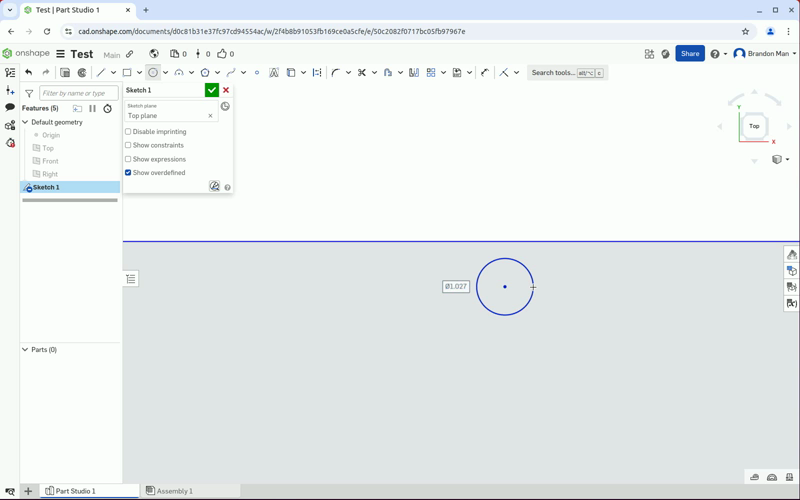
scroll(-6)
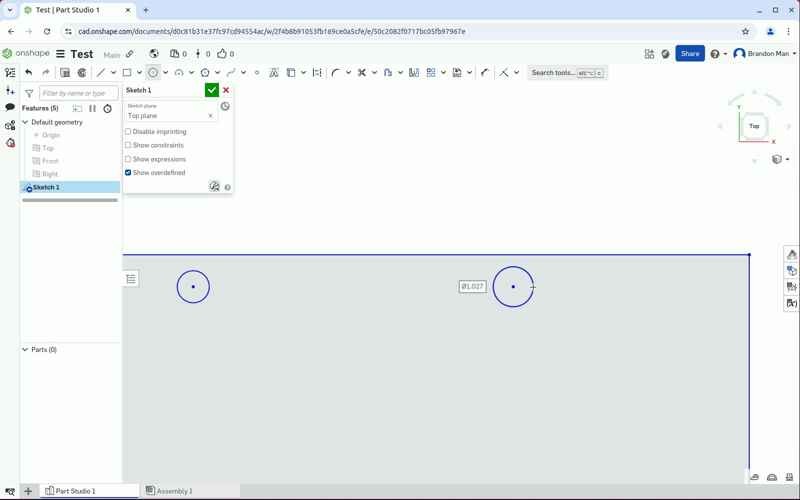
scroll(-6)
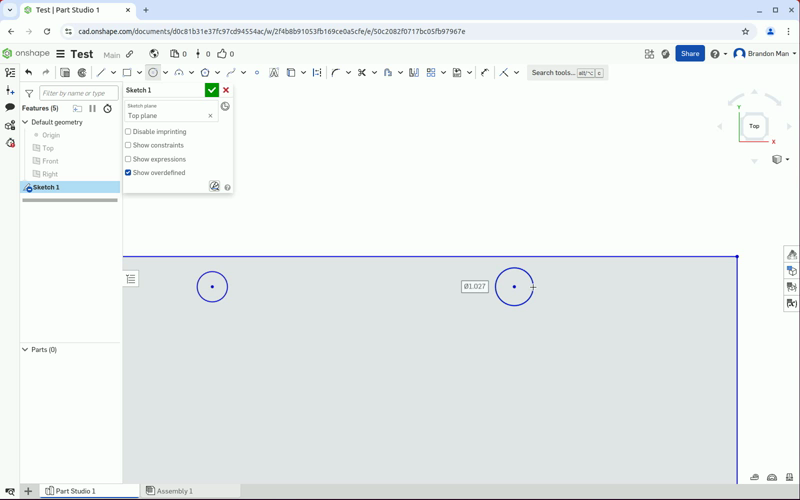
scroll(-6)
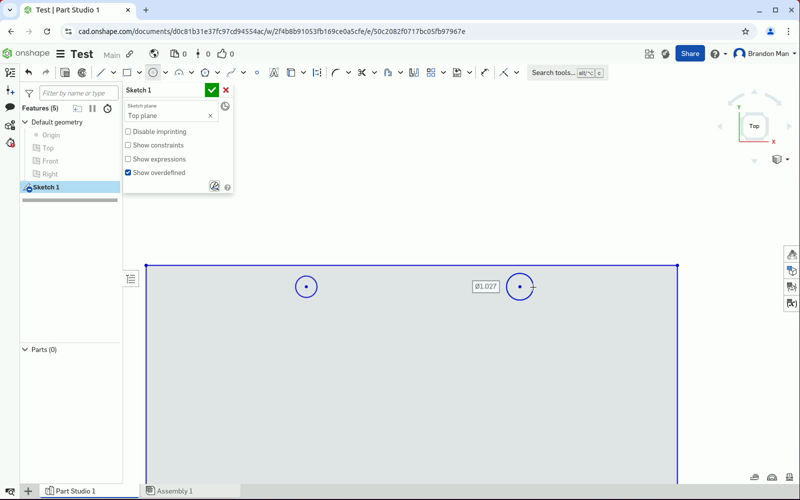
scroll(-6)
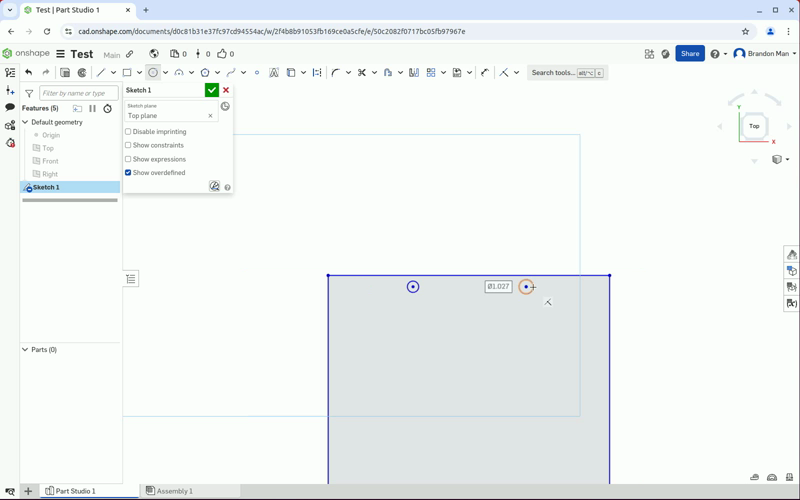
scroll(-6)
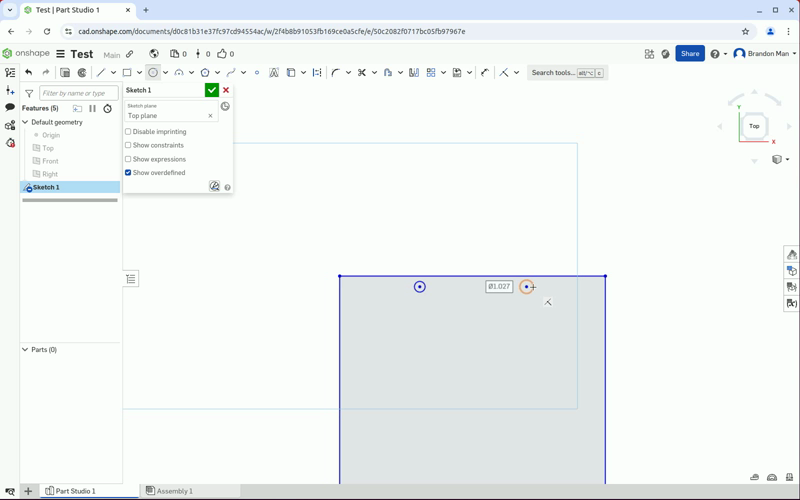
scroll(-6)
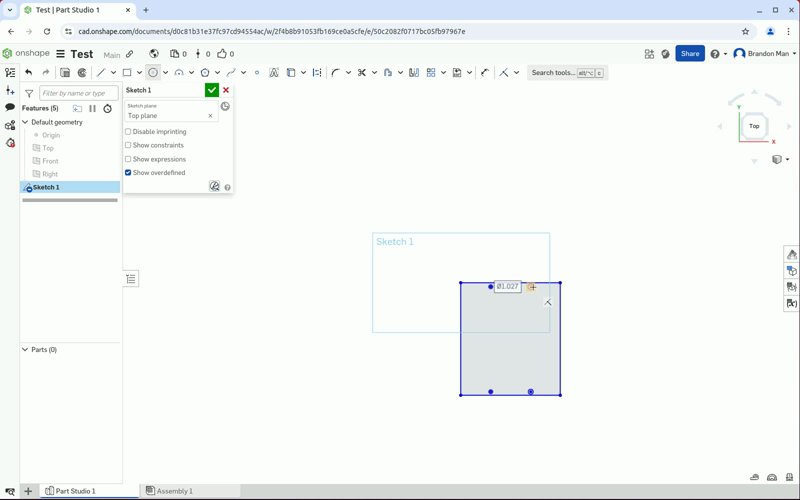
key(esc)
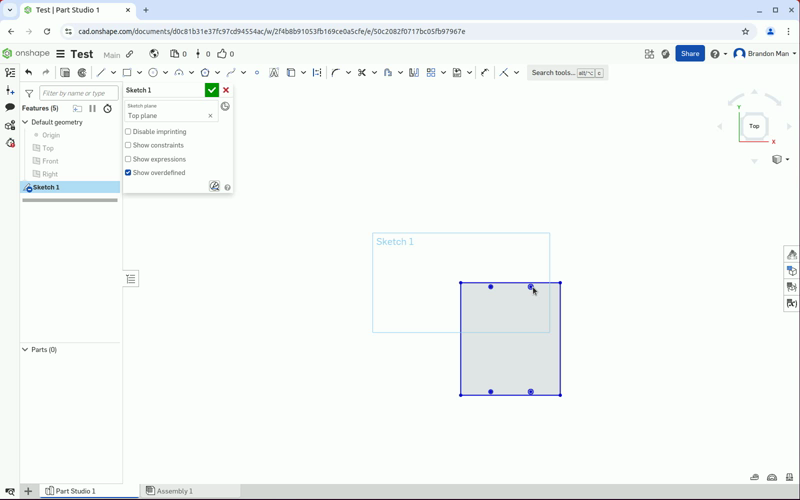
mouse_move(517, 315)
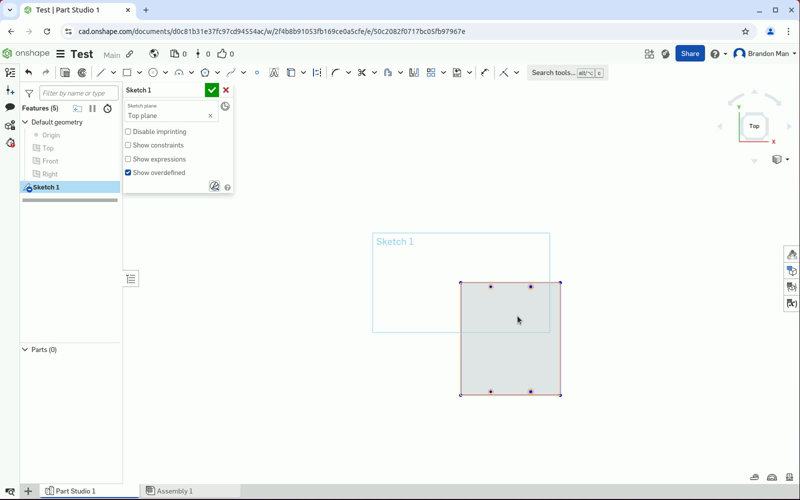
click(517, 315)
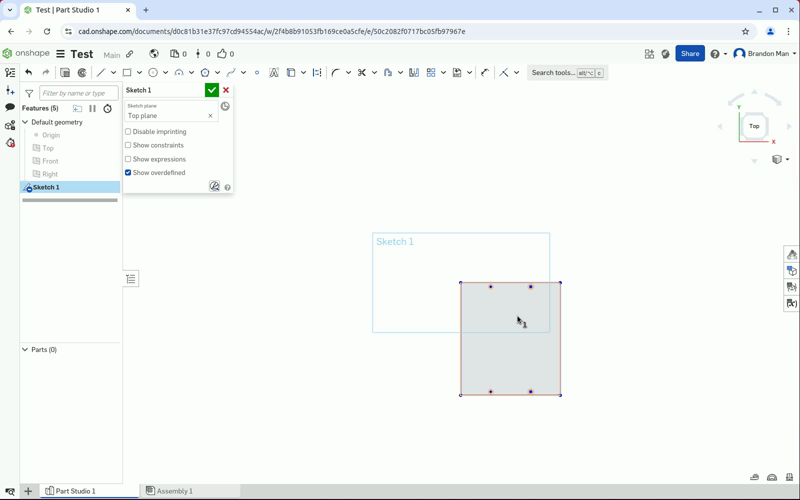
mouse_move(73, 352)
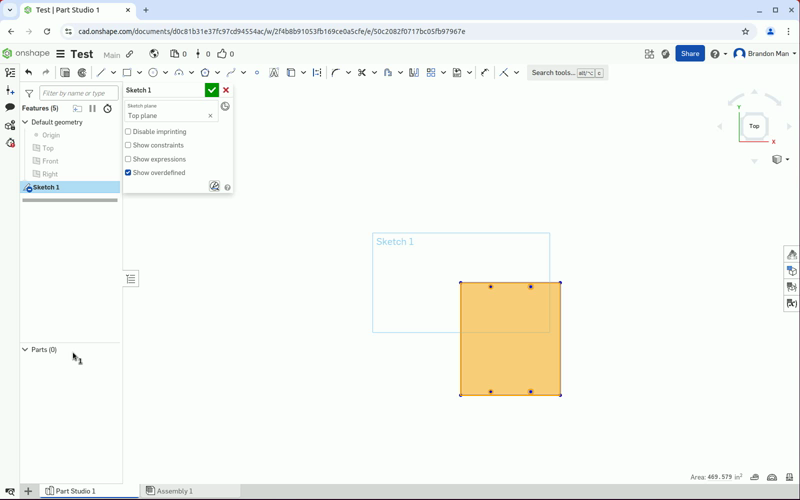
key(shift+y)
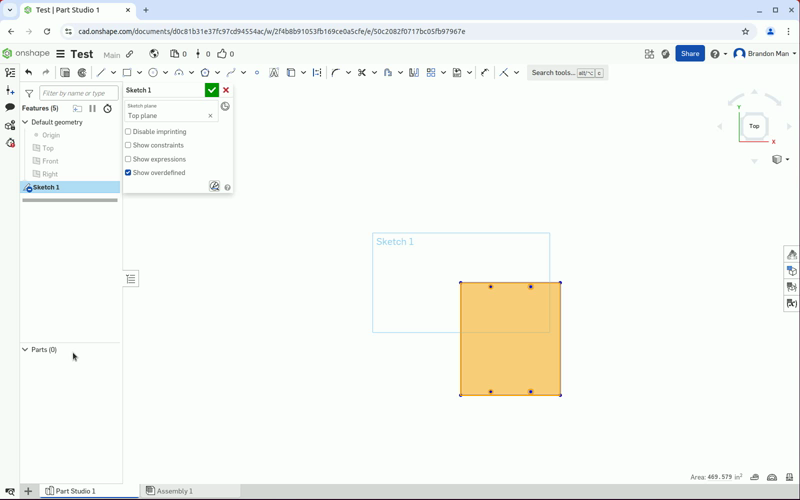
key(shift+e)
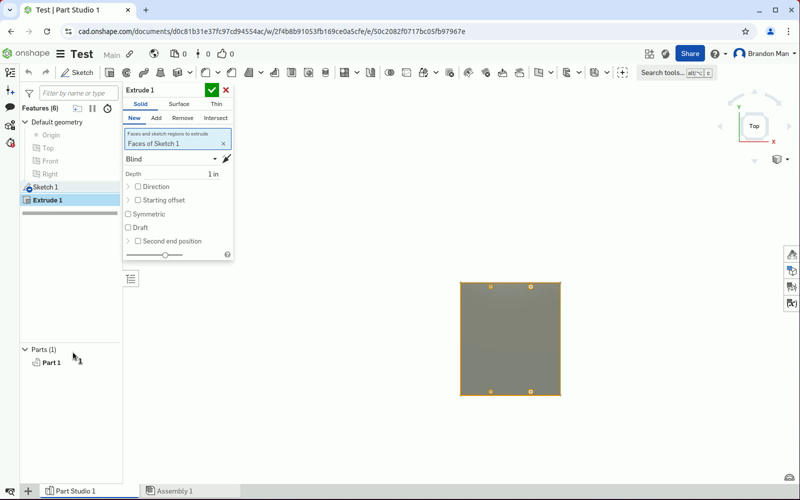
mouse_move(143, 106)
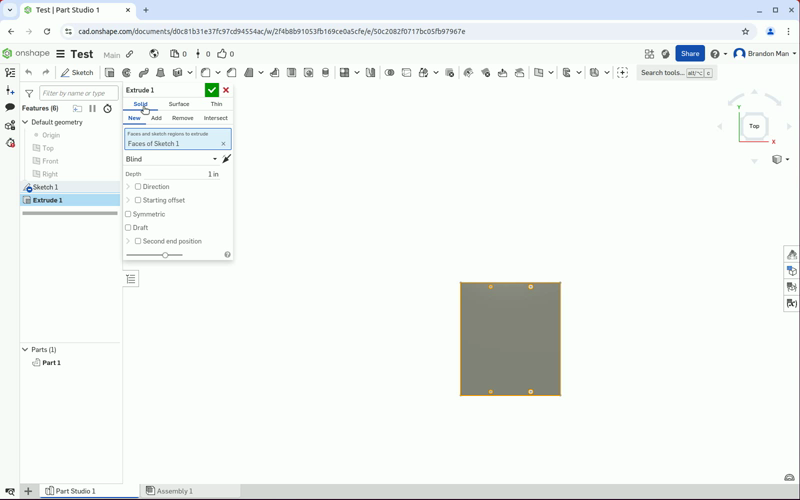
click(143, 106)
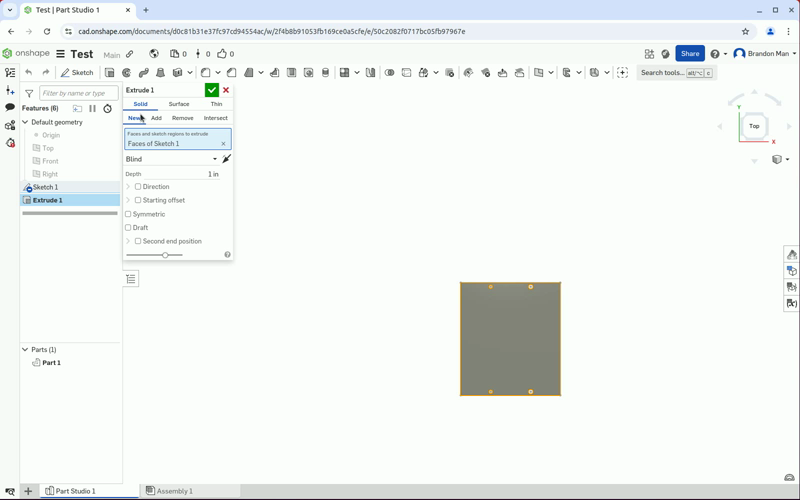
mouse_move(137, 120)
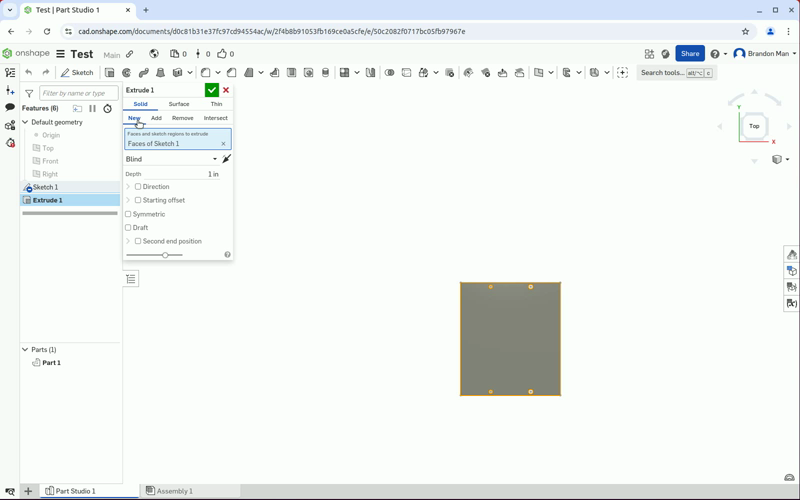
click(137, 120)
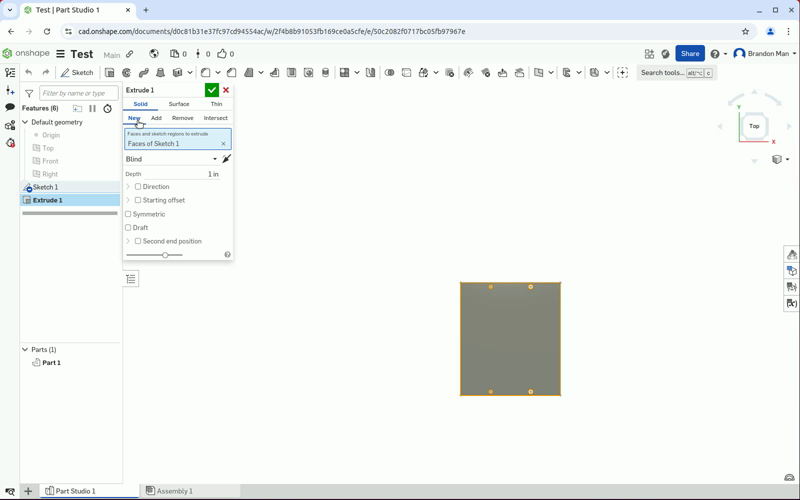
key(tab, 4)
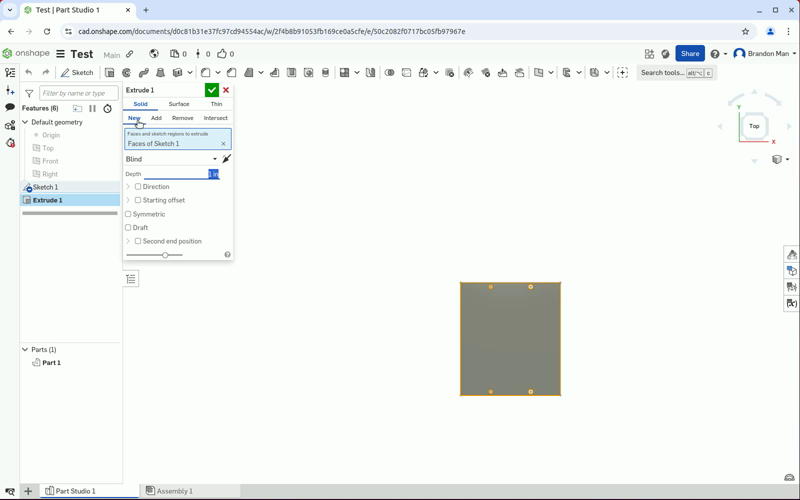
text(0.963)
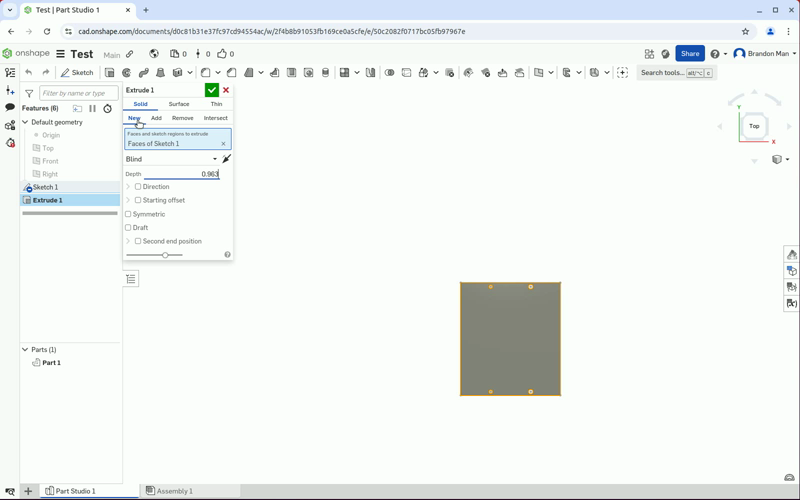
key(enter)
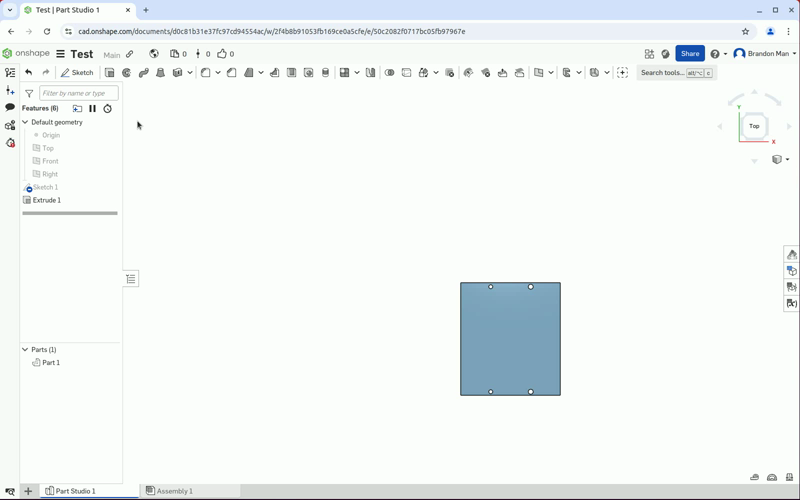
key(shift+h)
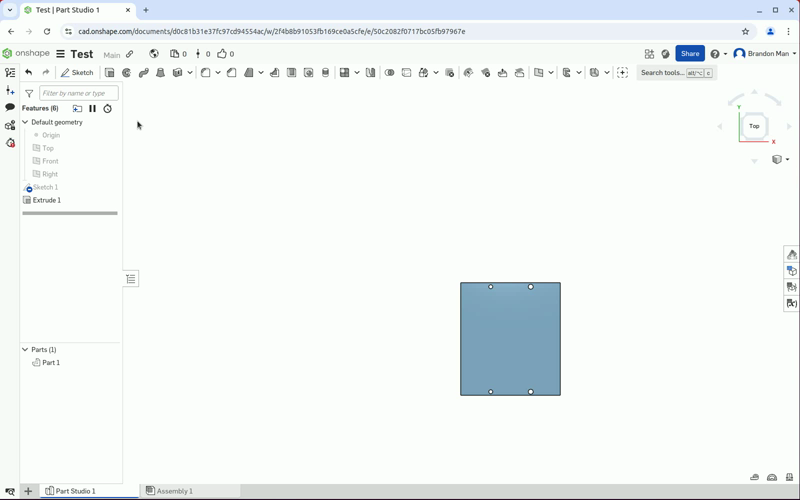
key(shift+h)
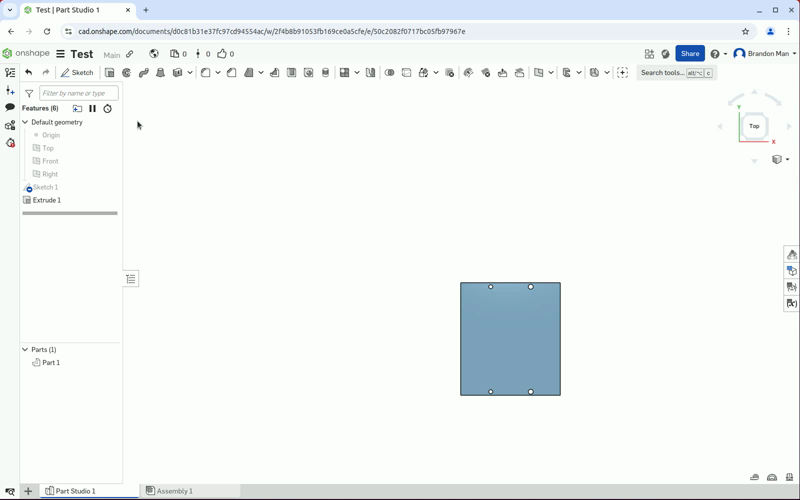
mouse_move(73, 189)
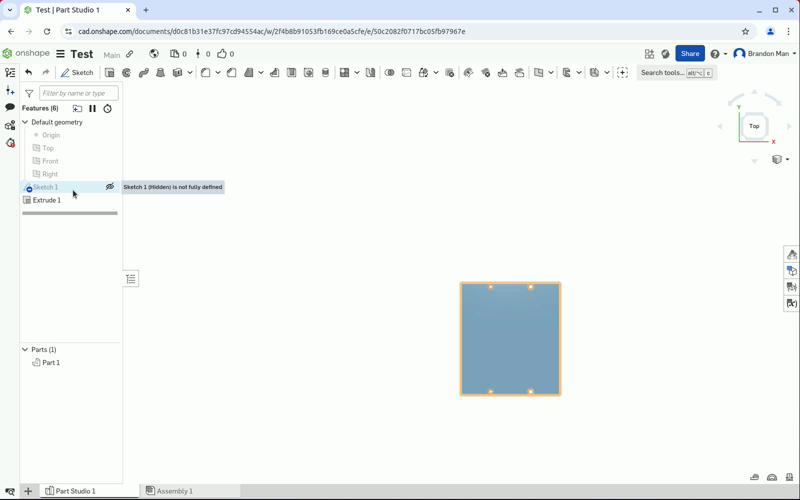
click(73, 189)
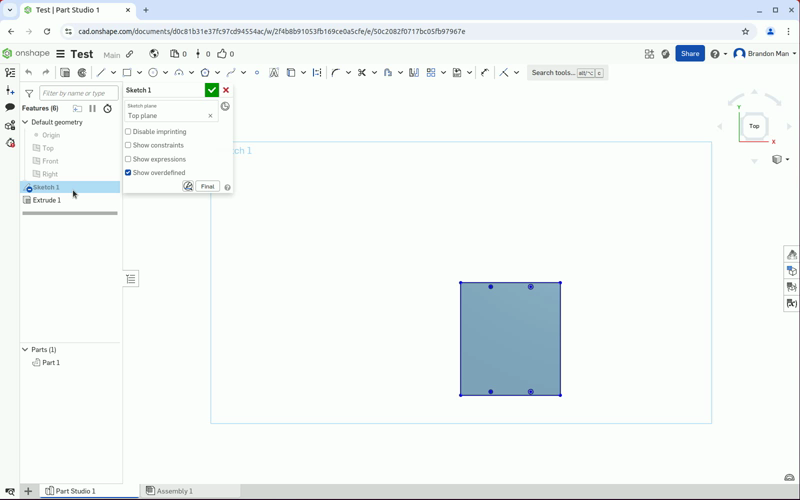
mouse_move(229, 92)
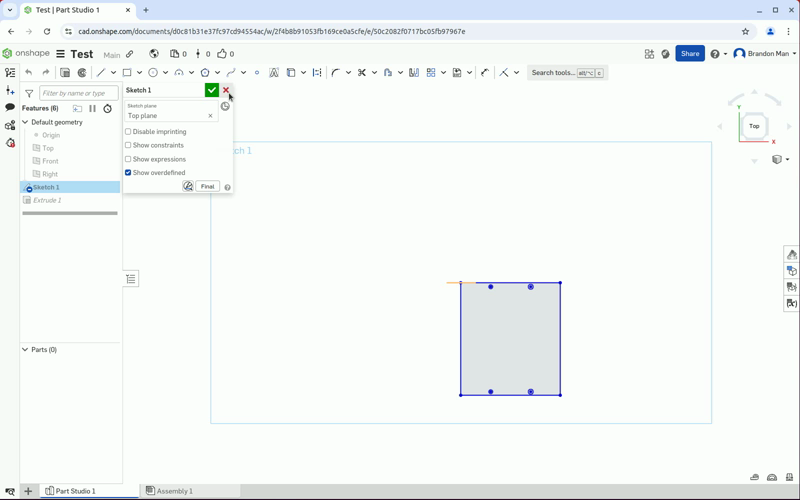
click(229, 92)
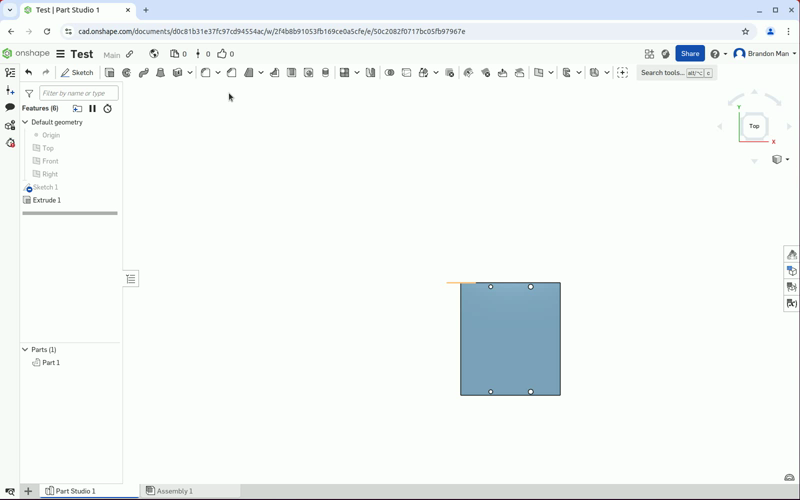
mouse_move(541, 75)
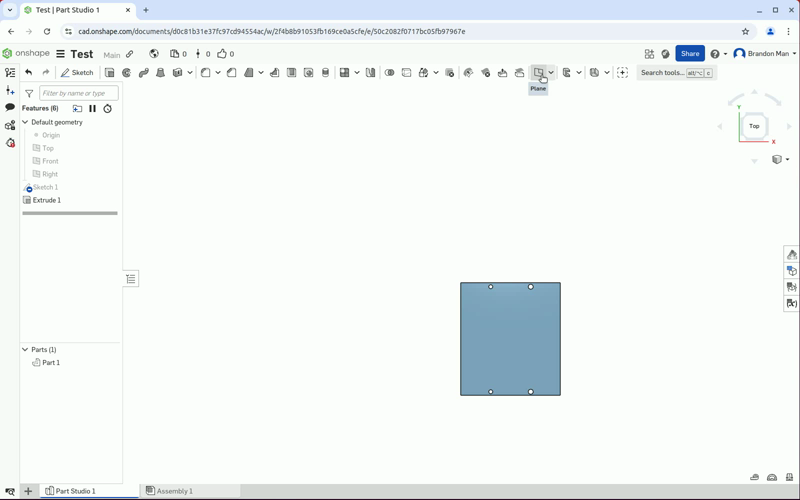
click(541, 75)
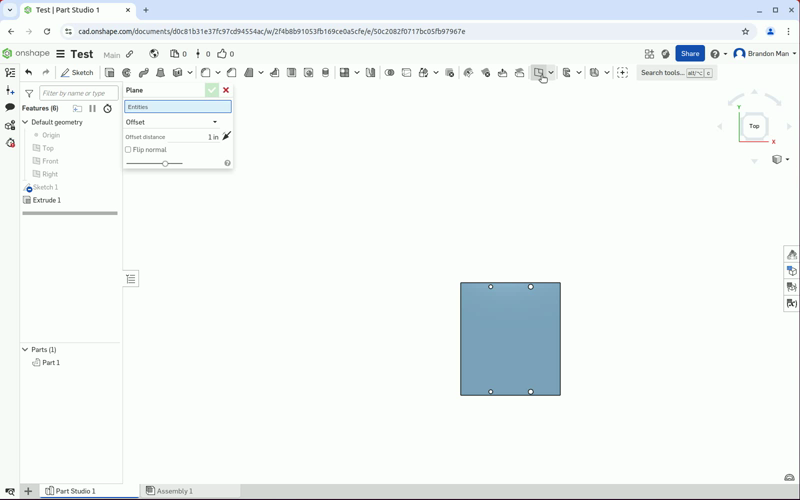
mouse_move(73, 150)
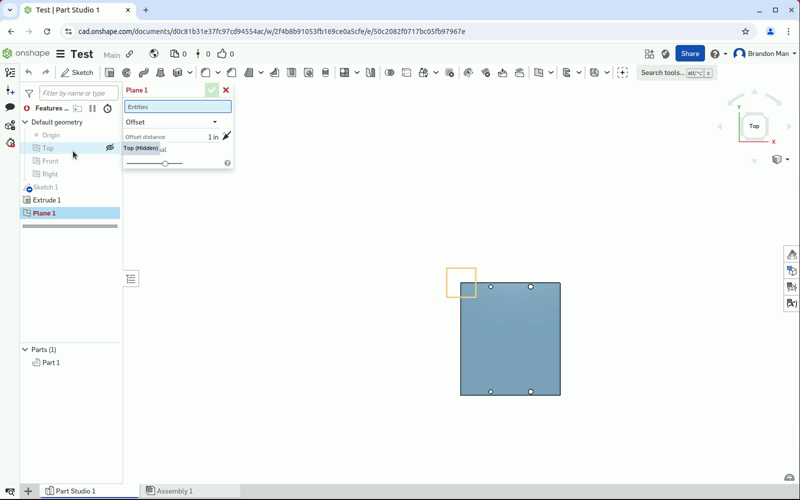
click(73, 150)
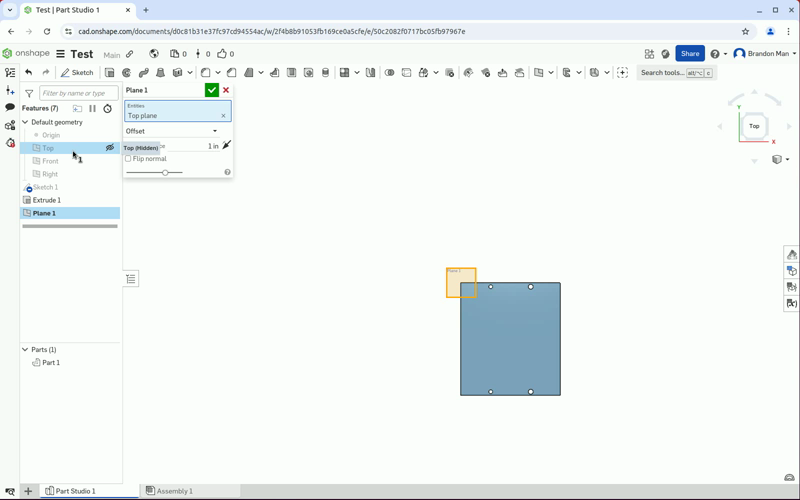
key(tab, 2)
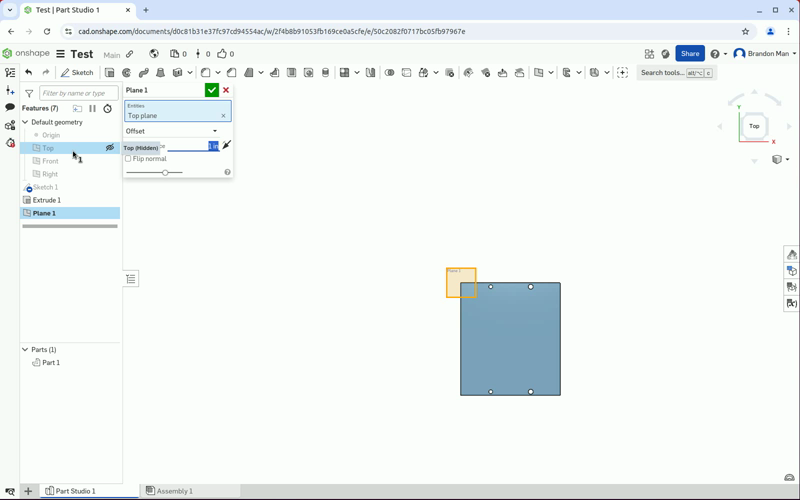
text(0.955)
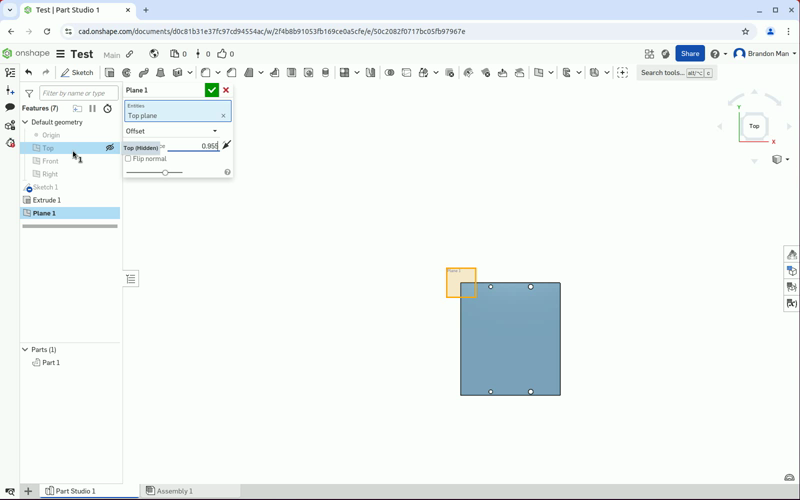
key(enter, 2)
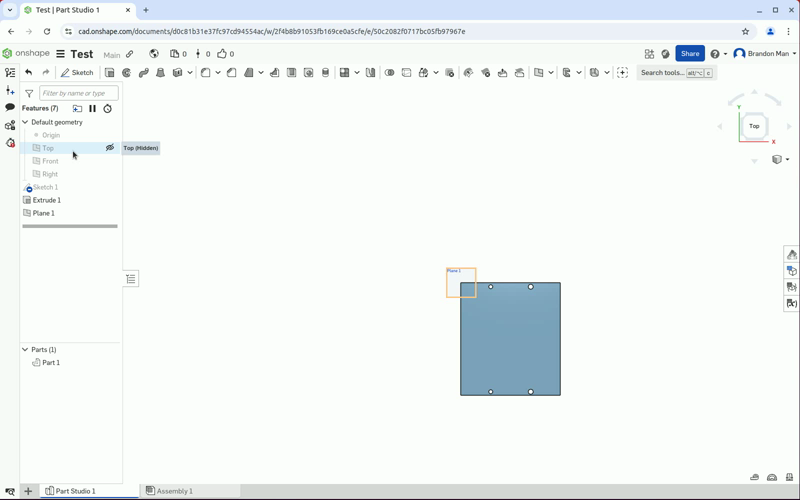
key(shift+s)
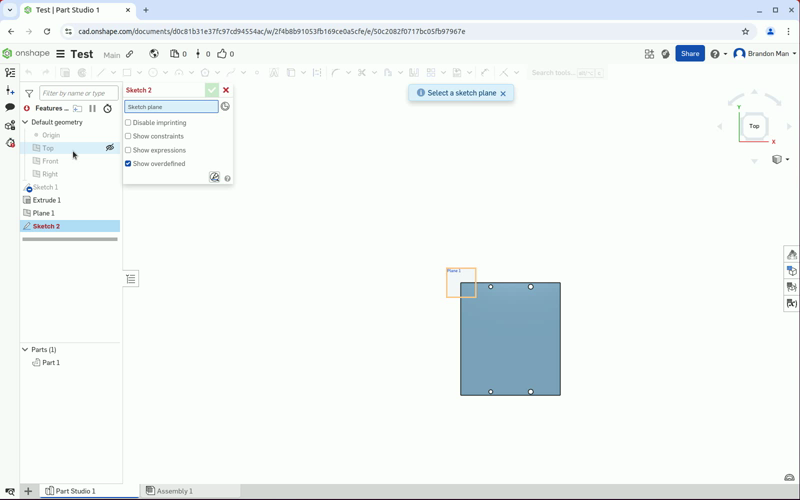
mouse_move(73, 215)
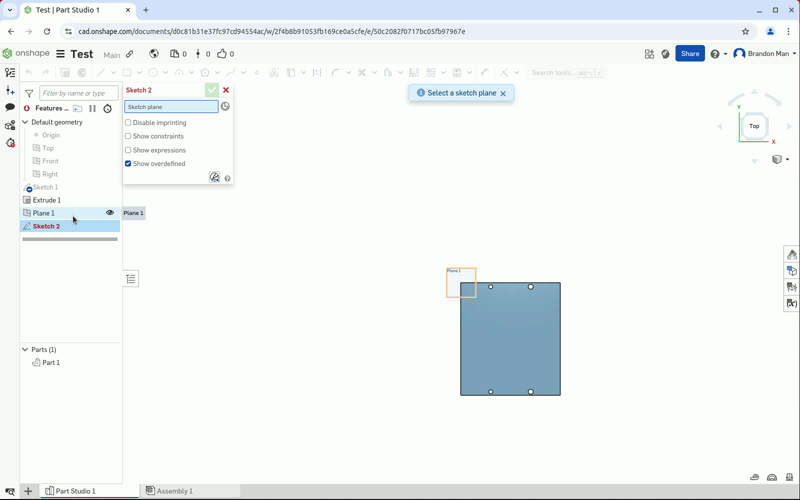
click(73, 215)
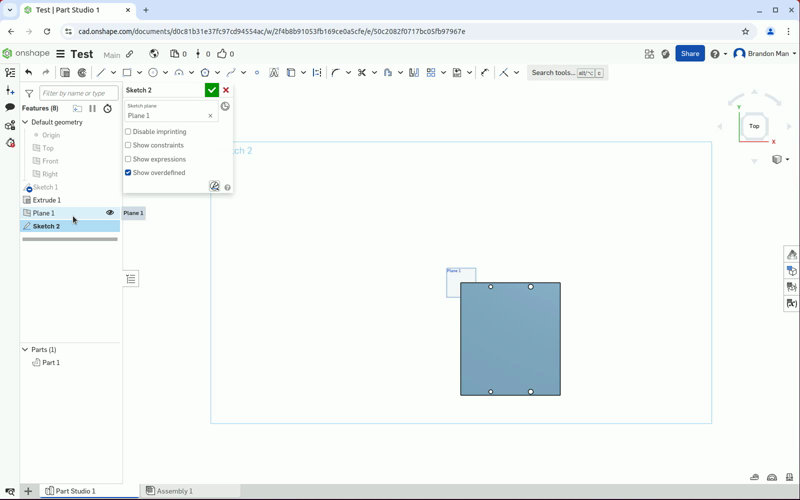
mouse_move(73, 352)
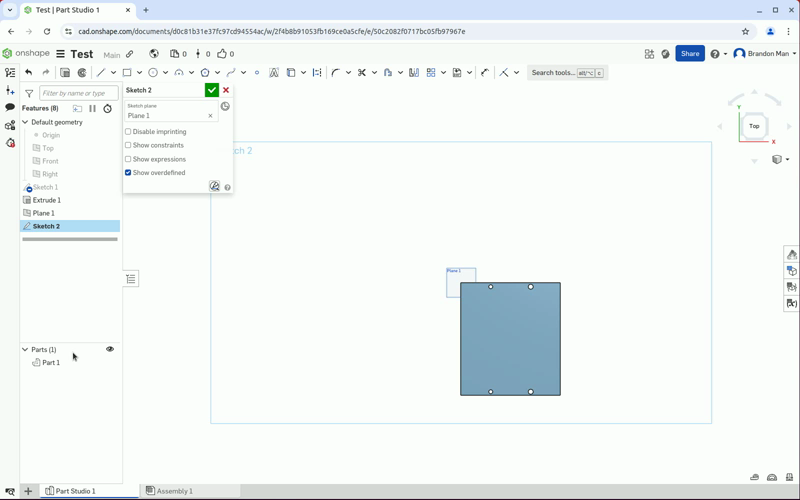
key(y)
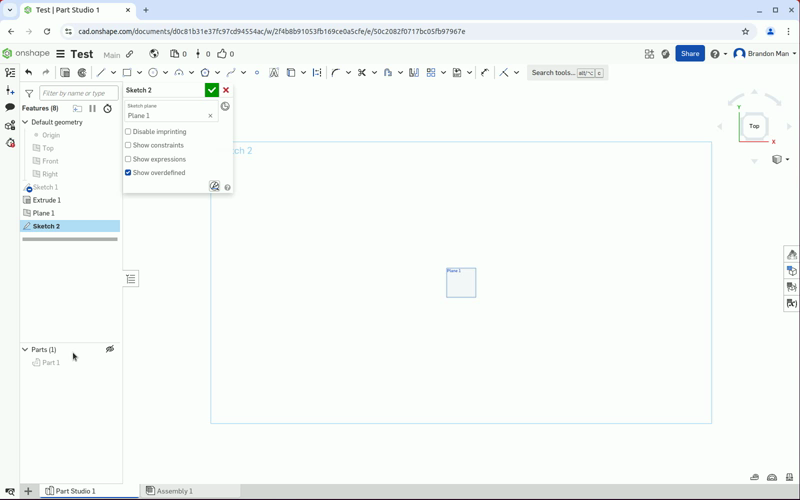
key(l)
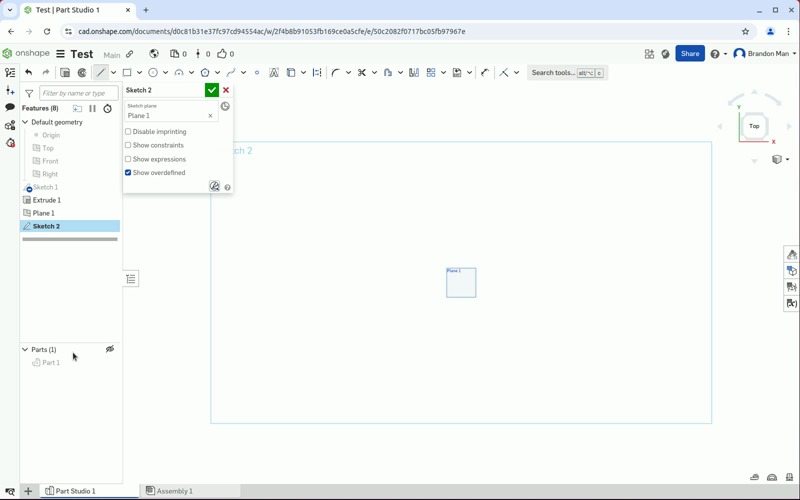
key_down(shift)
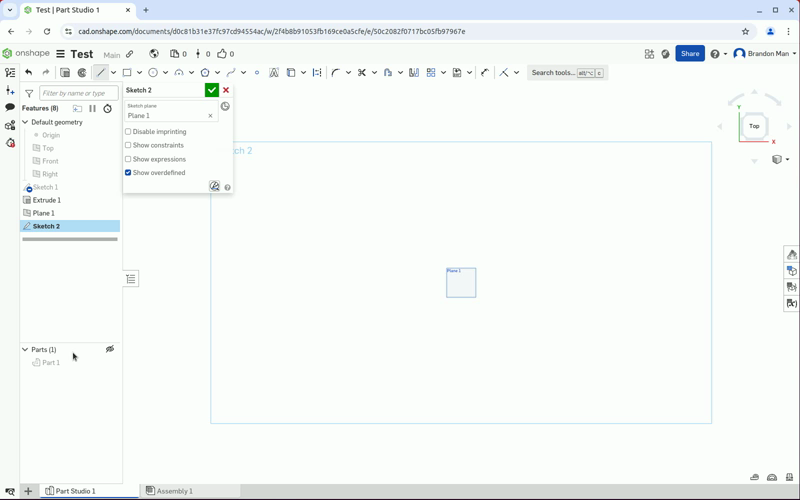
mouse_move(495, 290)
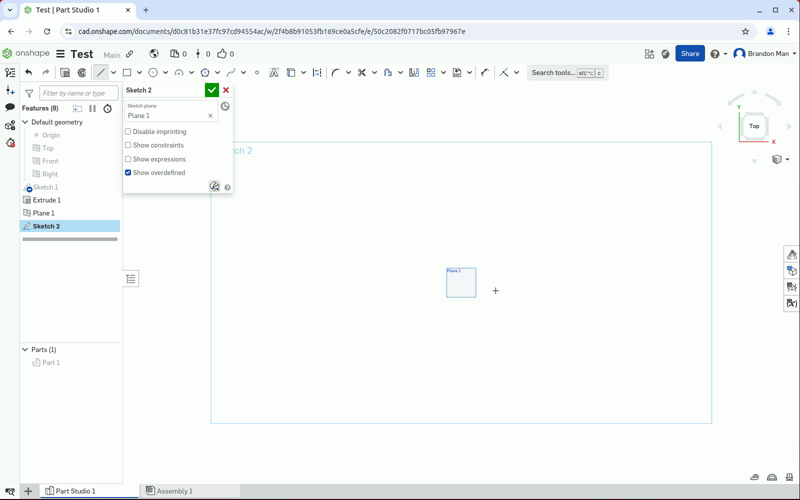
click(495, 290)
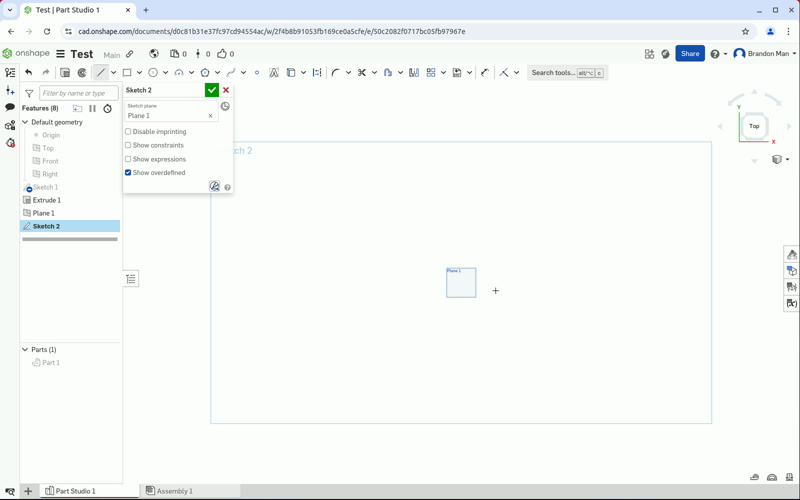
key_up(shift)
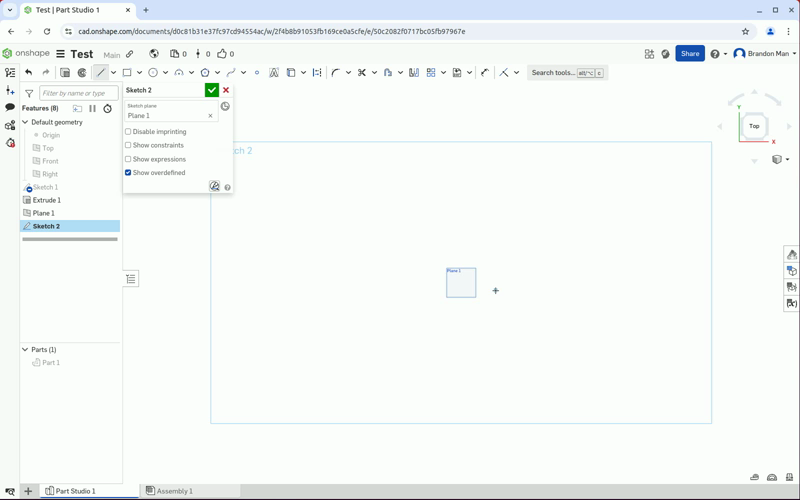
key_down(shift)
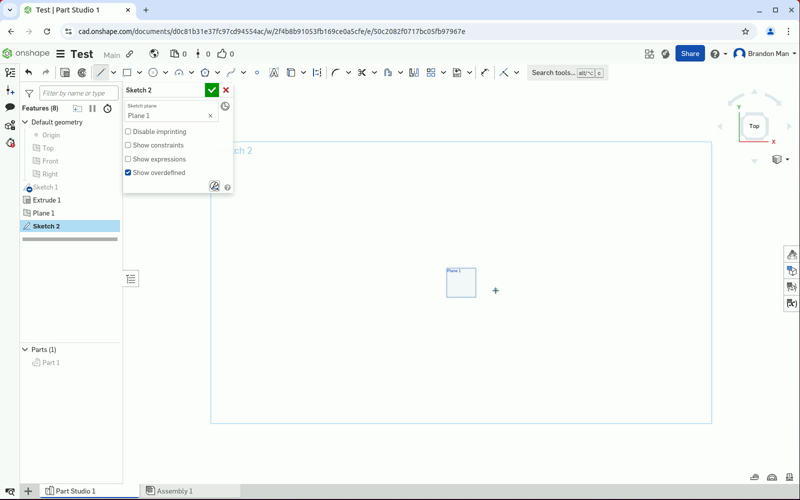
mouse_move(525, 290)
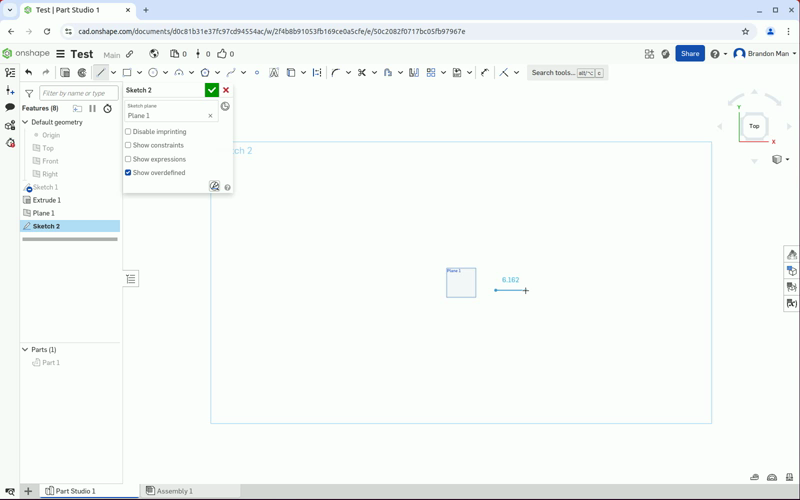
mouse_move(525, 290)
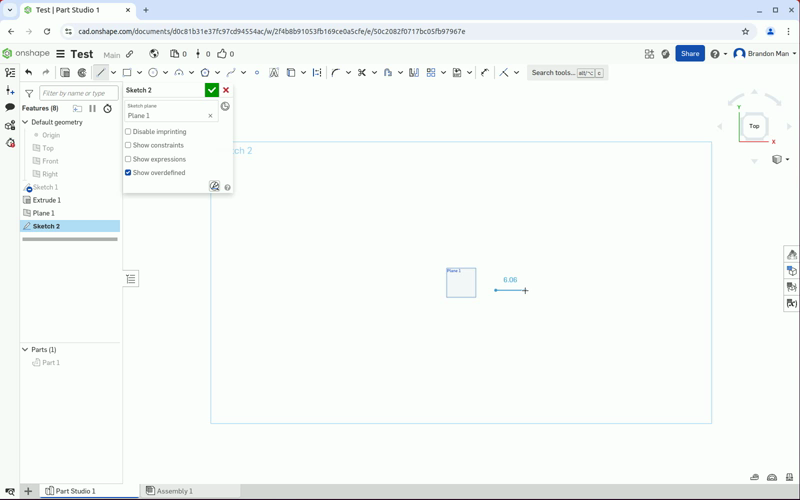
click(525, 290)
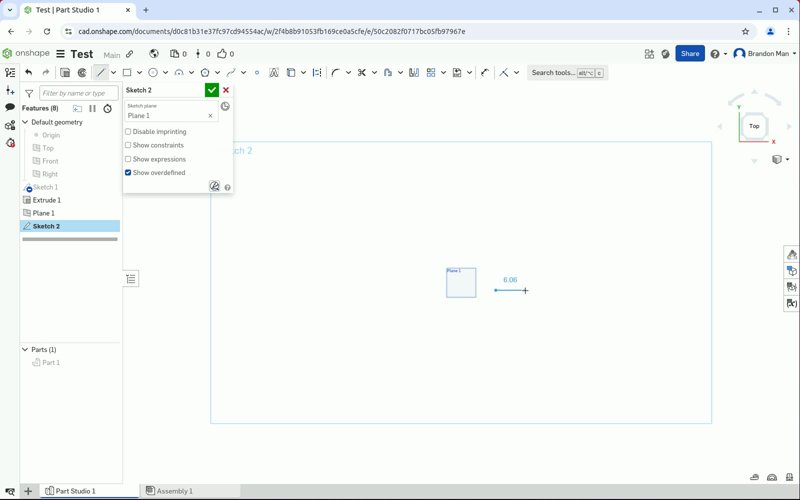
key_up(shift)
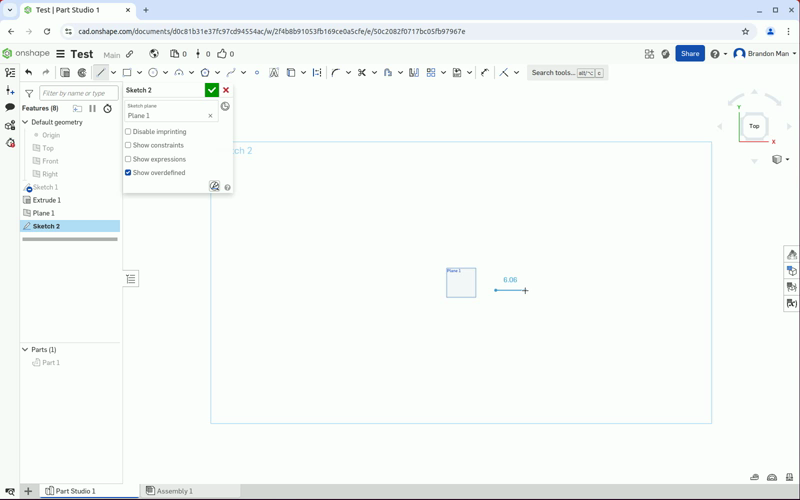
key_down(shift)
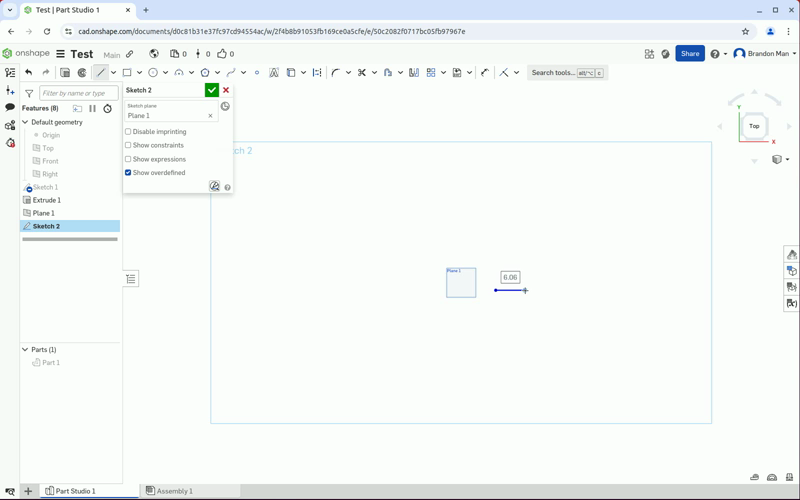
mouse_move(555, 290)
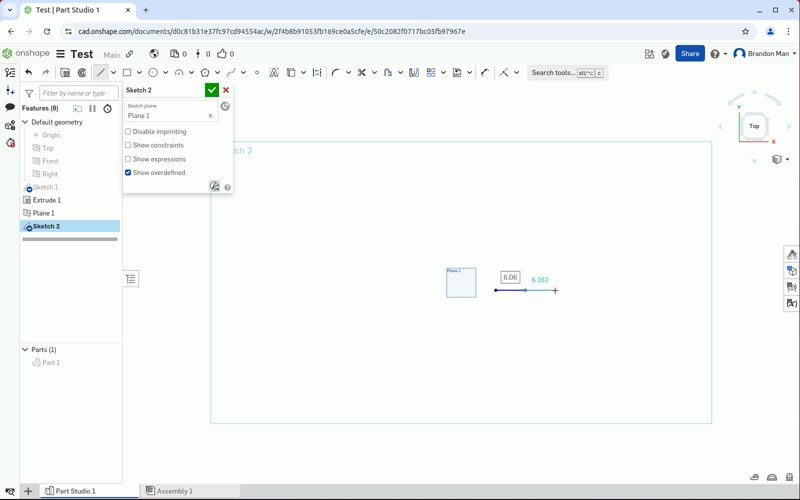
mouse_move(525, 283)
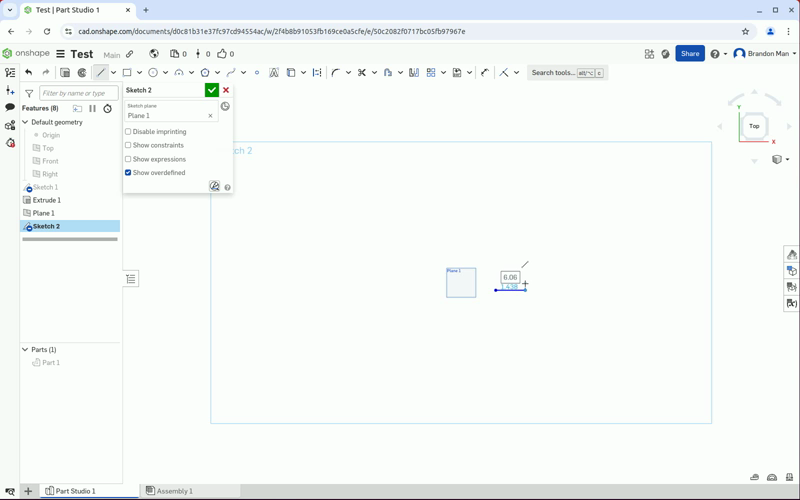
scroll(6)
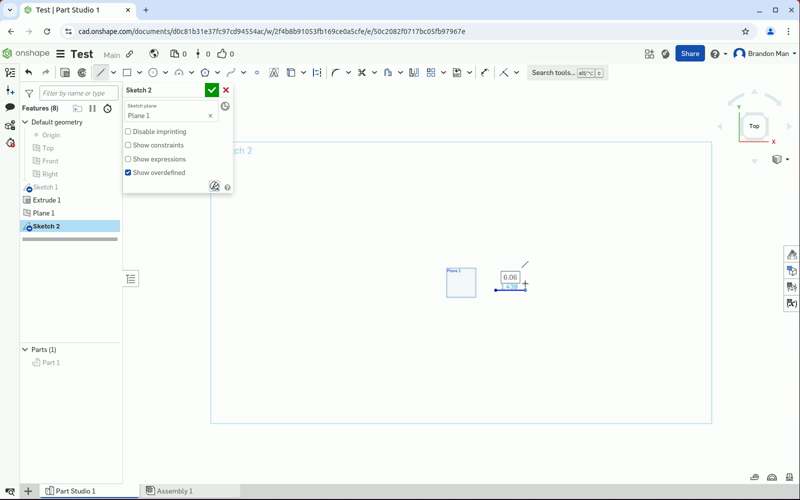
scroll(6)
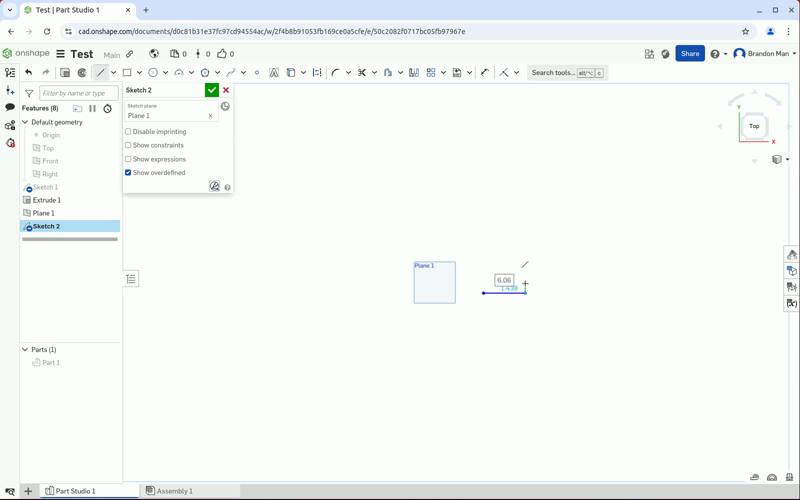
scroll(6)
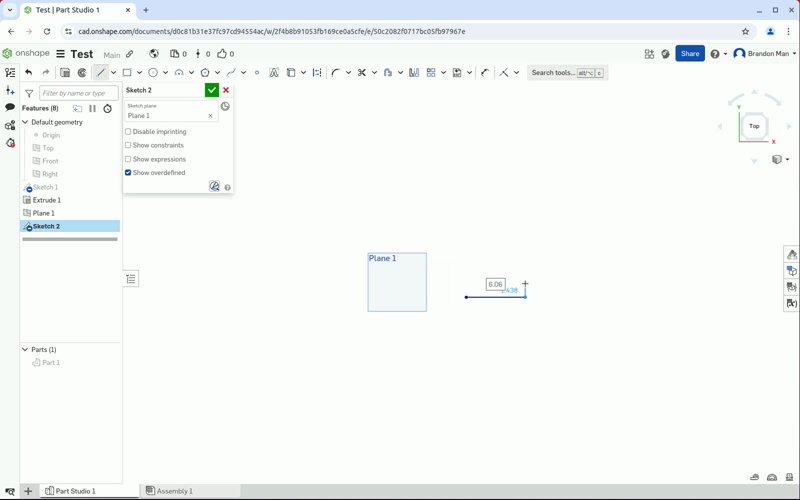
scroll(6)
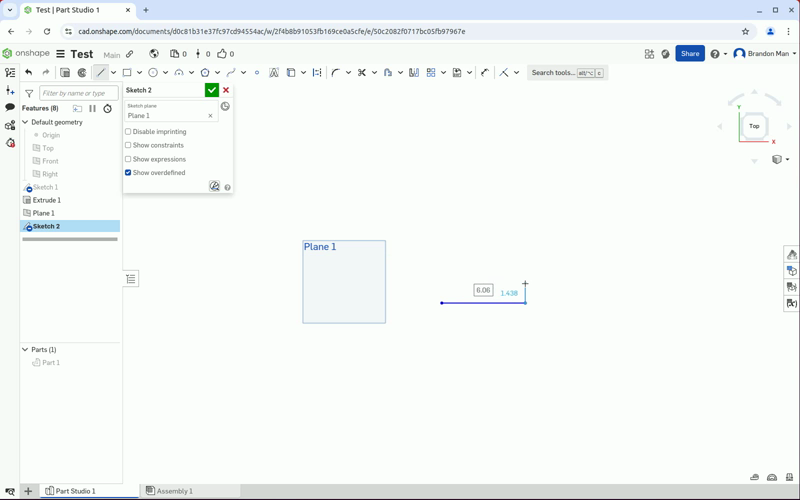
scroll(6)
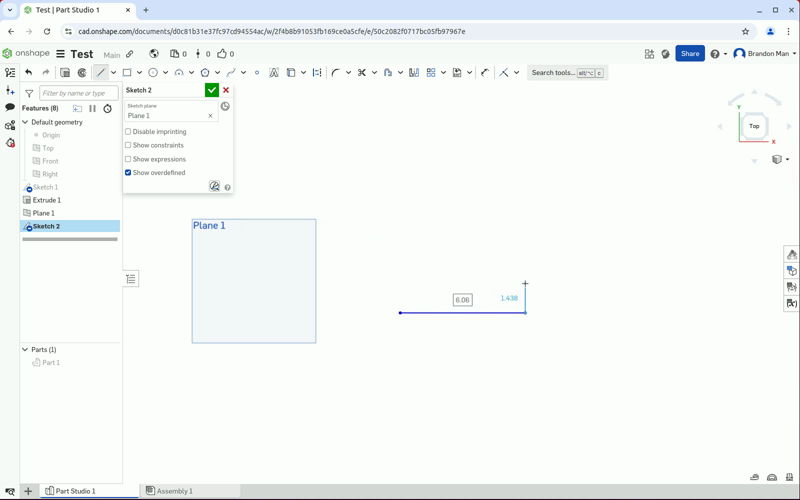
scroll(6)
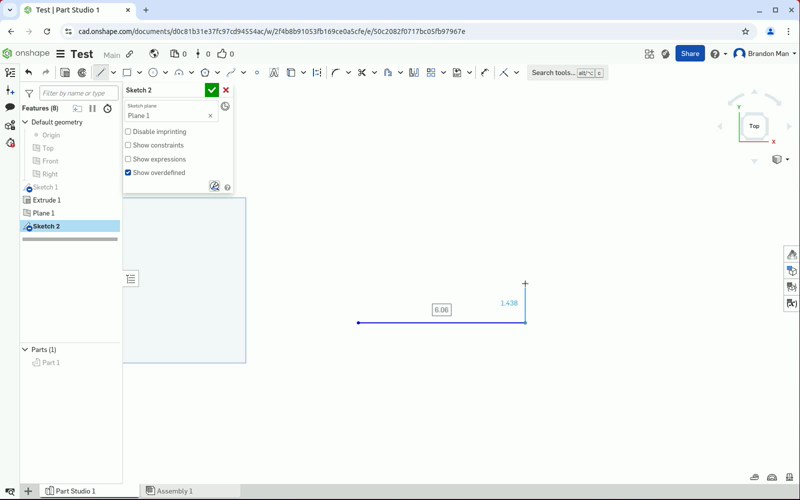
scroll(6)
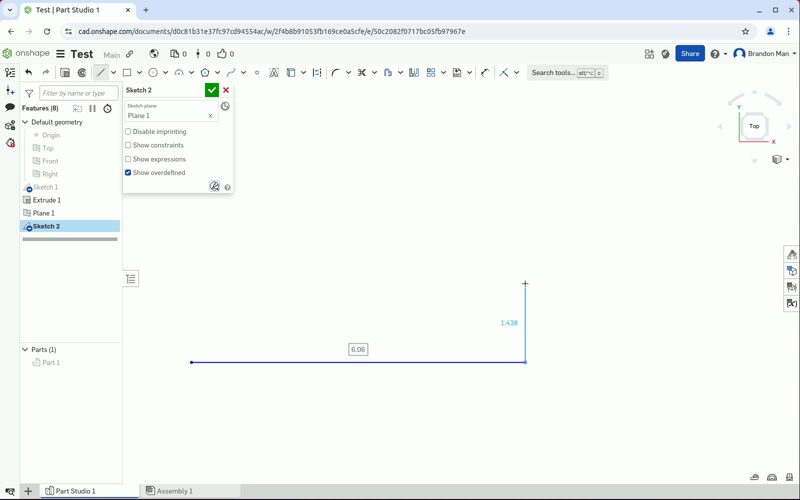
click(525, 283)
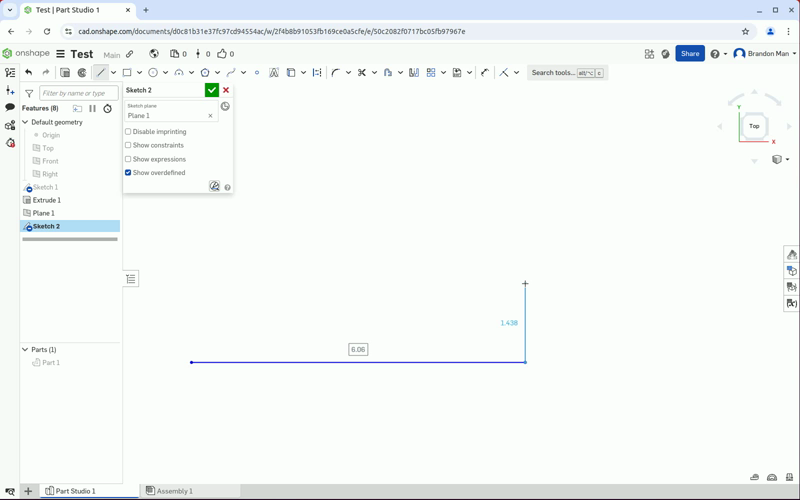
scroll(-6)
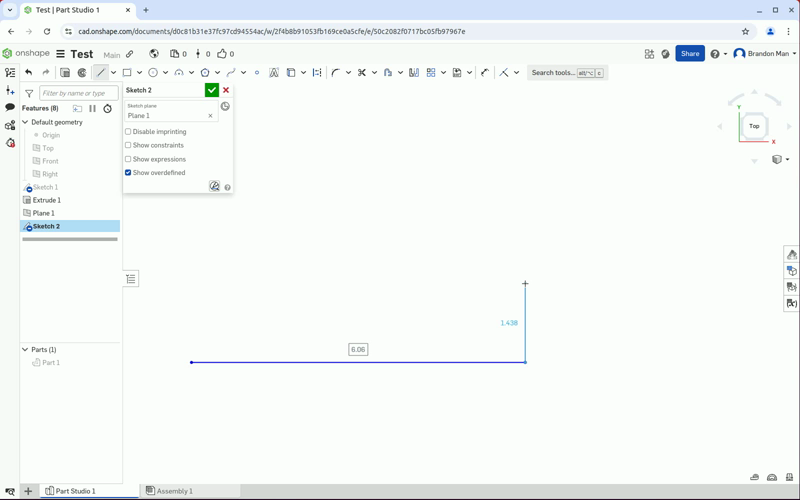
scroll(-6)
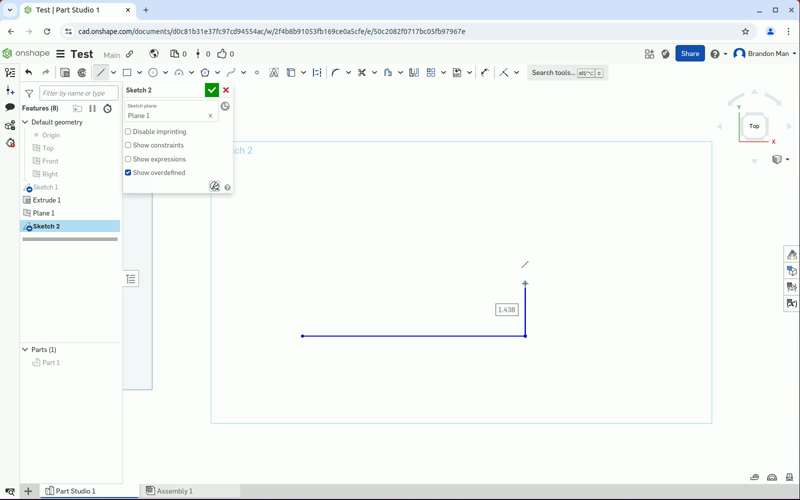
scroll(-6)
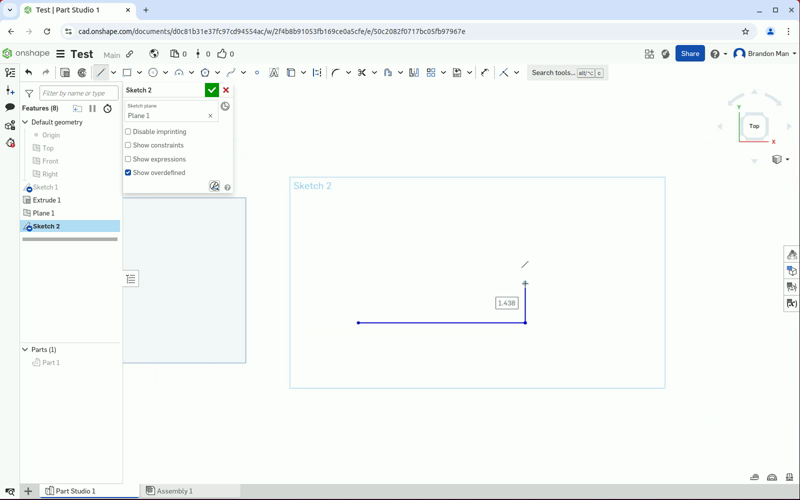
scroll(-6)
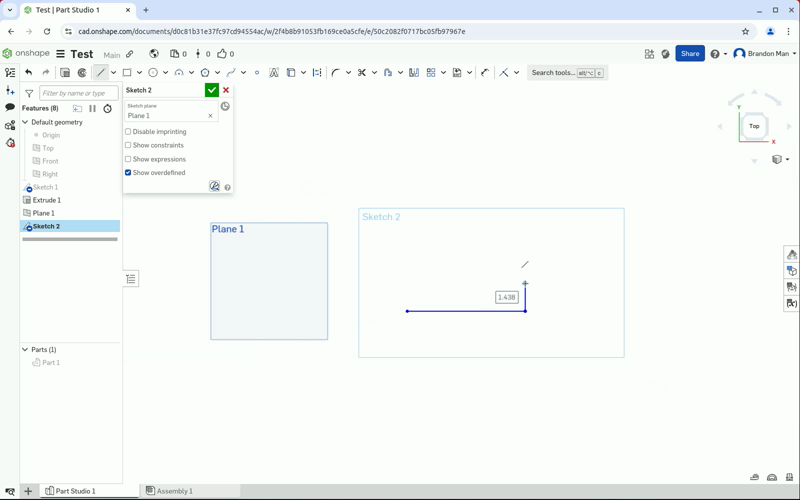
scroll(-6)
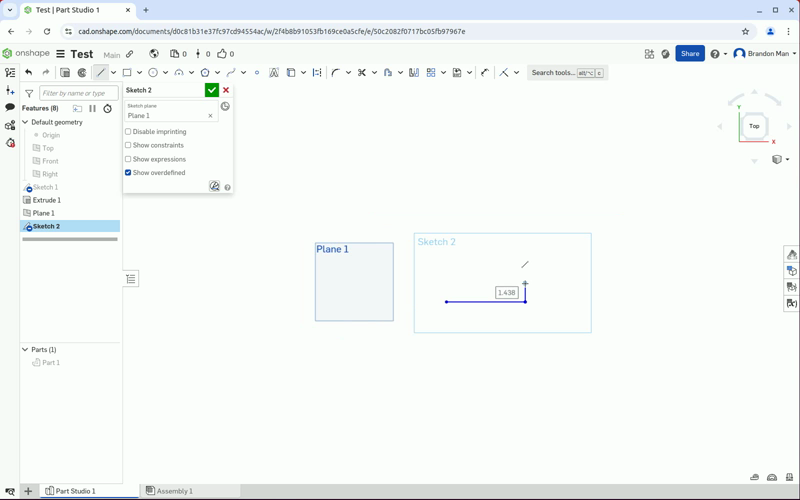
scroll(-6)
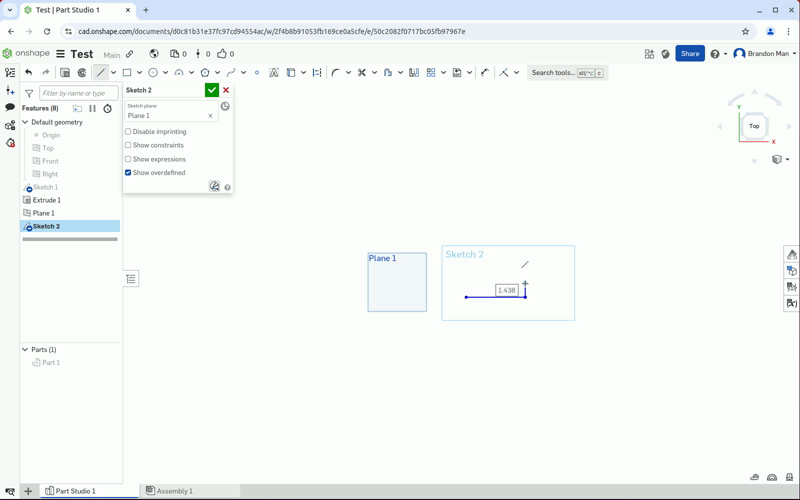
scroll(-6)
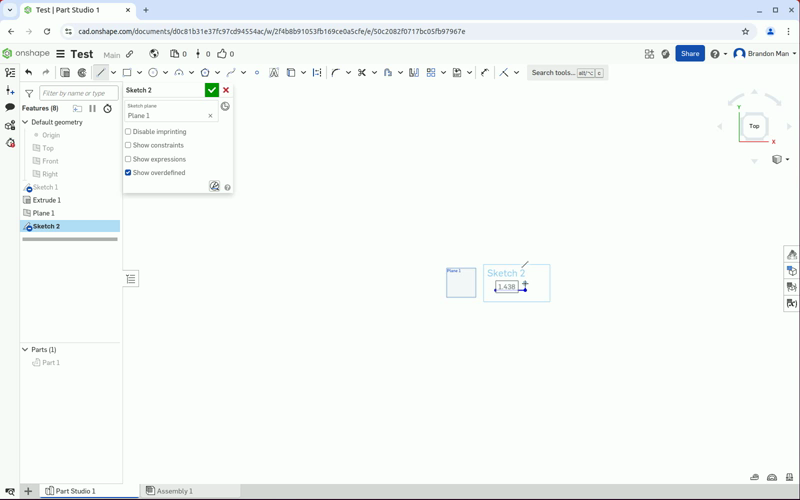
key_up(shift)
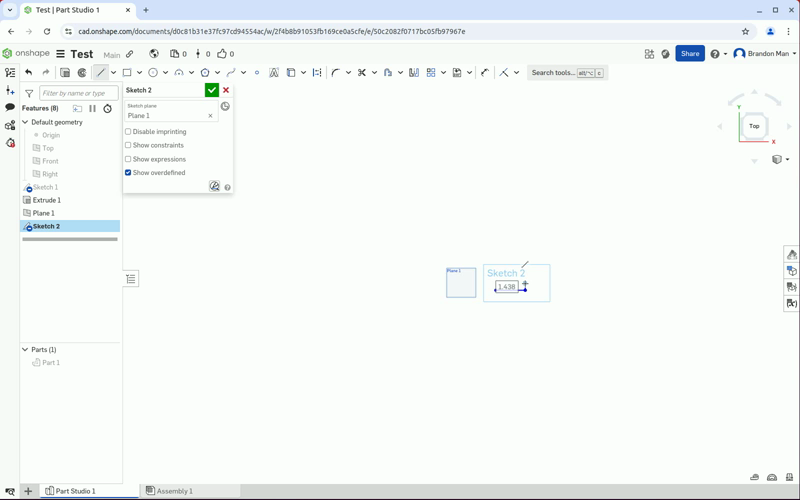
key_down(shift)
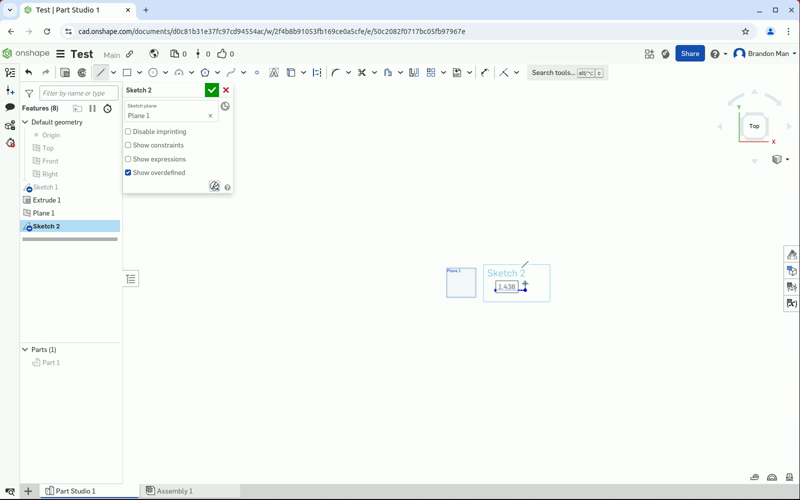
mouse_move(555, 283)
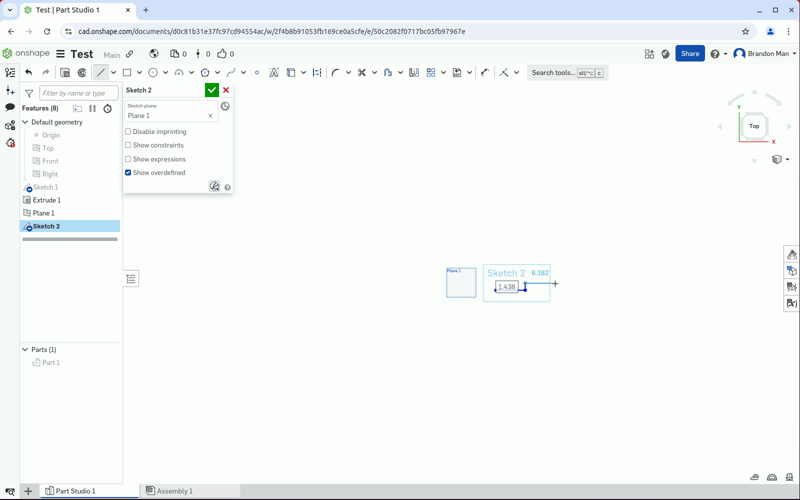
mouse_move(495, 283)
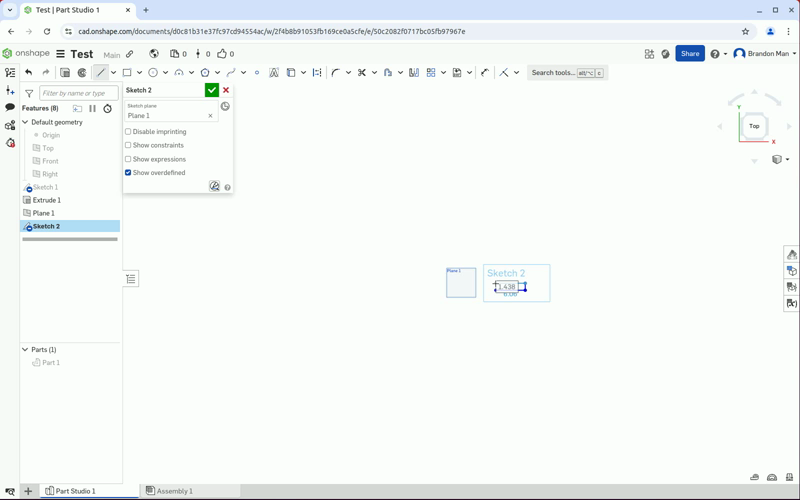
click(495, 283)
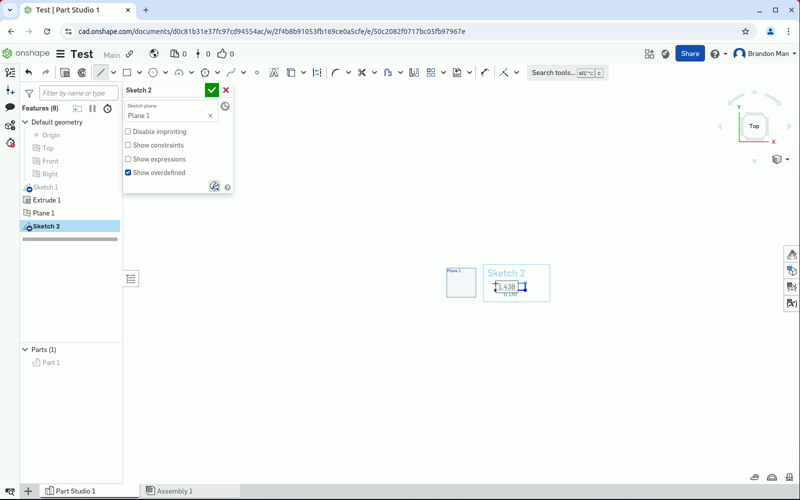
key_up(shift)
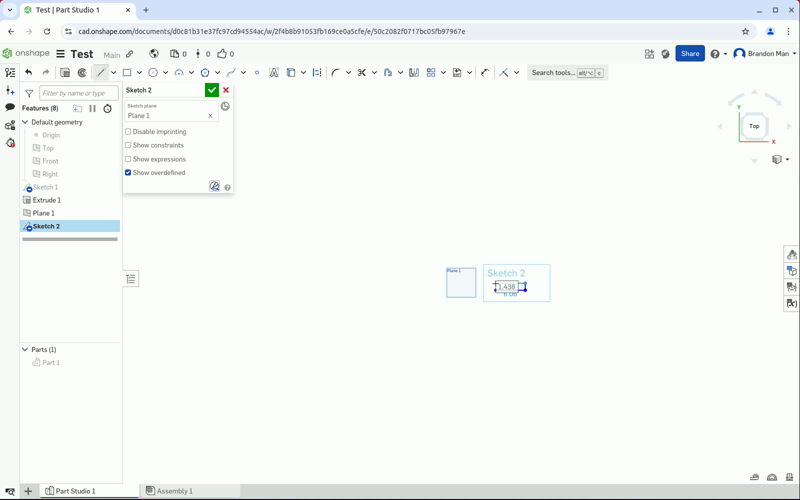
mouse_move(525, 283)
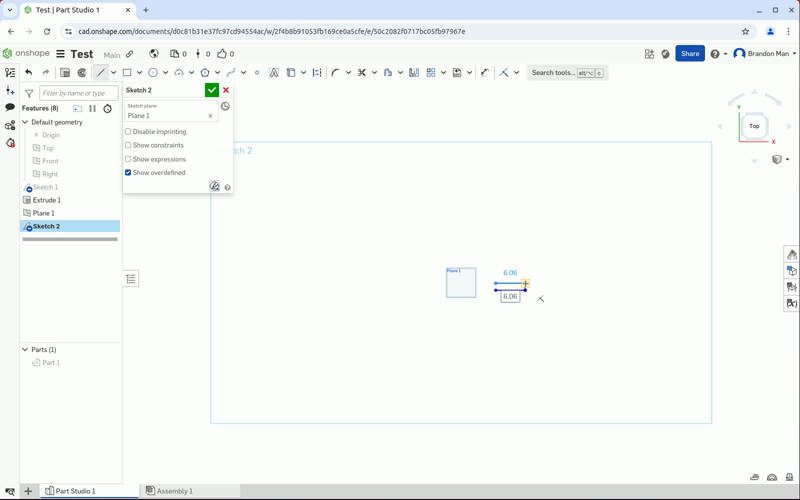
key_down(shift)
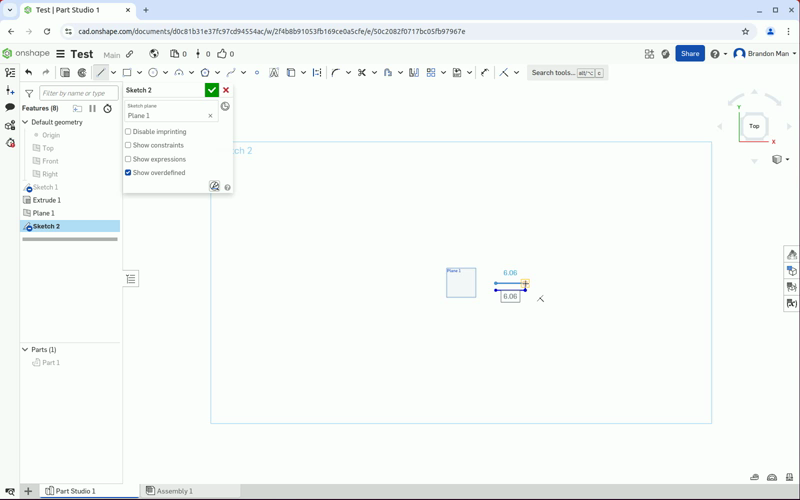
mouse_move(495, 290)
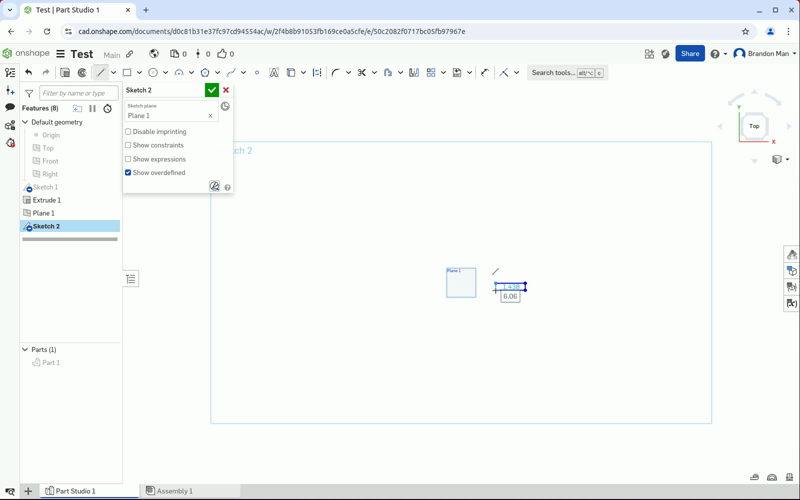
scroll(6)
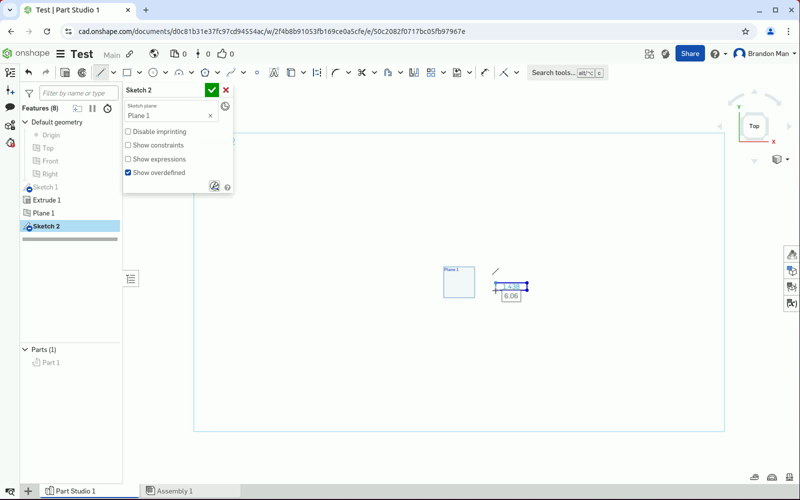
scroll(6)
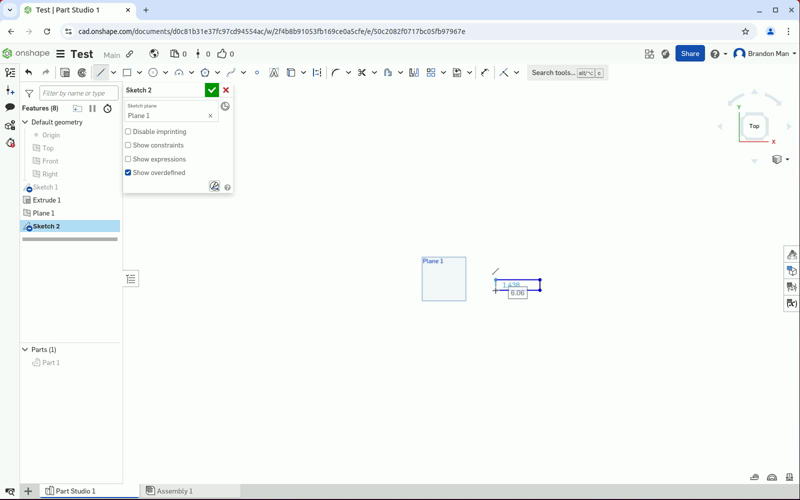
scroll(6)
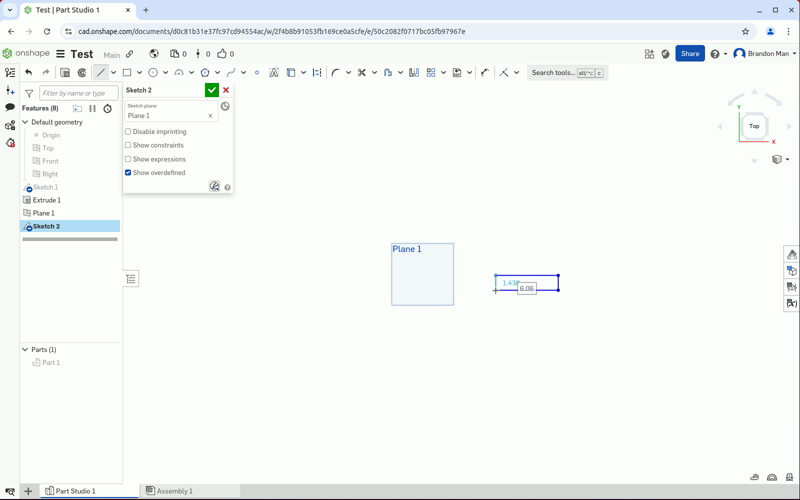
scroll(6)
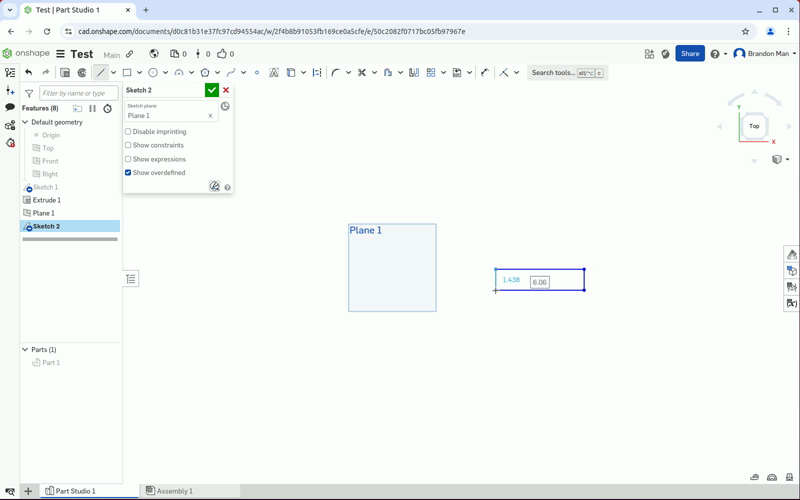
scroll(6)
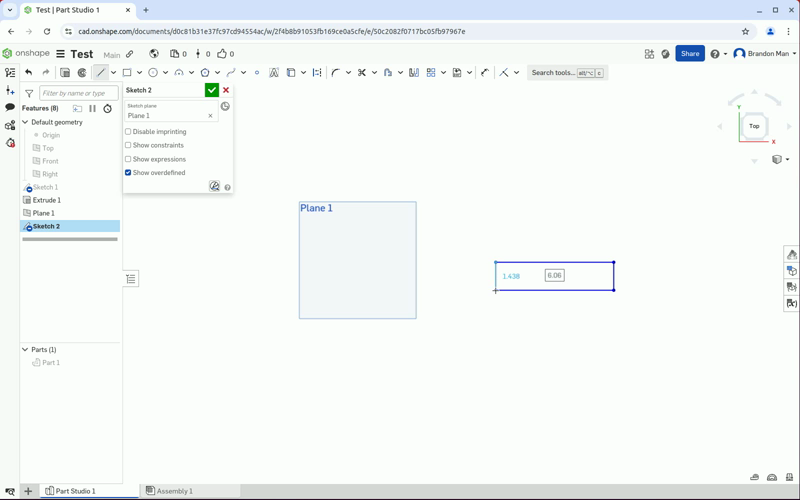
scroll(6)
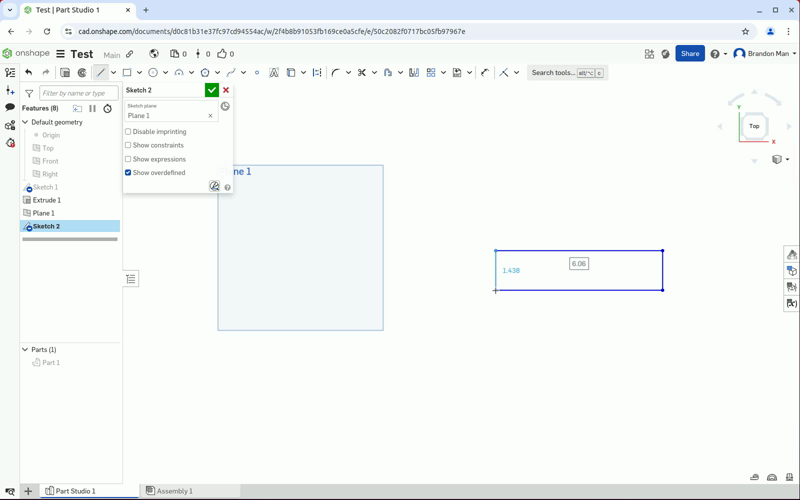
scroll(6)
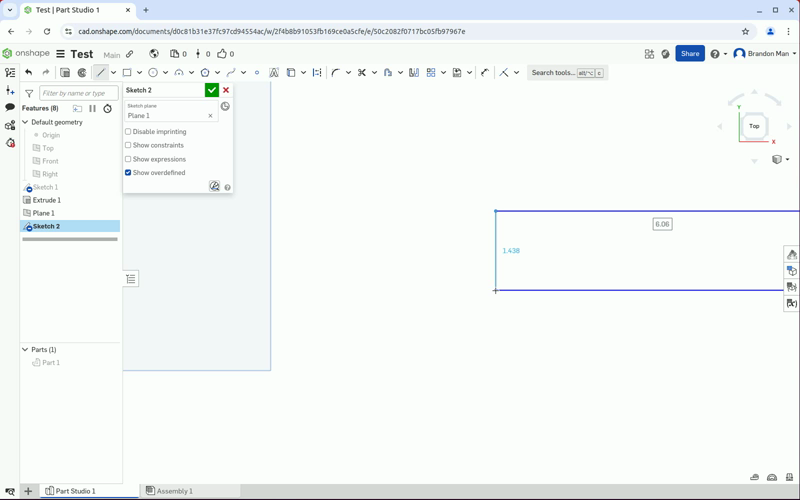
key_up(shift)
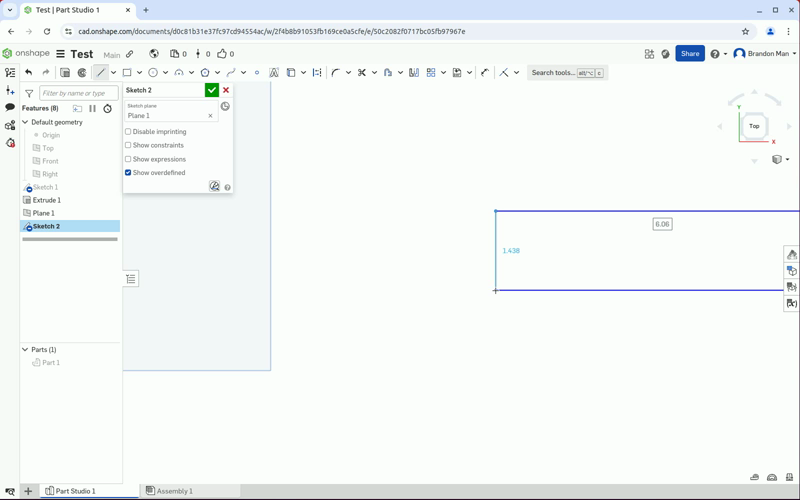
click(495, 290)
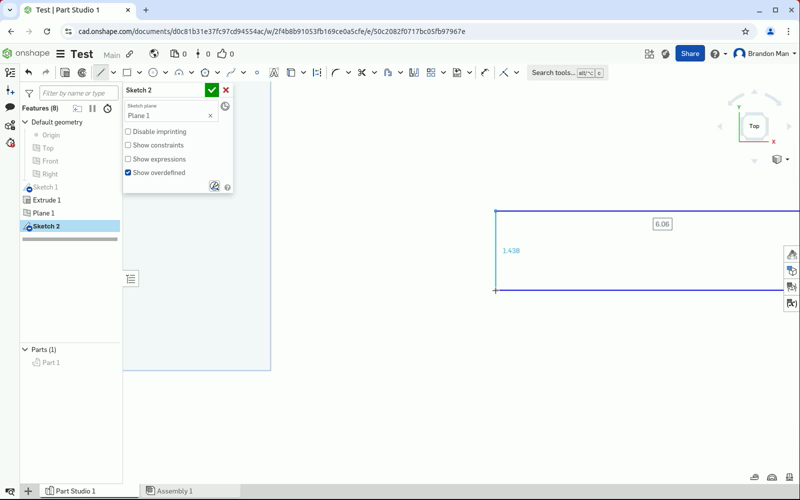
scroll(-6)
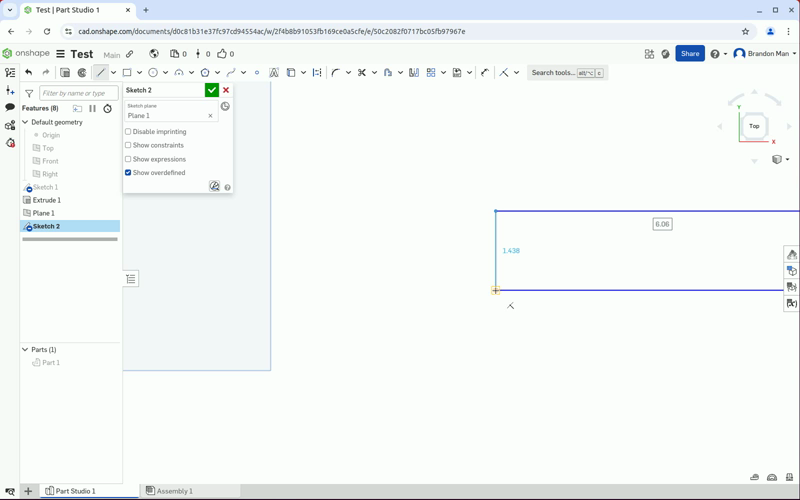
scroll(-6)
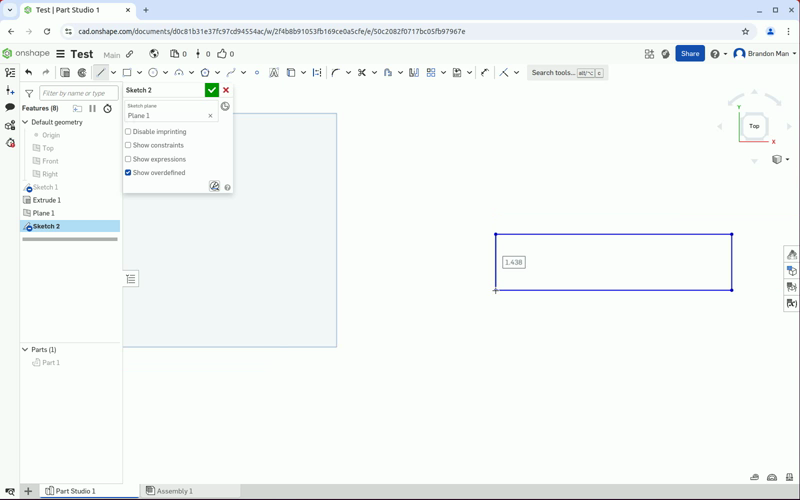
scroll(-6)
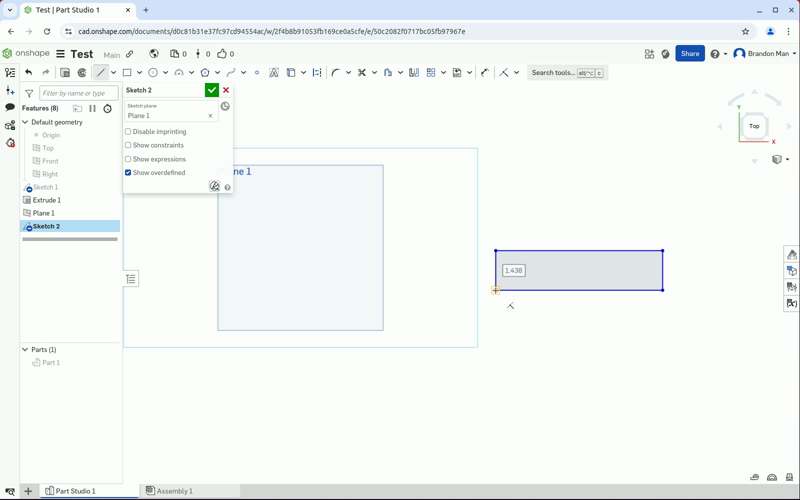
scroll(-6)
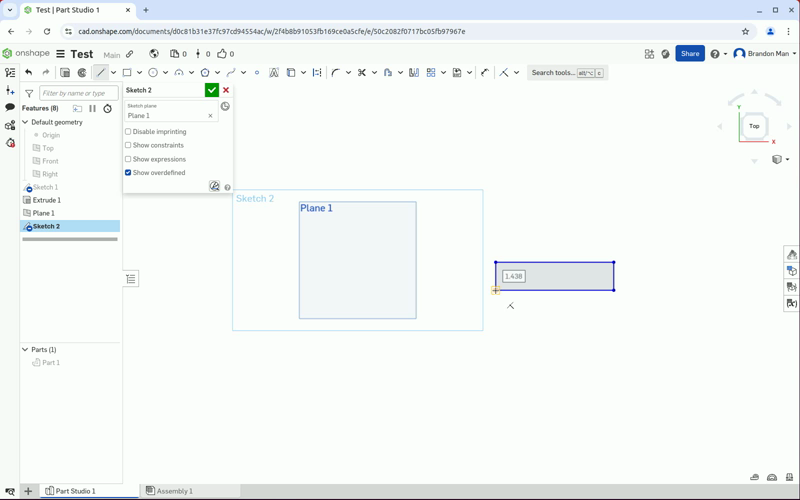
scroll(-6)
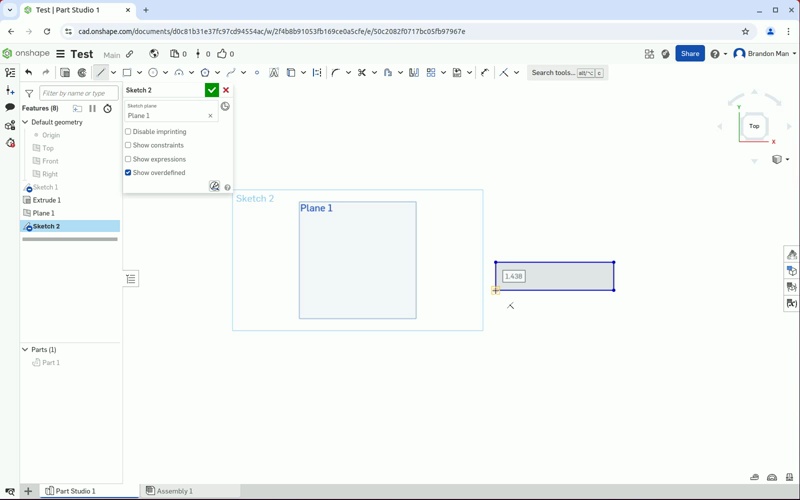
scroll(-6)
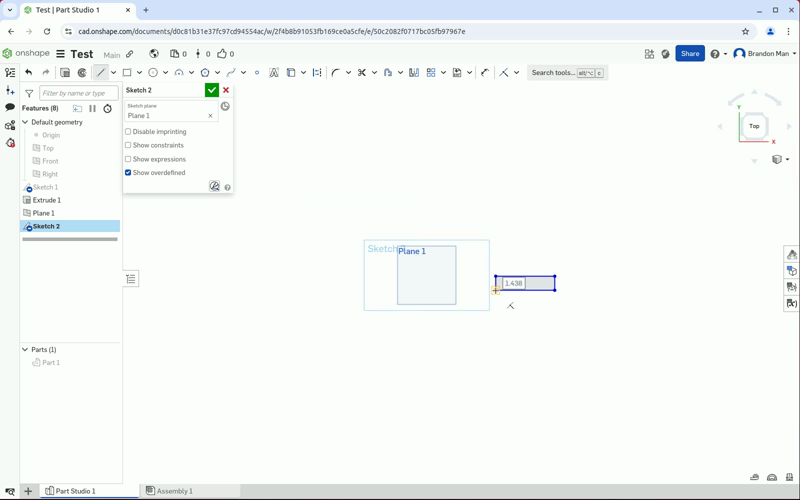
scroll(-6)
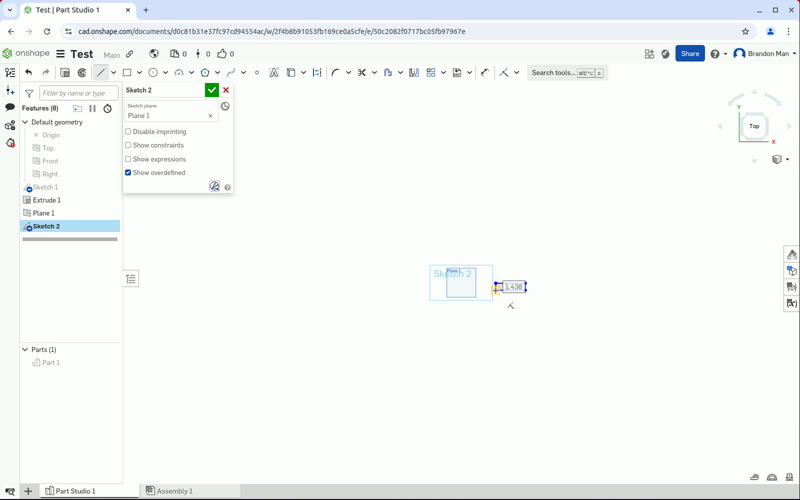
key(esc)
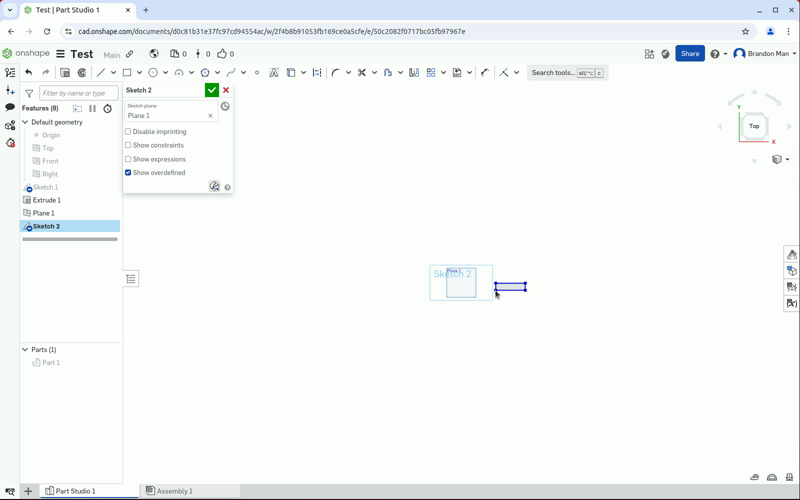
mouse_move(497, 287)
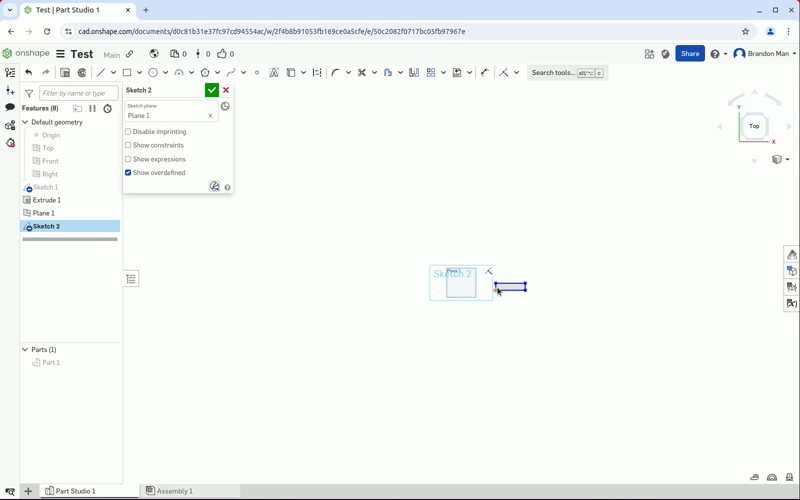
scroll(6)
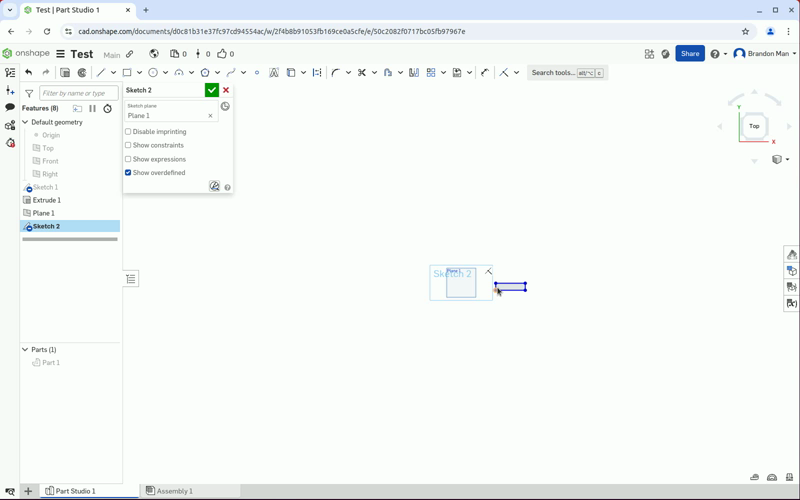
scroll(6)
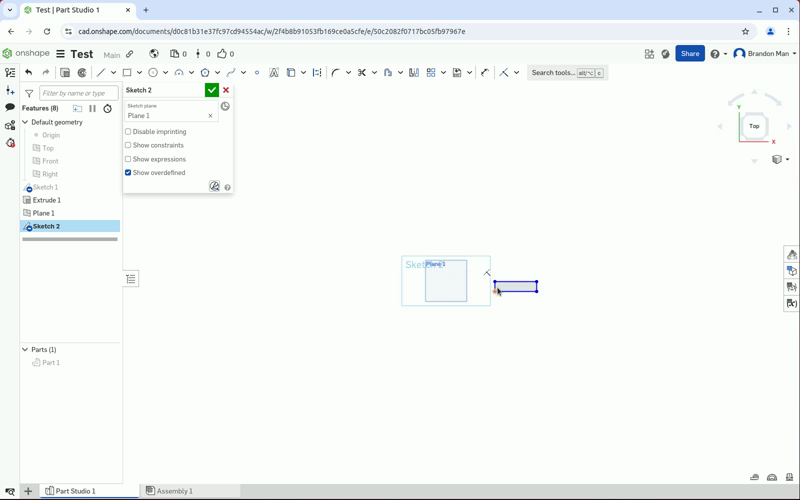
scroll(6)
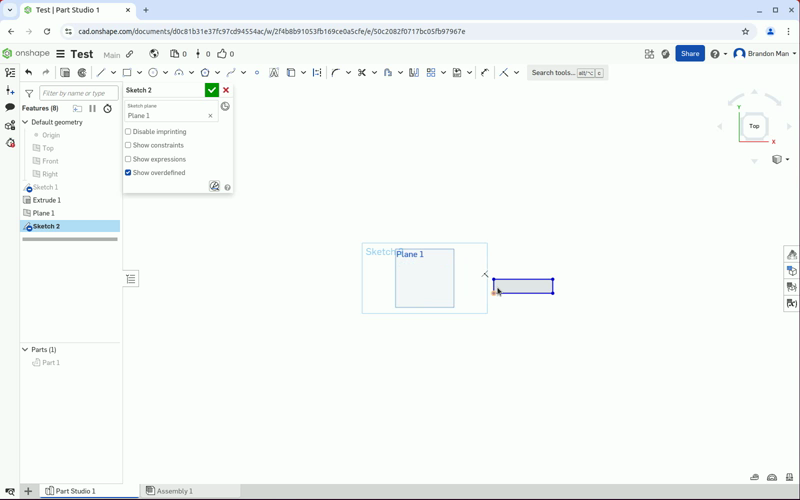
scroll(6)
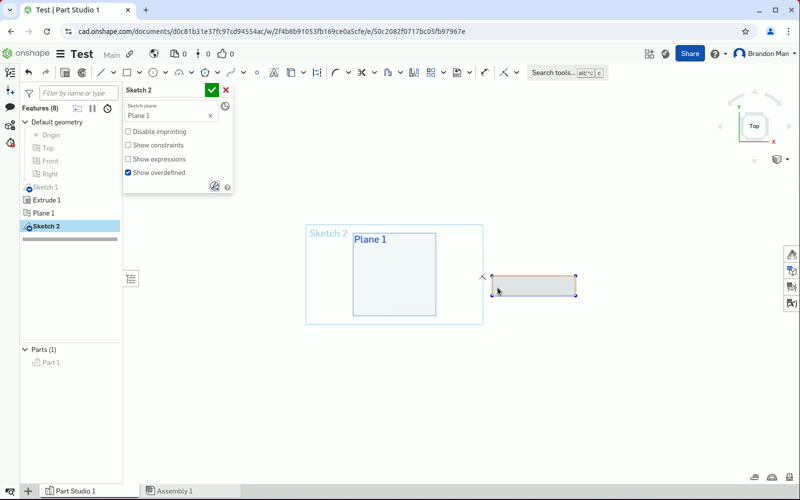
scroll(6)
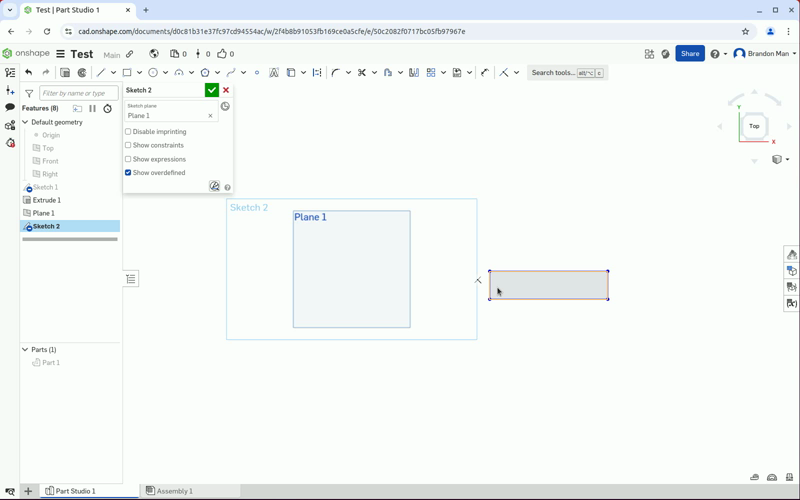
scroll(6)
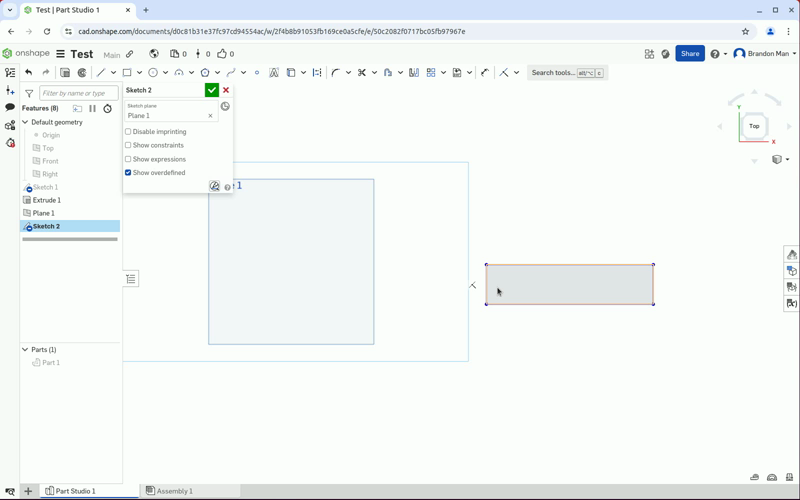
scroll(6)
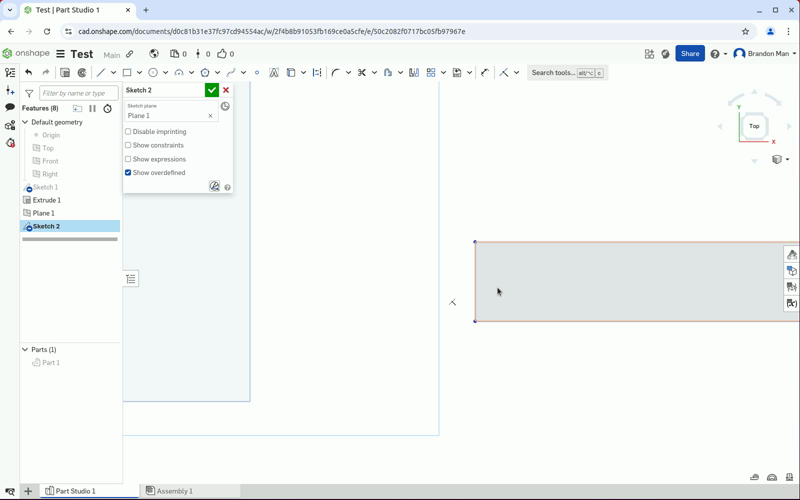
click(497, 287)
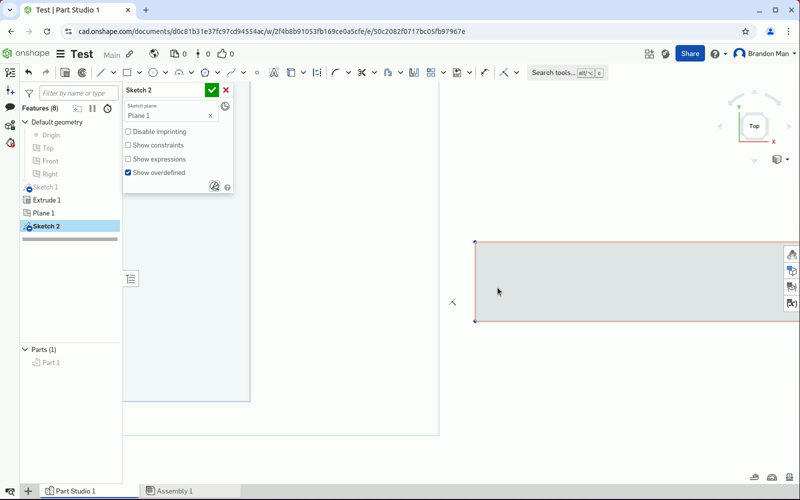
scroll(-6)
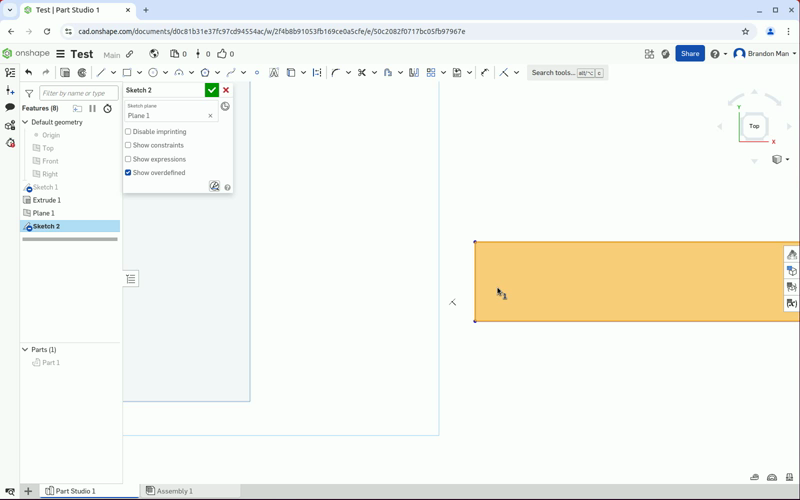
scroll(-6)
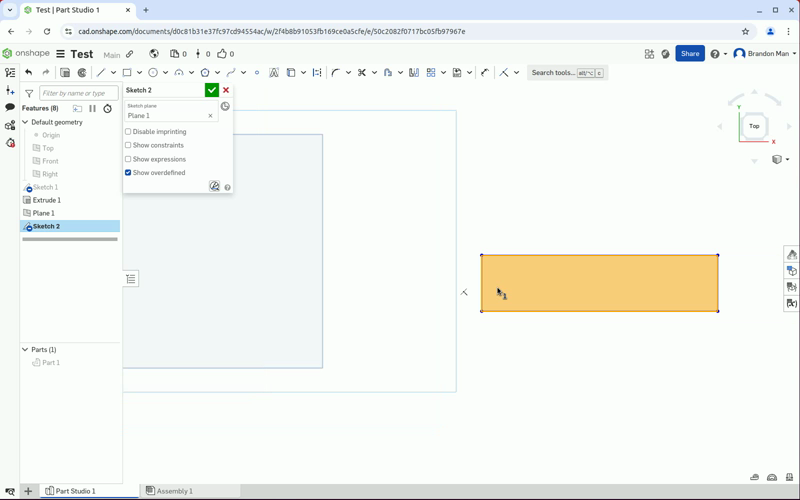
scroll(-6)
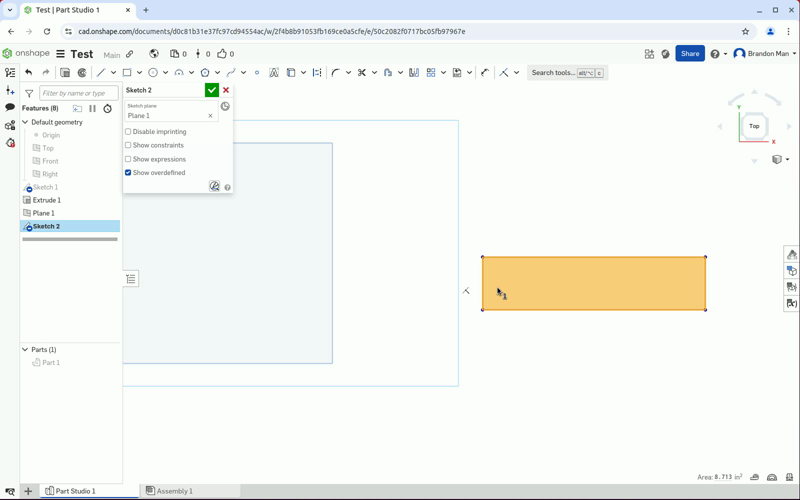
scroll(-6)
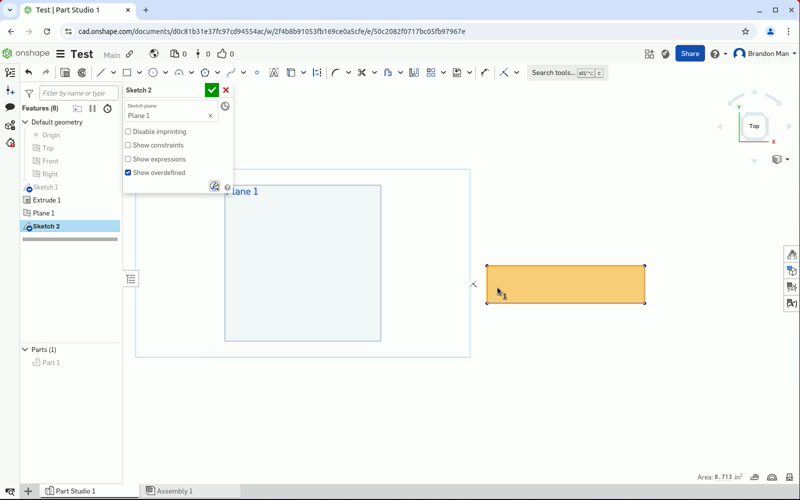
scroll(-6)
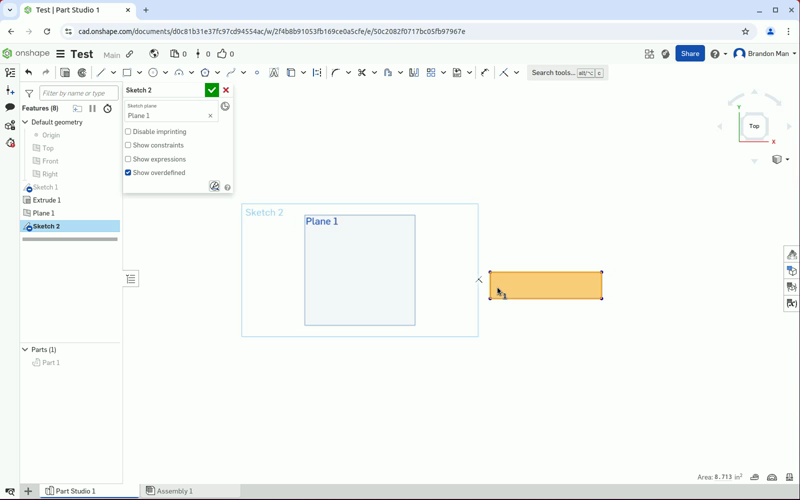
scroll(-6)
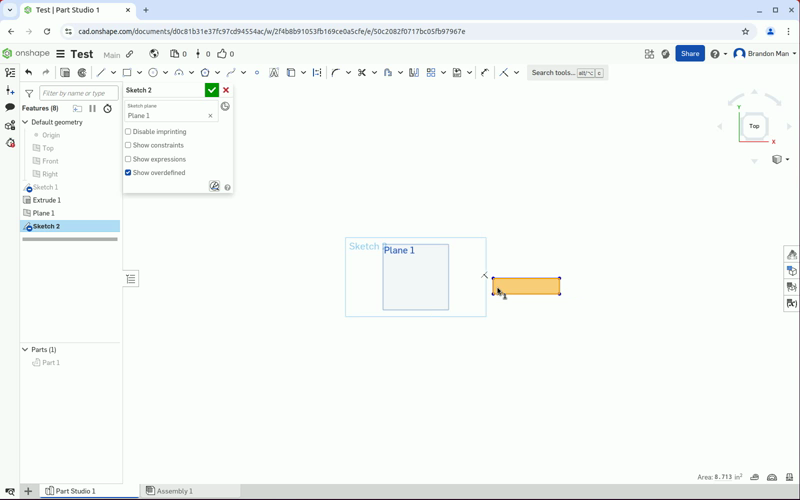
scroll(-6)
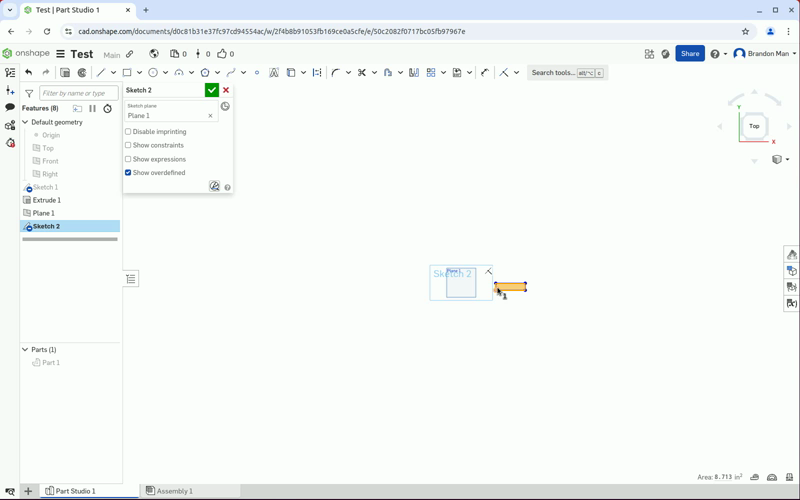
mouse_move(73, 352)
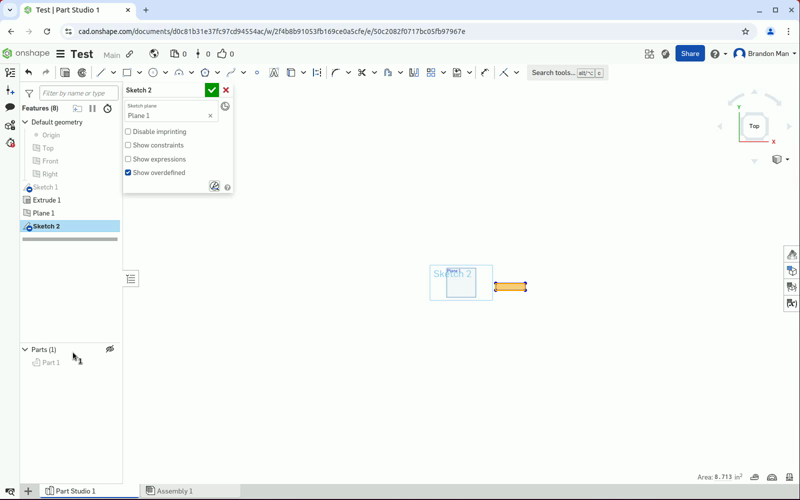
key(shift+y)
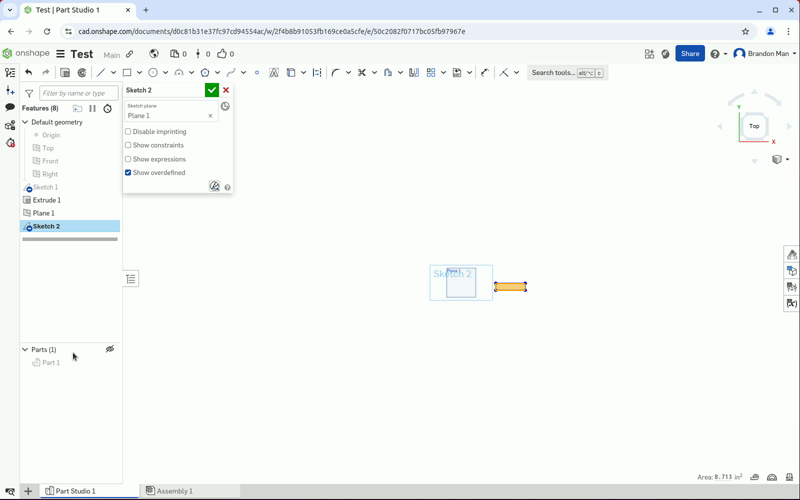
key(shift+e)
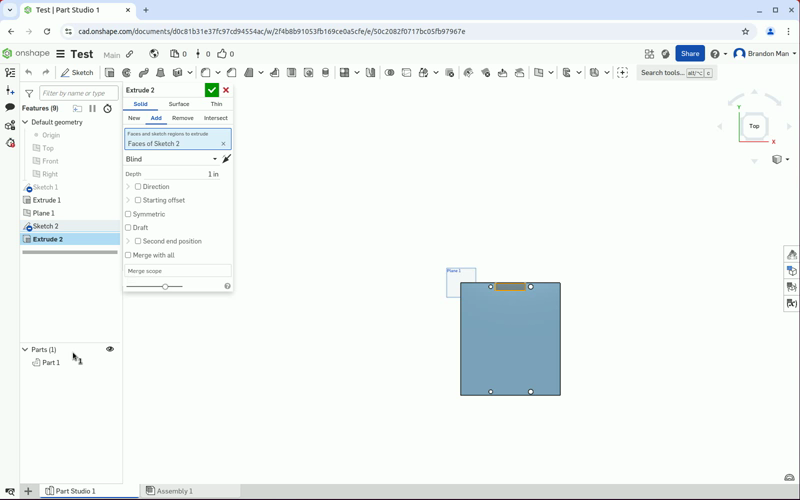
mouse_move(143, 106)
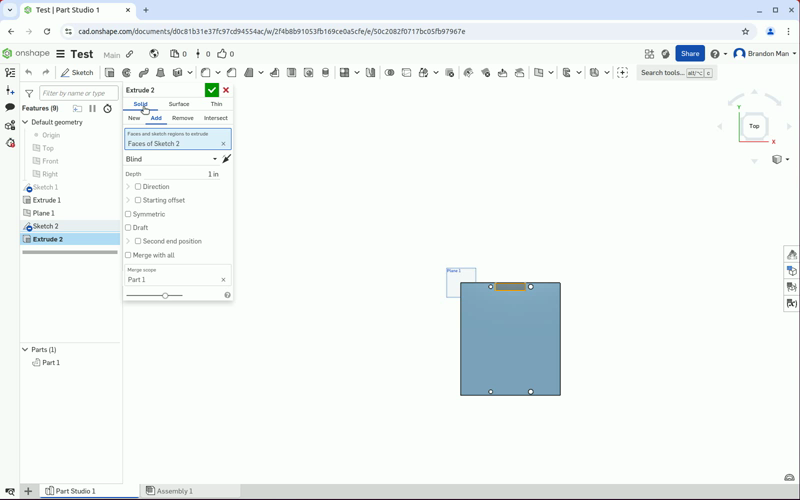
click(143, 106)
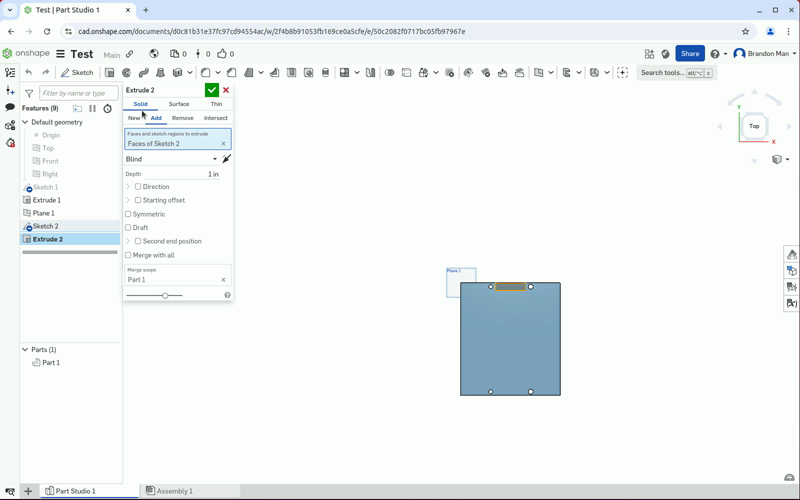
mouse_move(137, 120)
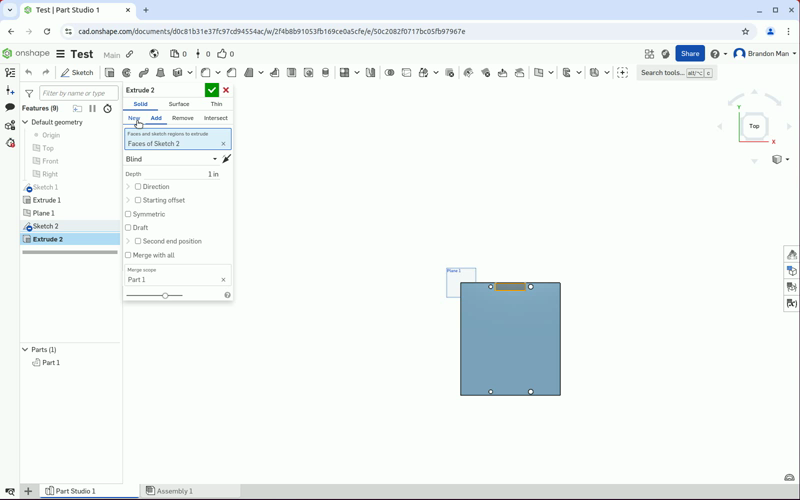
click(137, 120)
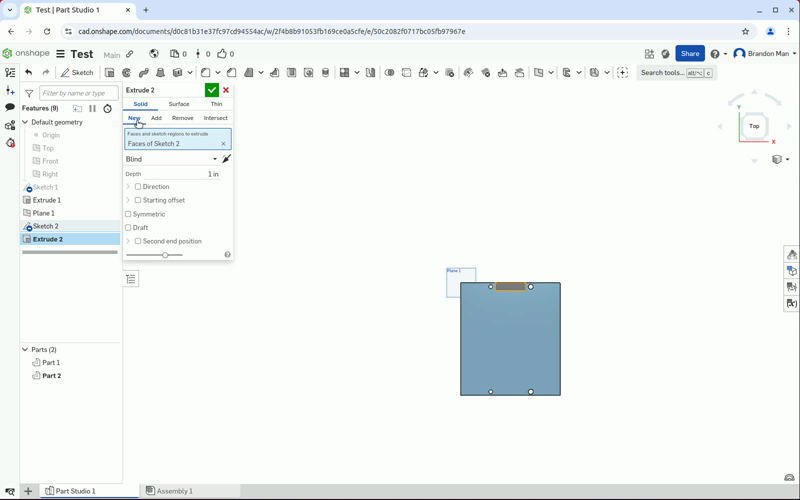
key(tab, 4)
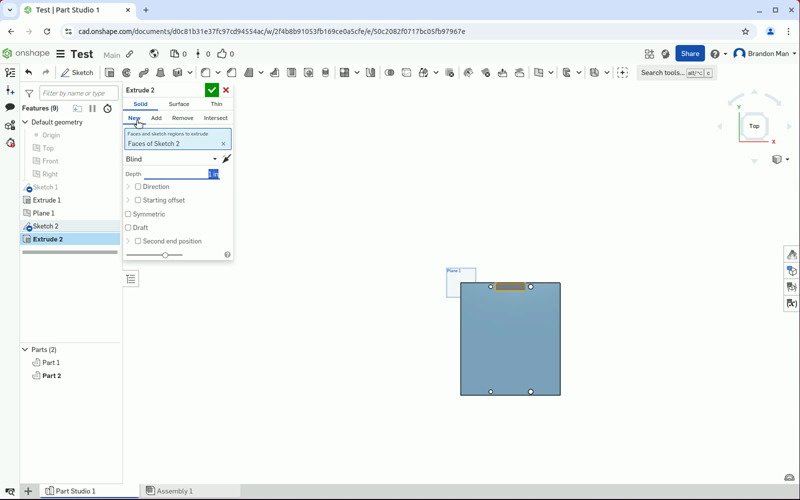
text(8.906)
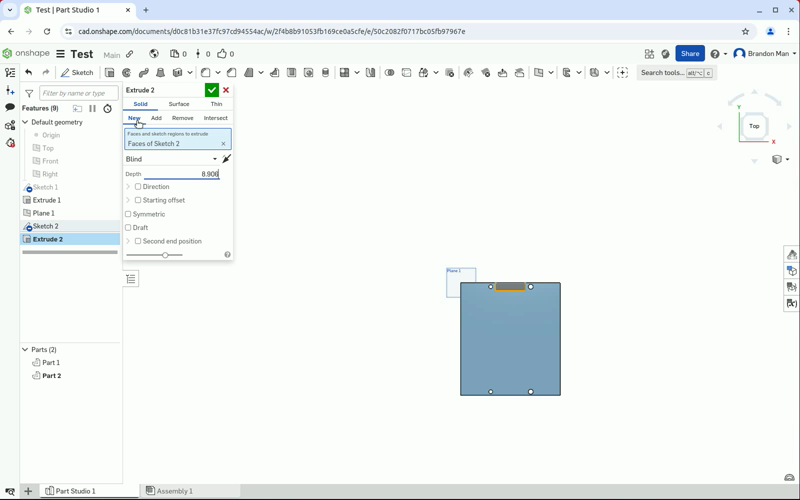
key(enter)
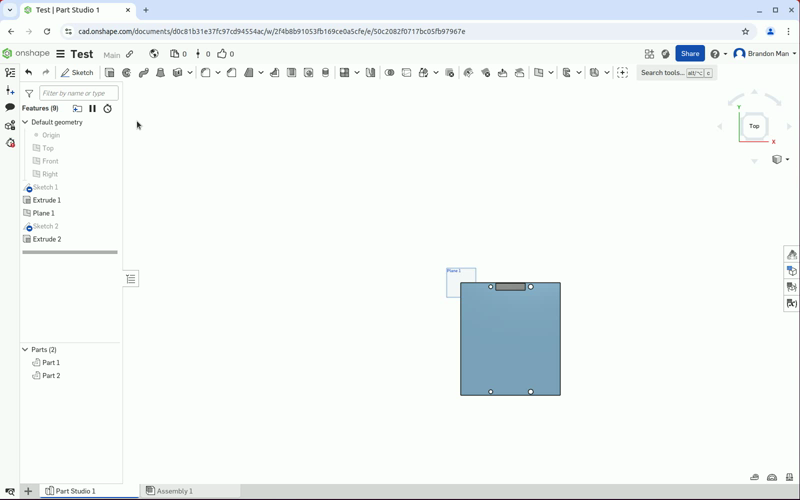
key(shift+h)
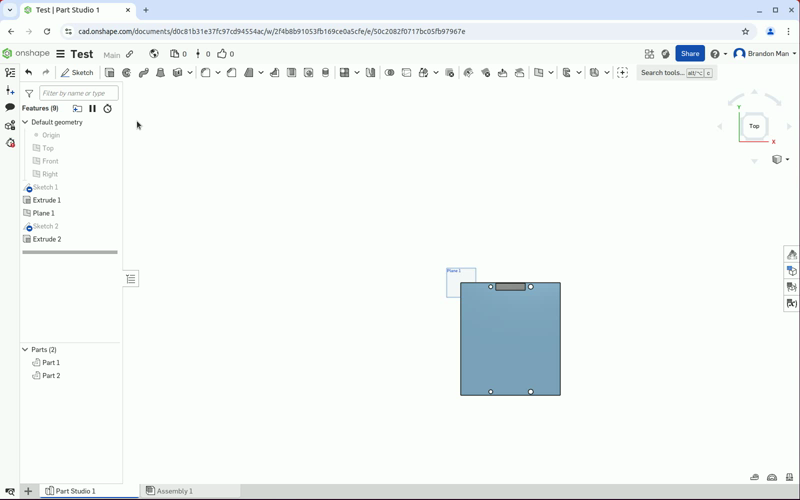
key(shift+h)
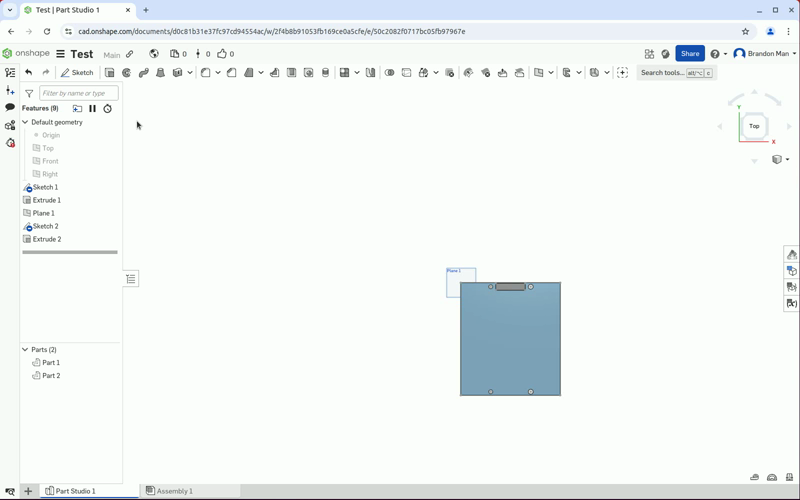
key(shift+7)
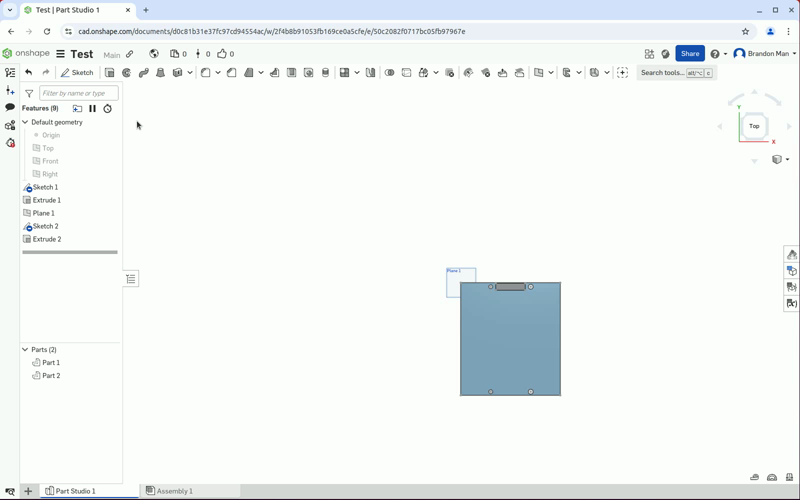
key(up, 3)
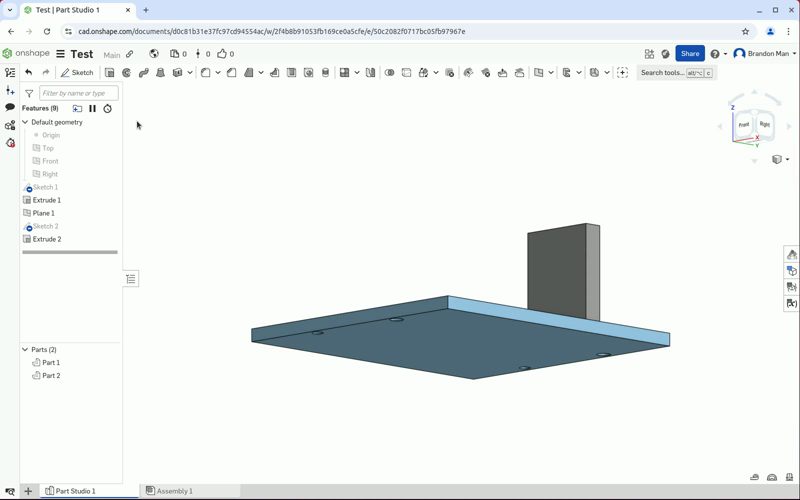
key(left, 3)
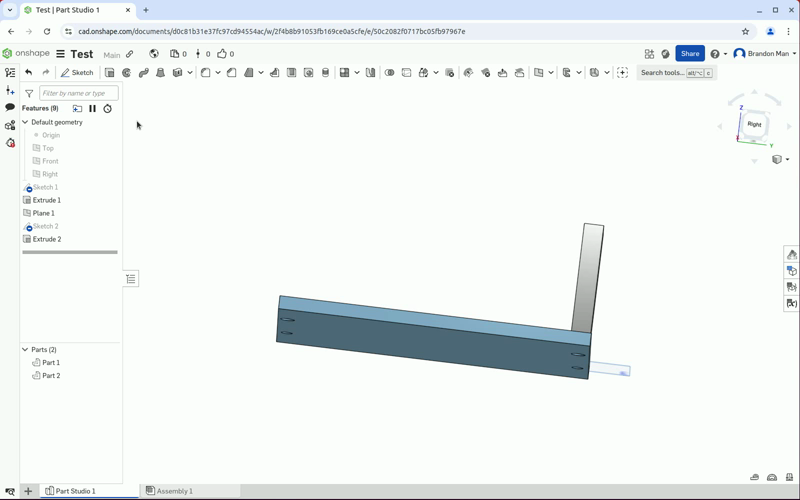
key(right, 3)
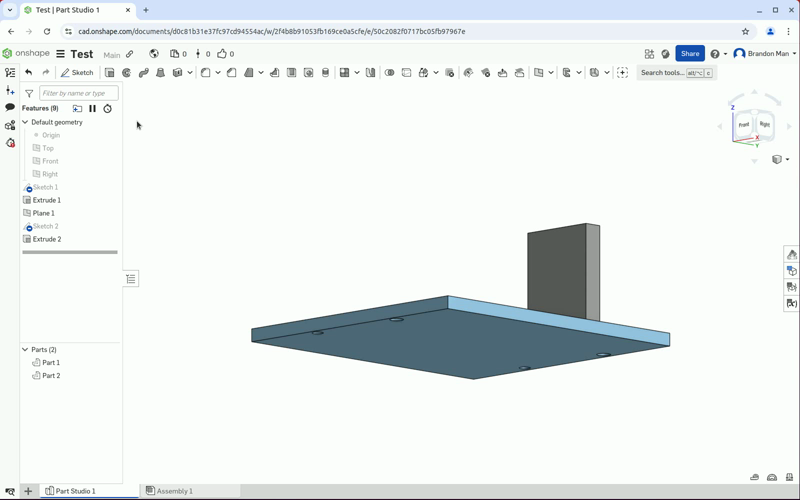
key(down, 3)
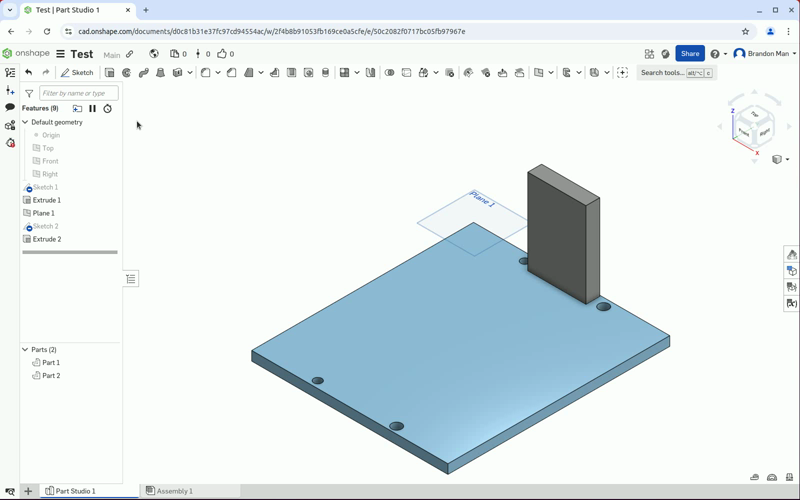
mouse_move(73, 189)
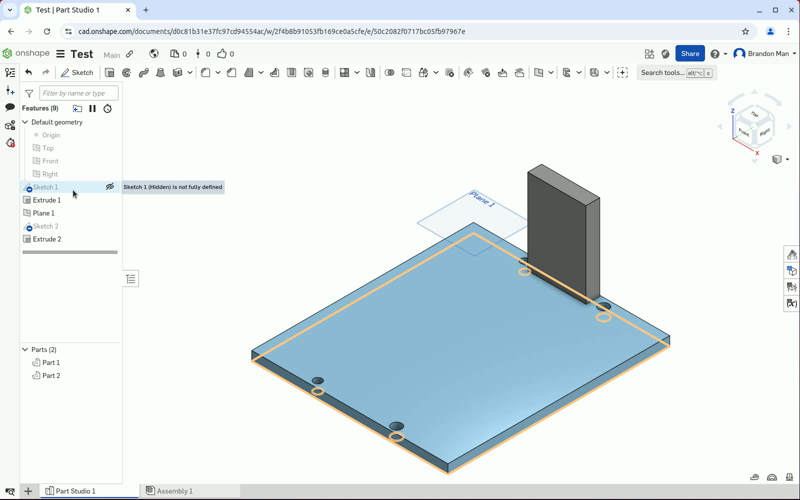
click(73, 189)